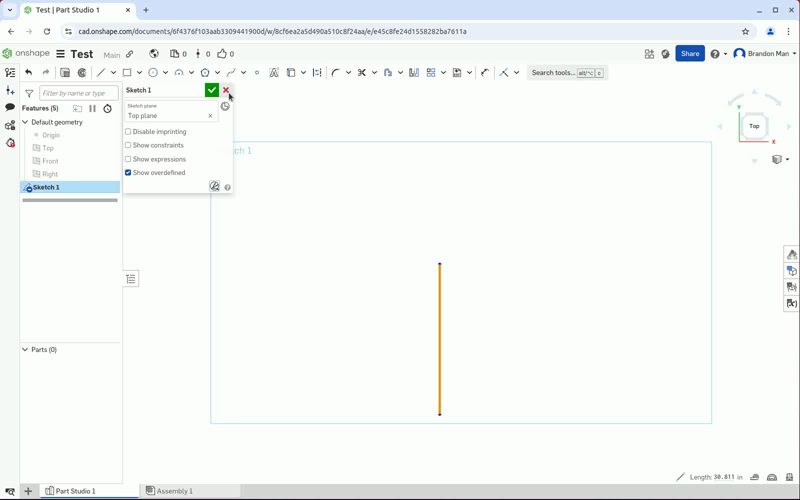
key(shift+h)
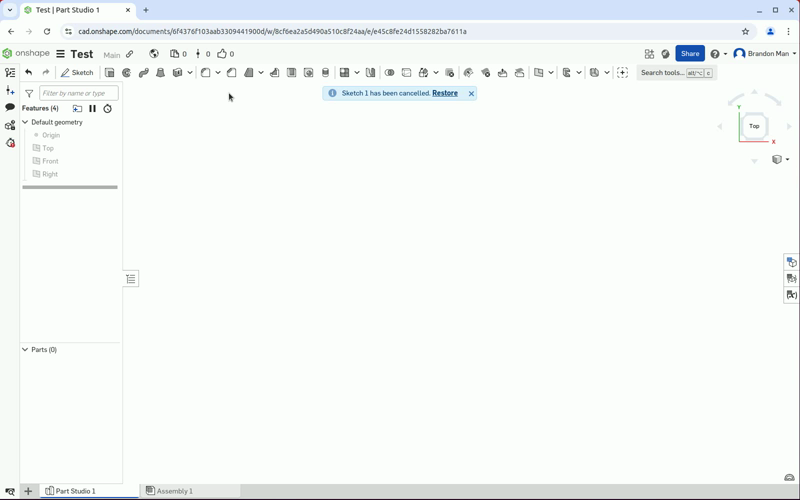
mouse_move(73, 352)
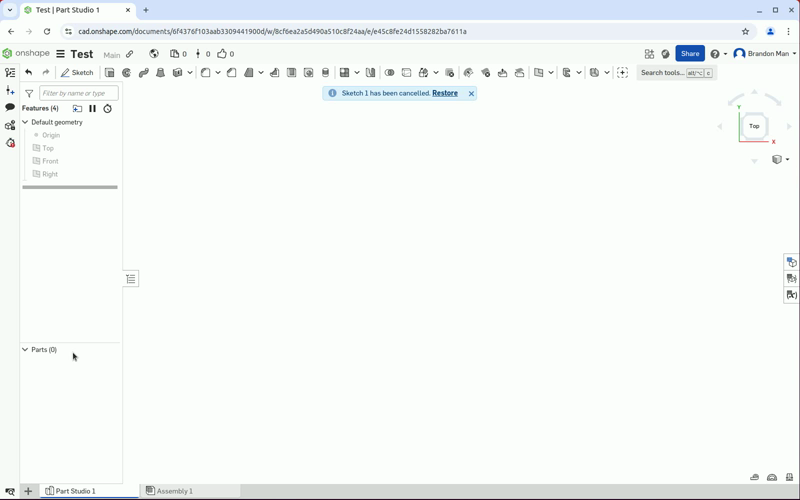
key(y)
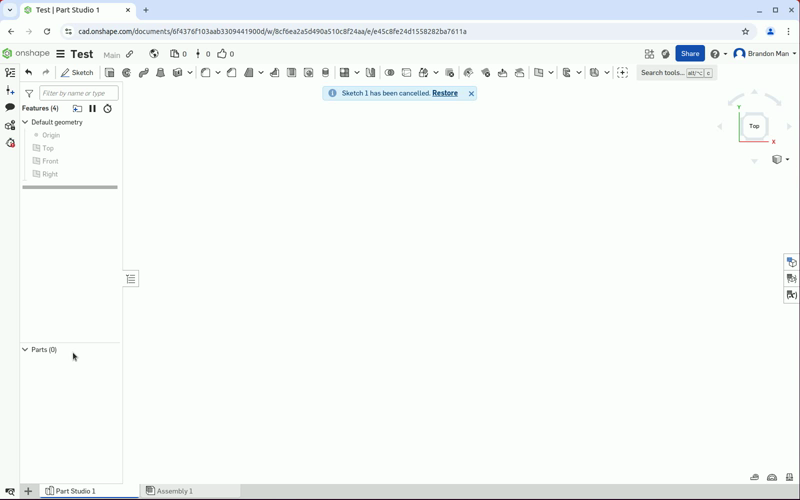
key(shift+p)
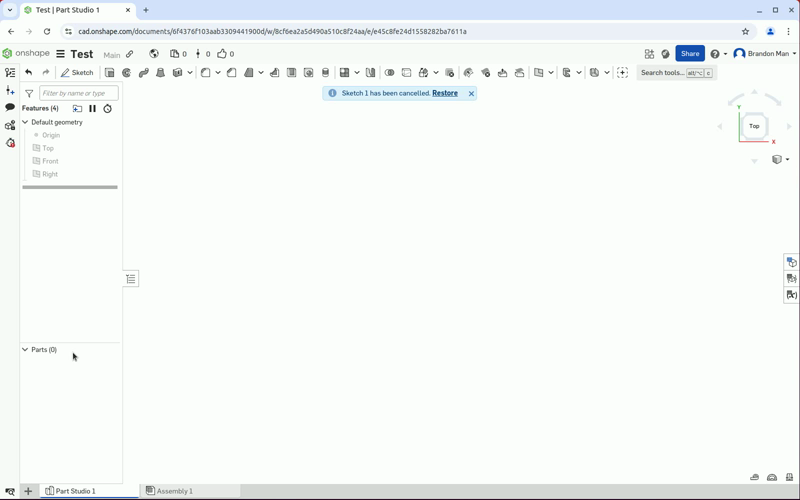
key(space)
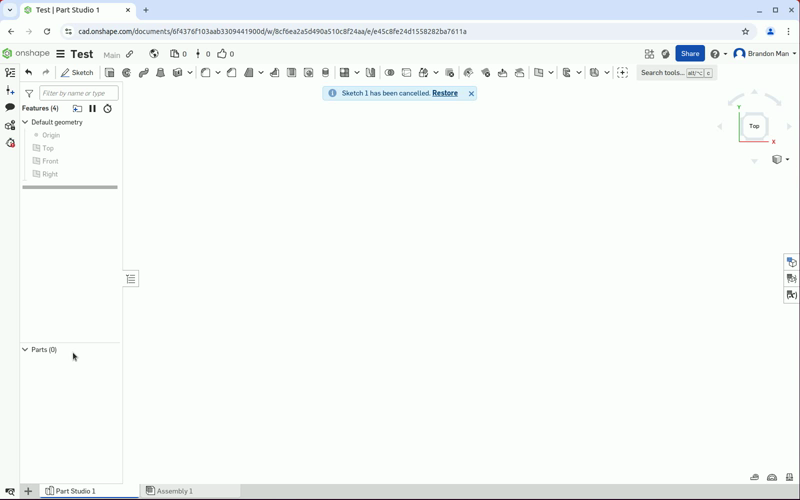
key_down(shift)
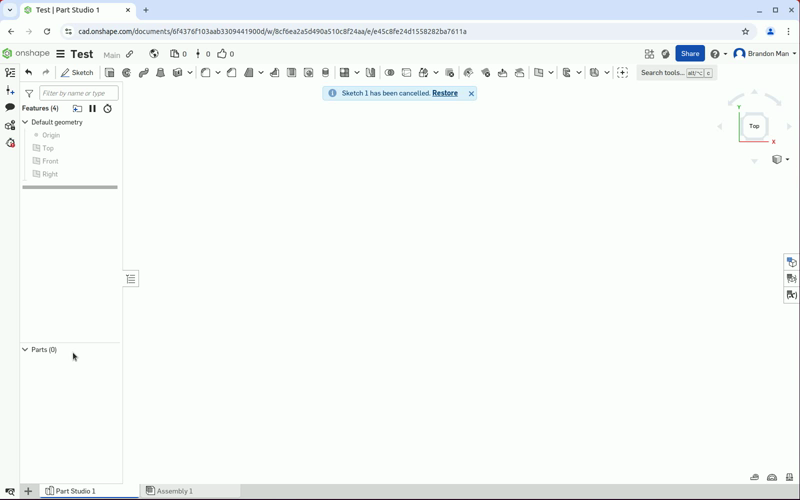
key(up)
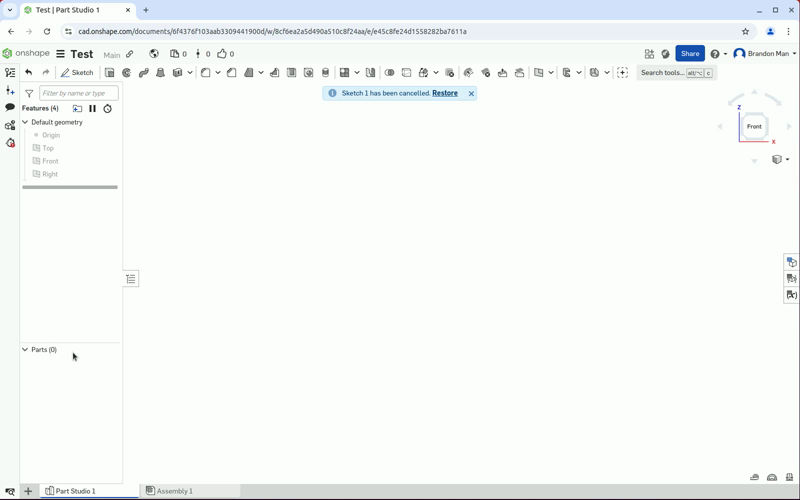
key_up(shift)
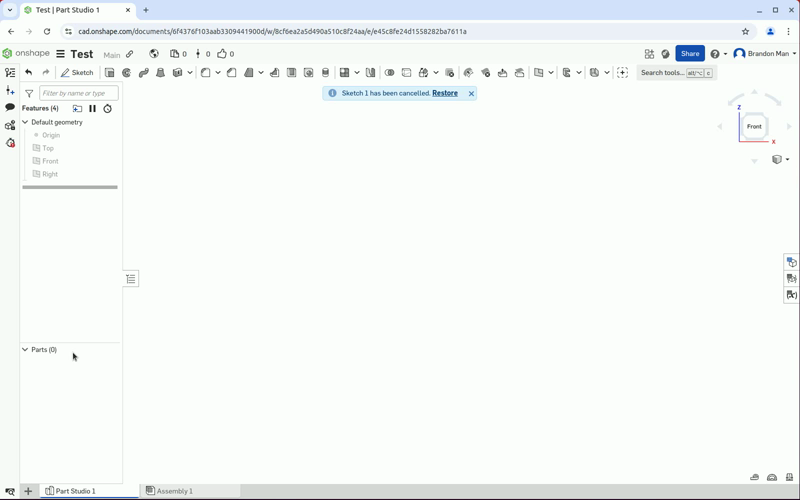
mouse_move(73, 352)
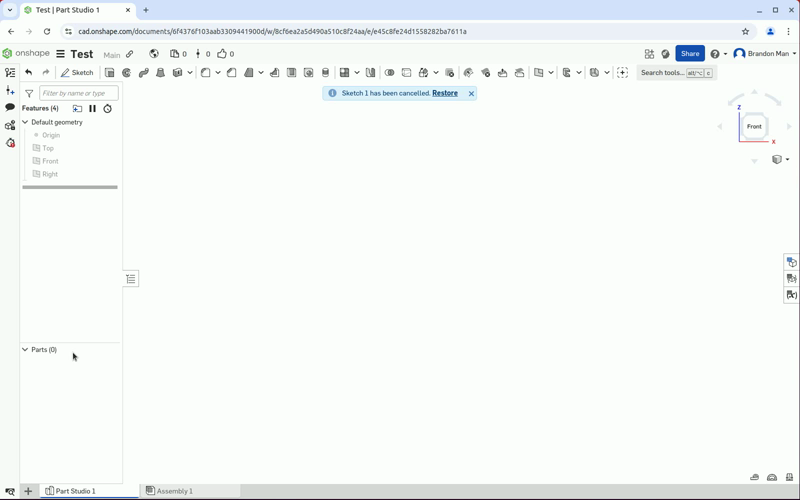
key(shift+y)
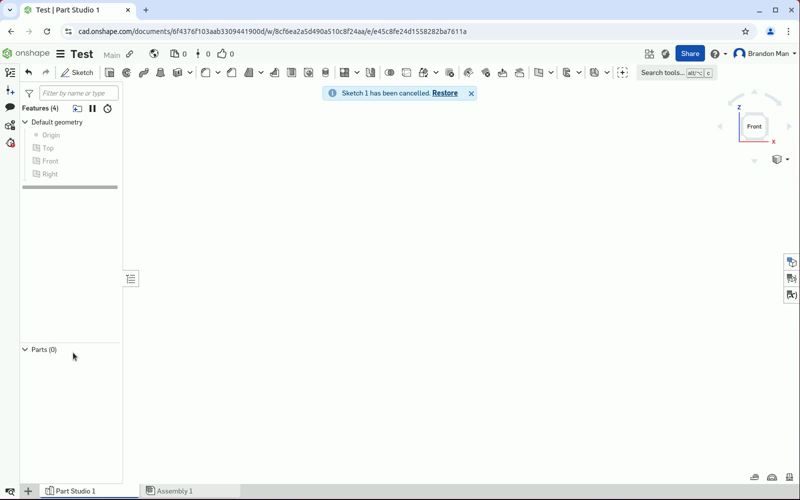
key(shift+s)
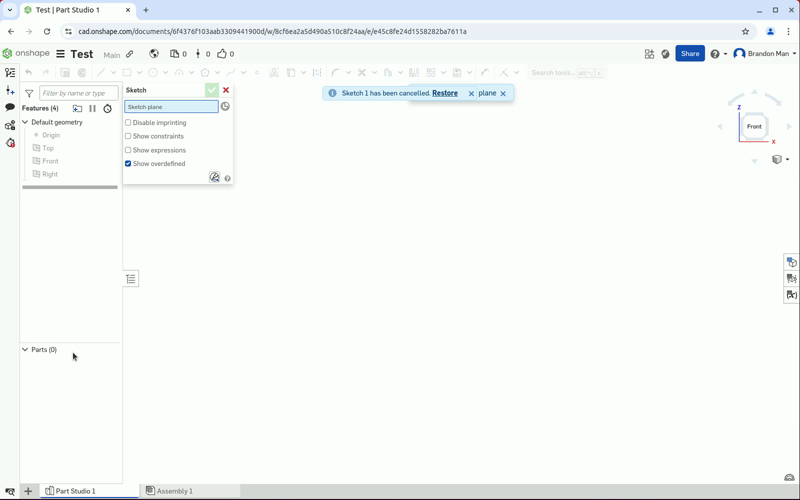
mouse_move(73, 163)
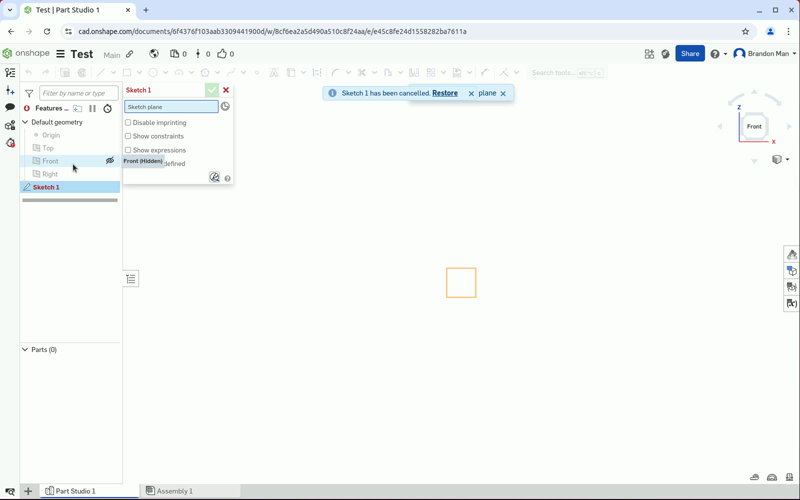
click(73, 163)
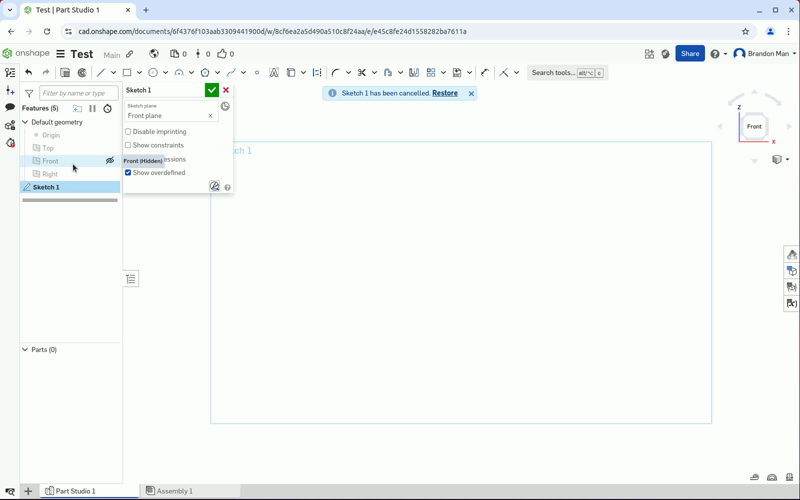
mouse_move(73, 352)
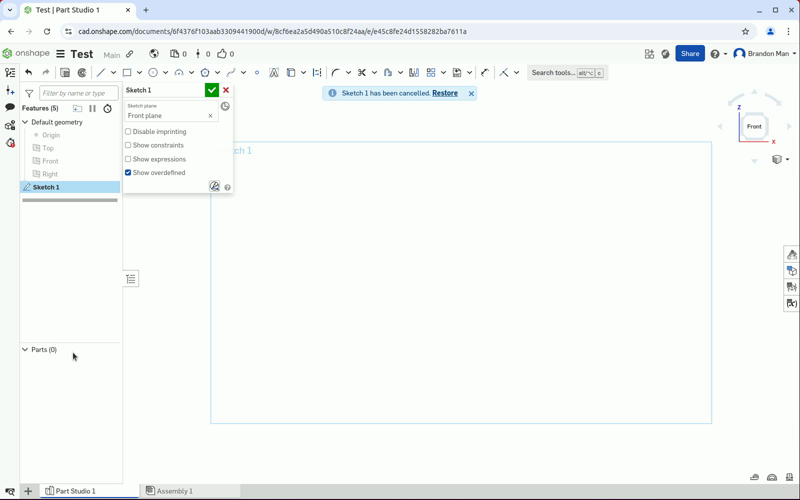
key(y)
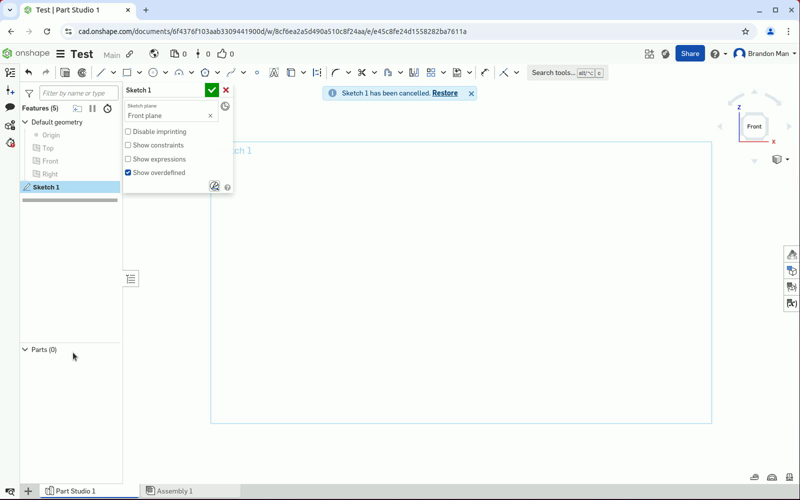
key(l)
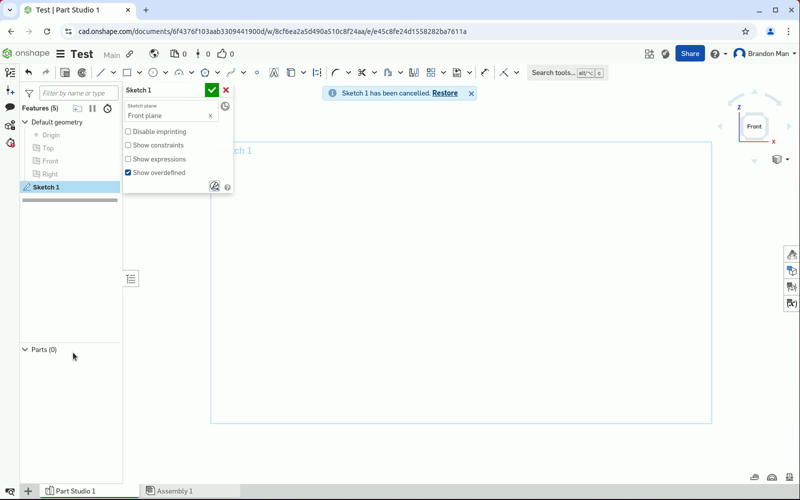
key_down(shift)
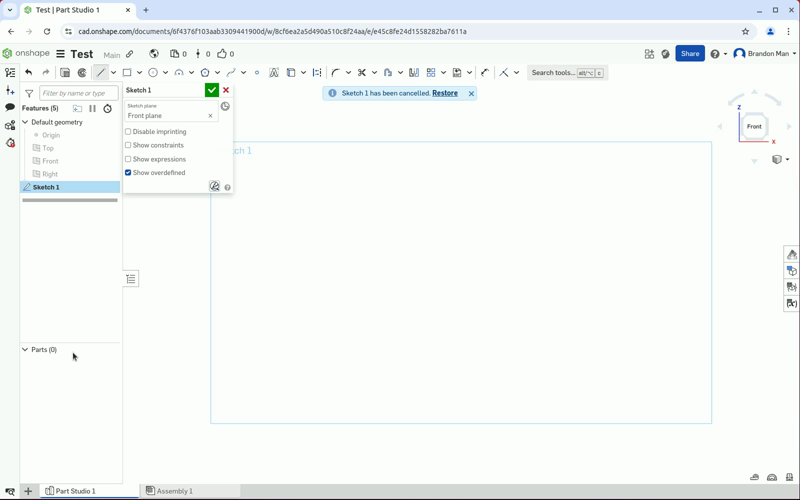
mouse_move(377, 367)
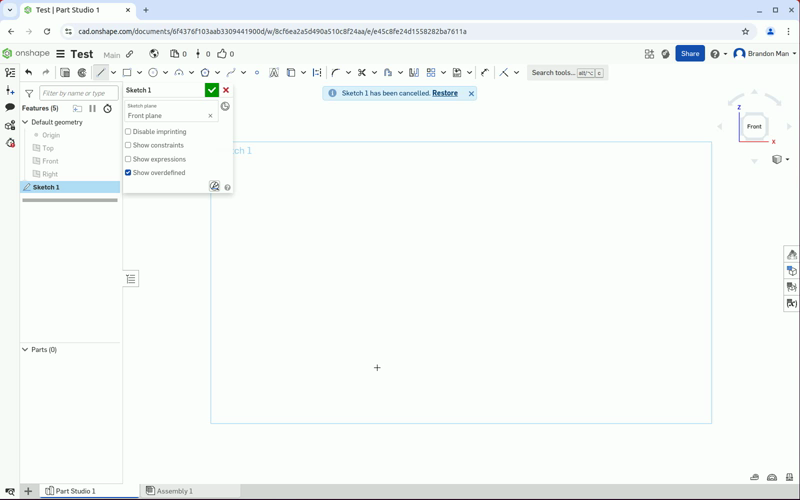
click(377, 367)
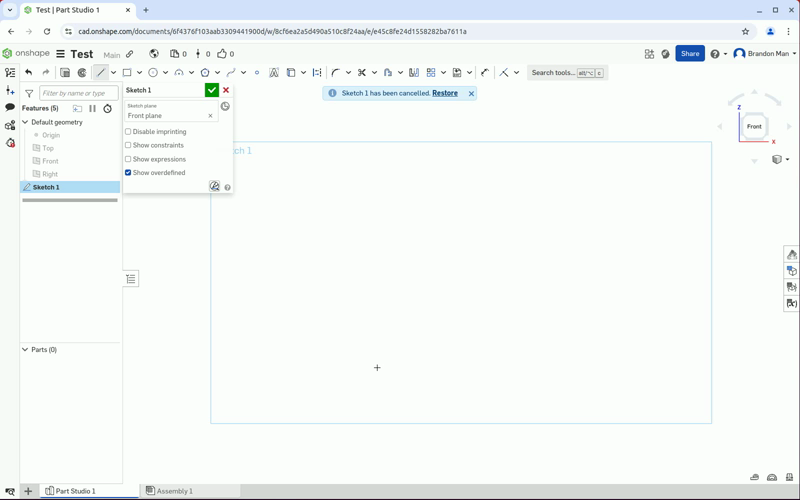
key_up(shift)
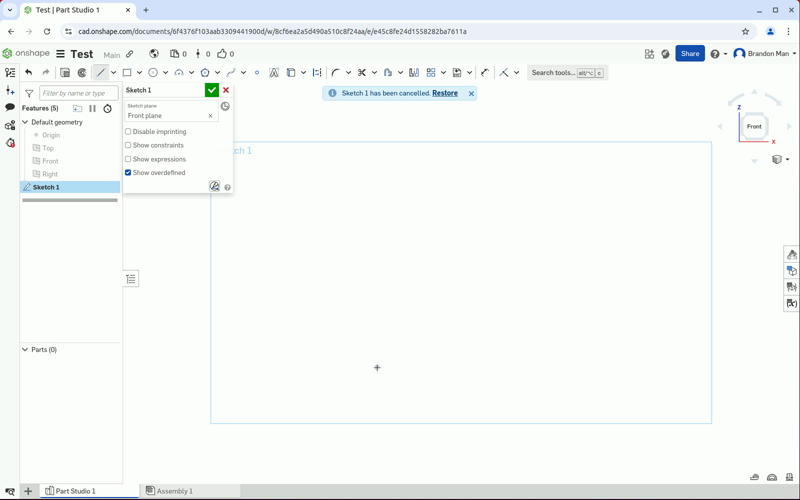
key_down(shift)
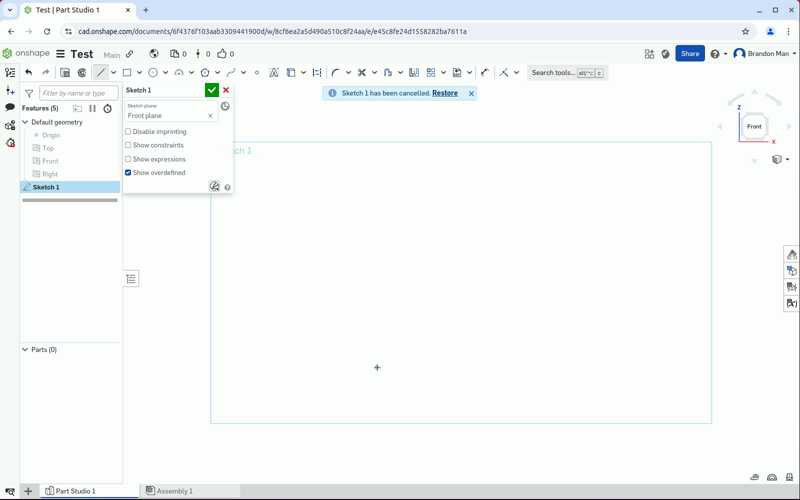
mouse_move(548, 367)
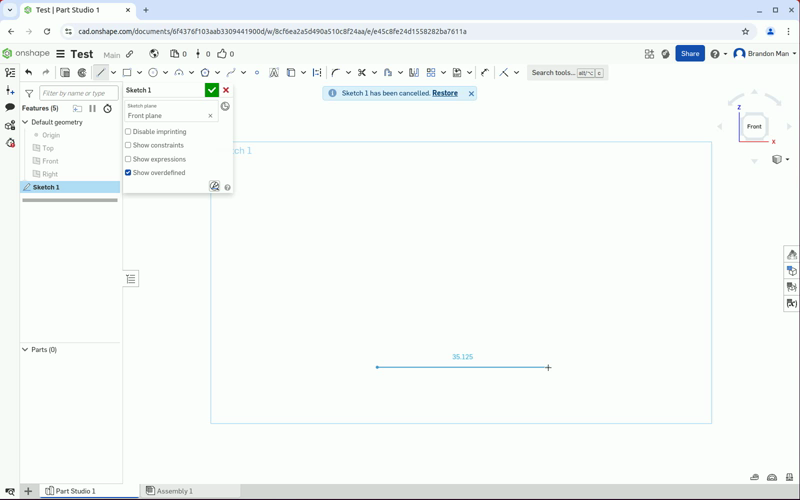
click(548, 367)
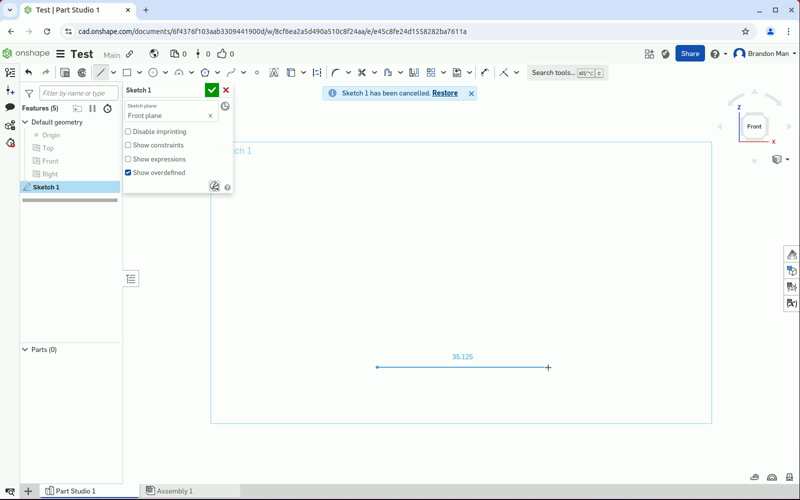
key_up(shift)
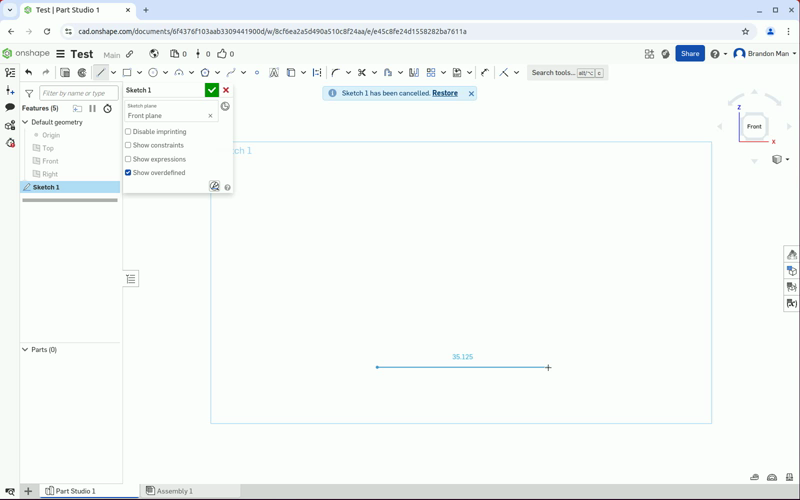
key_down(shift)
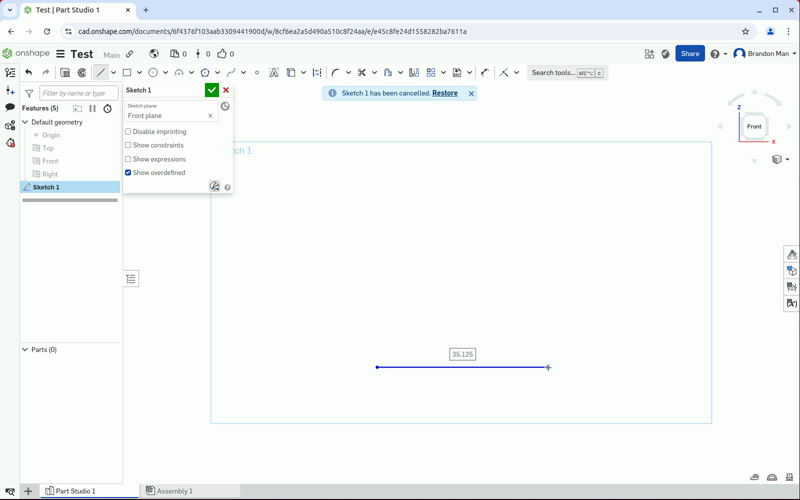
mouse_move(548, 268)
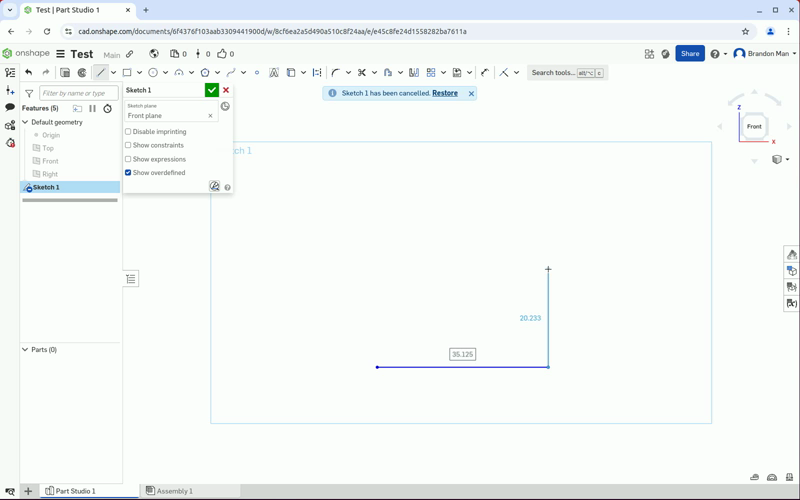
click(548, 268)
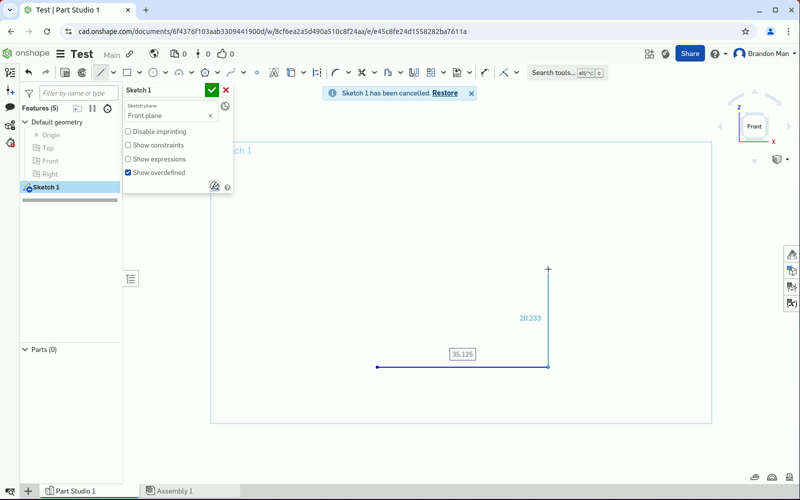
key_up(shift)
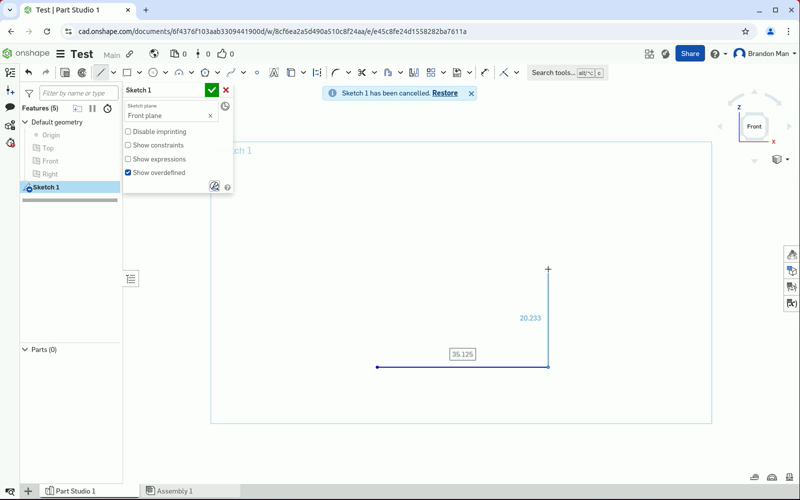
key_down(shift)
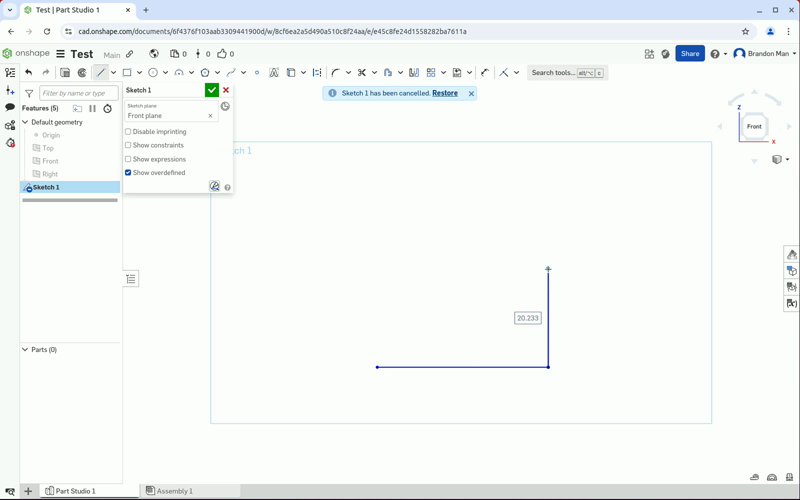
mouse_move(377, 268)
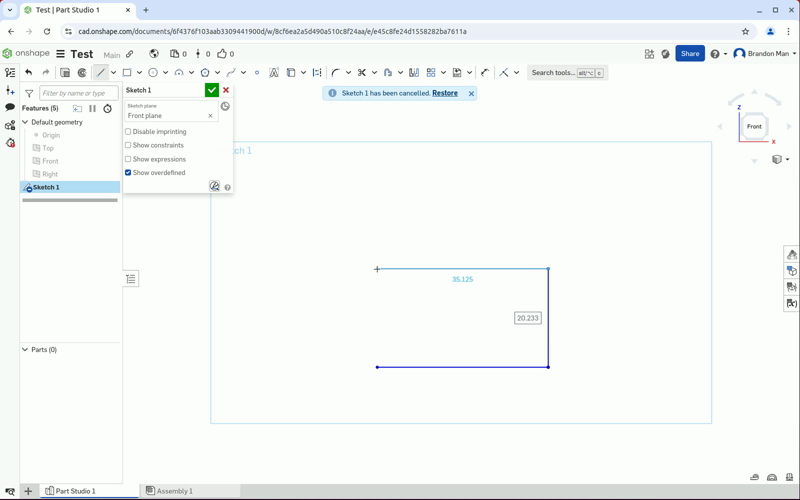
click(377, 268)
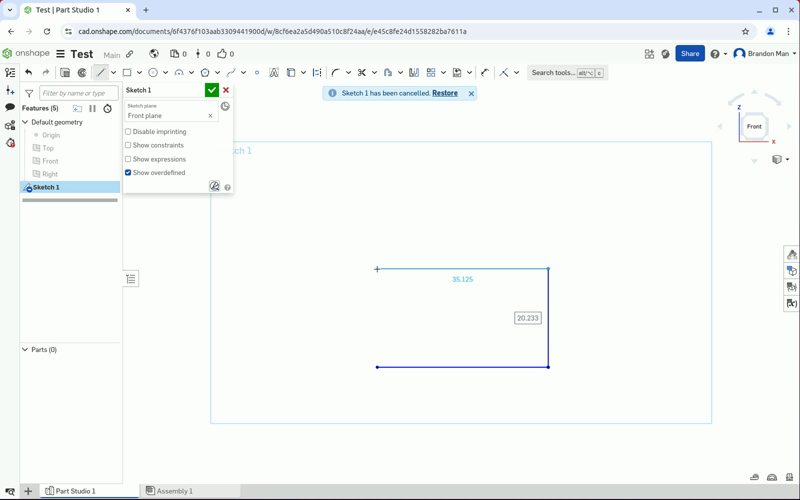
key_up(shift)
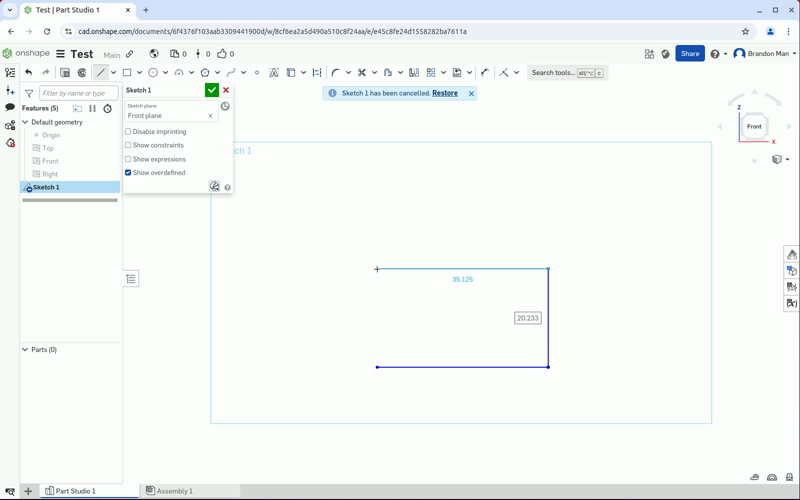
key_down(shift)
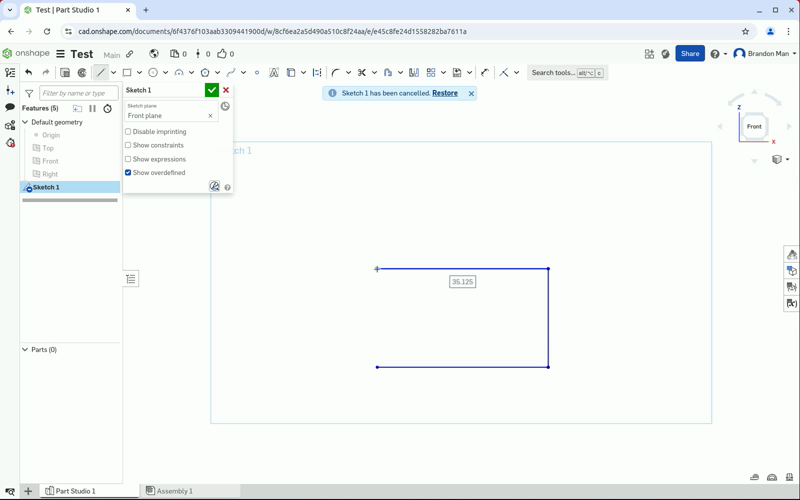
mouse_move(377, 367)
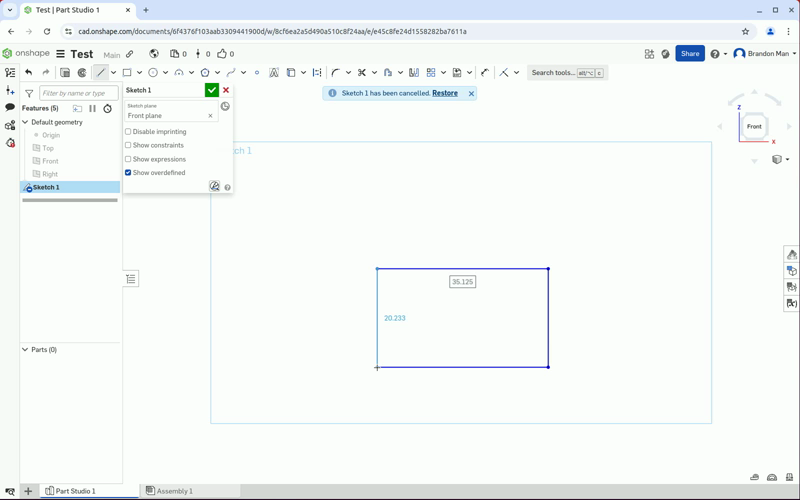
key_up(shift)
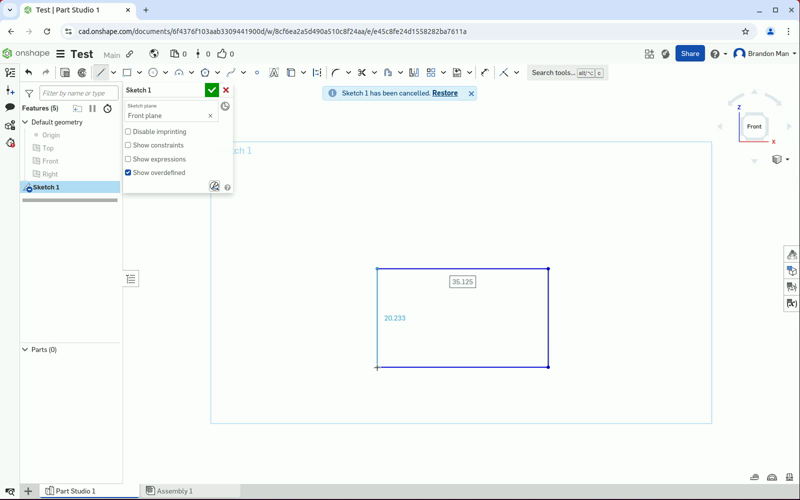
click(377, 367)
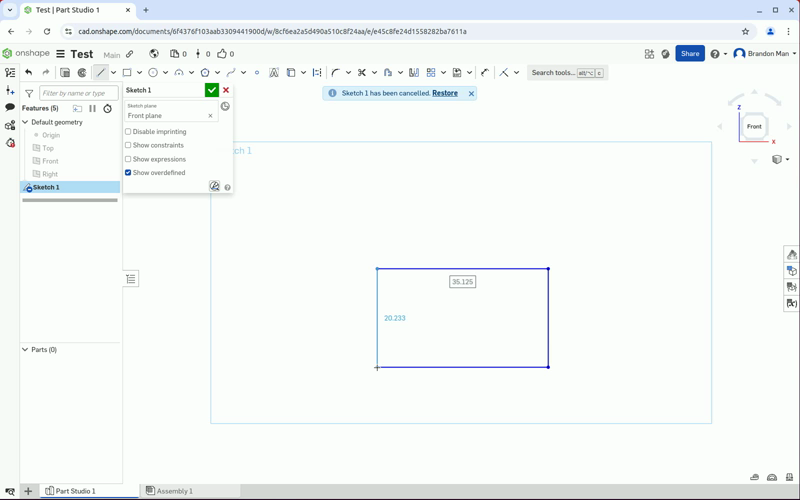
key(esc)
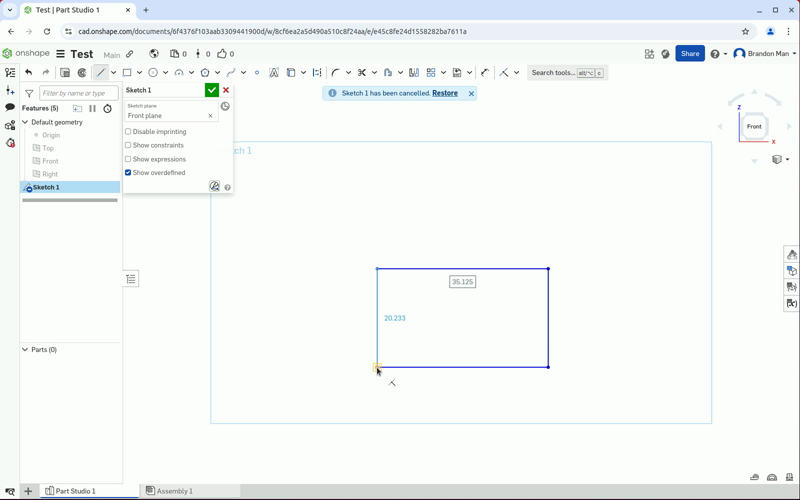
mouse_move(483, 289)
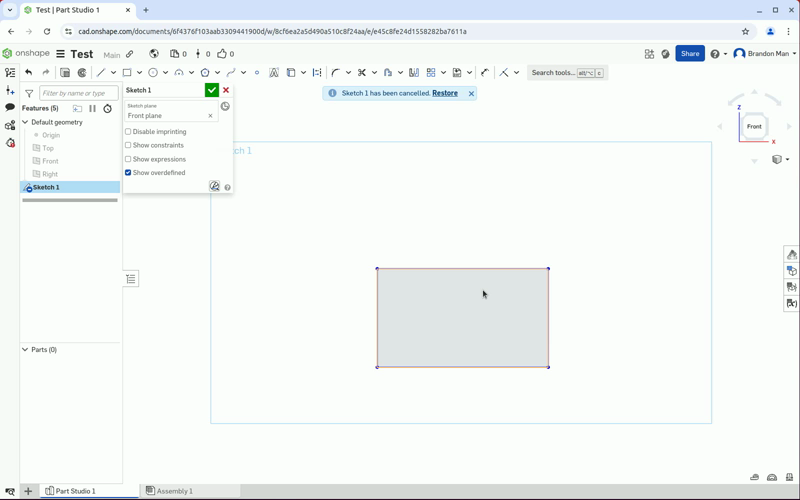
click(483, 289)
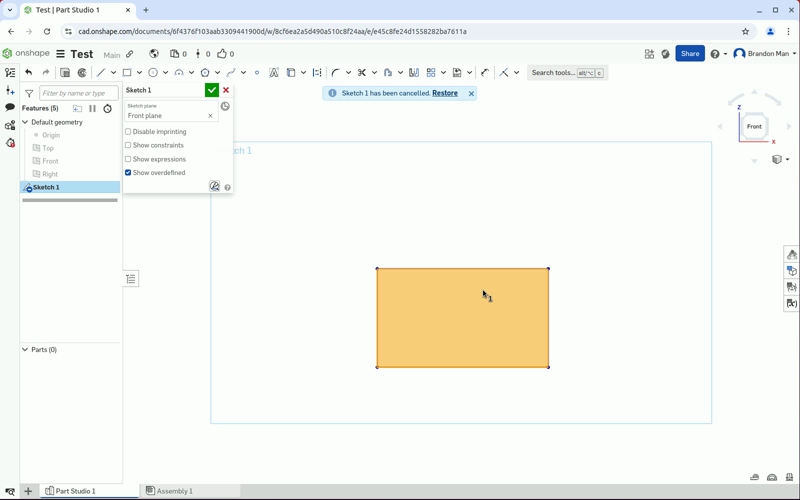
mouse_move(73, 352)
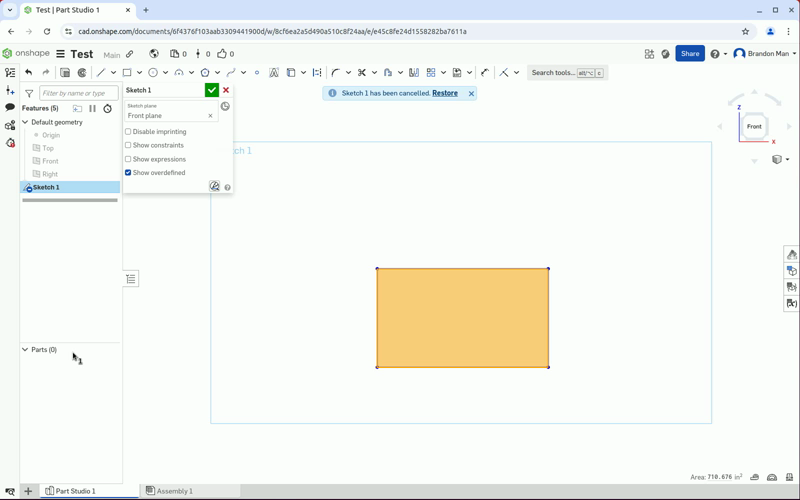
key(shift+y)
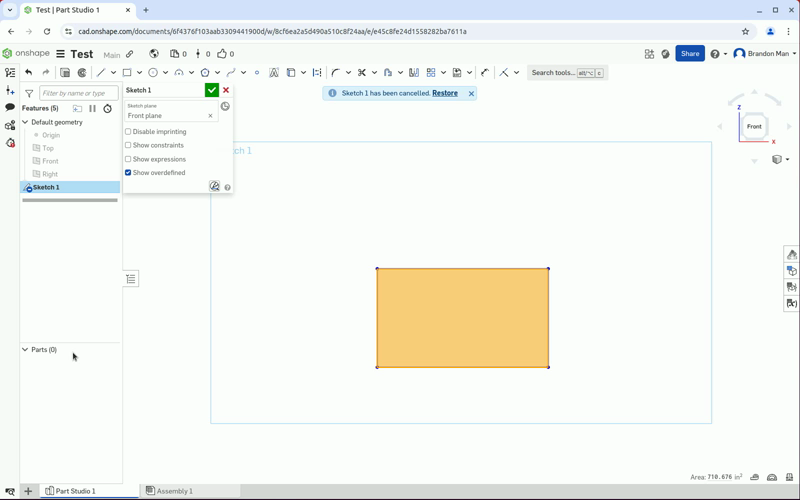
key(shift+e)
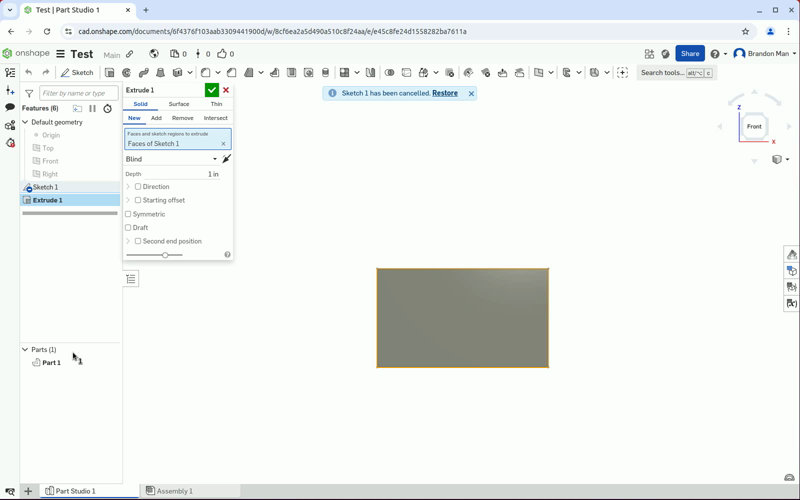
mouse_move(143, 106)
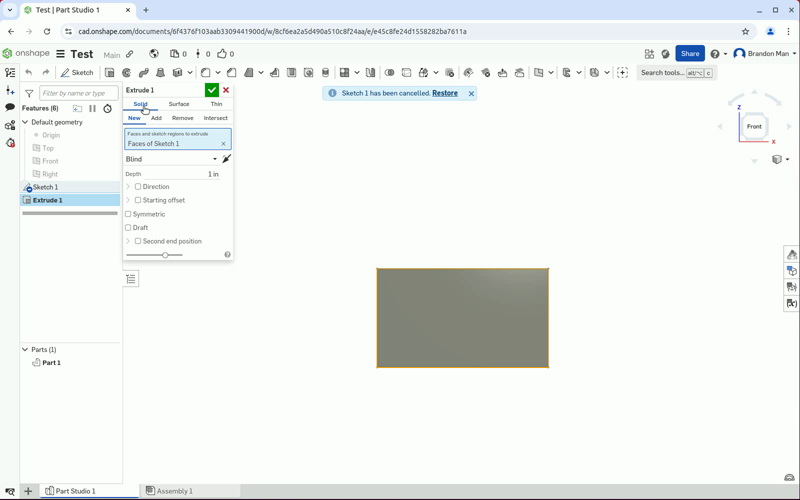
click(143, 106)
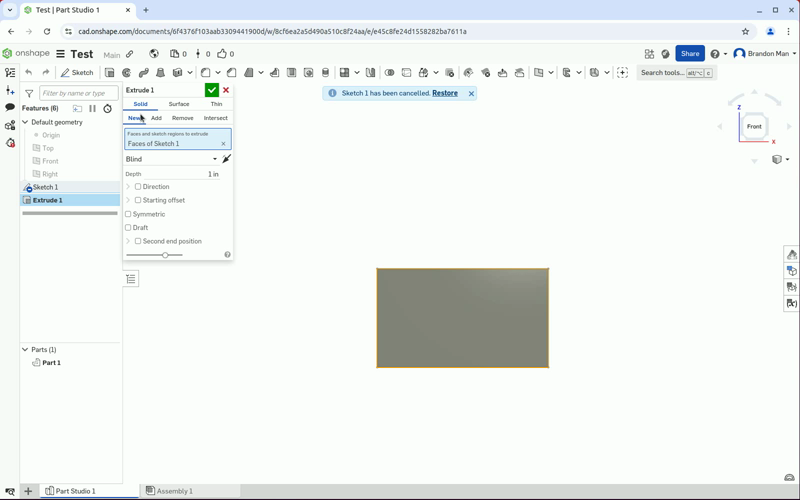
mouse_move(137, 120)
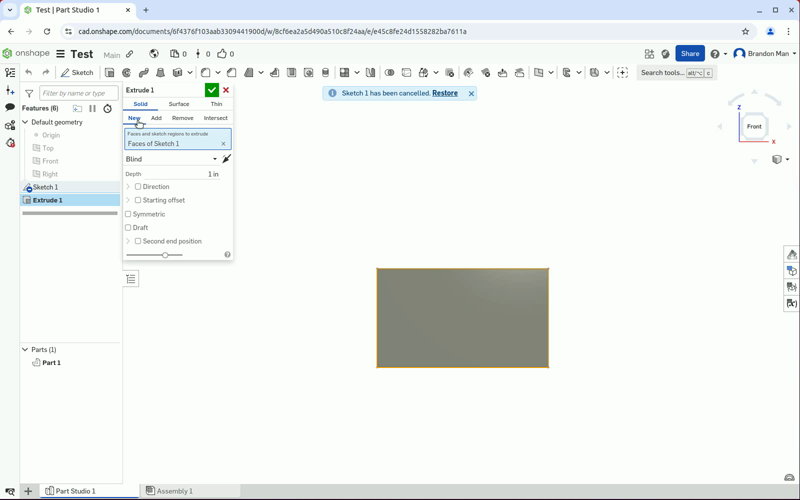
click(137, 120)
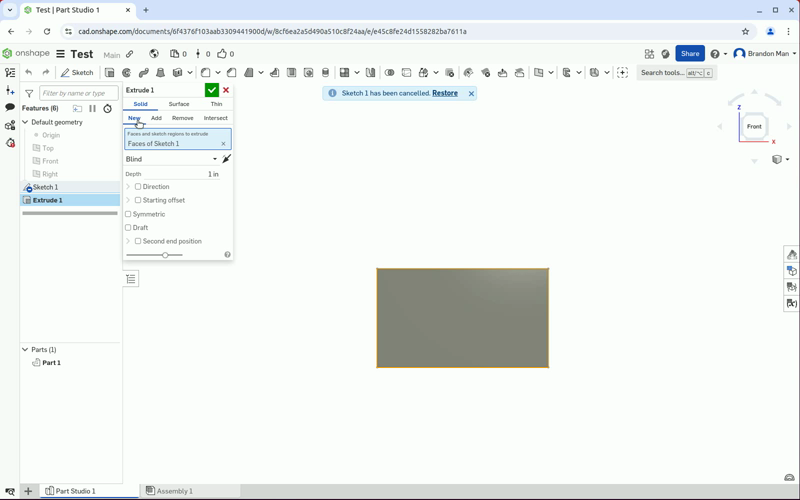
key(tab, 4)
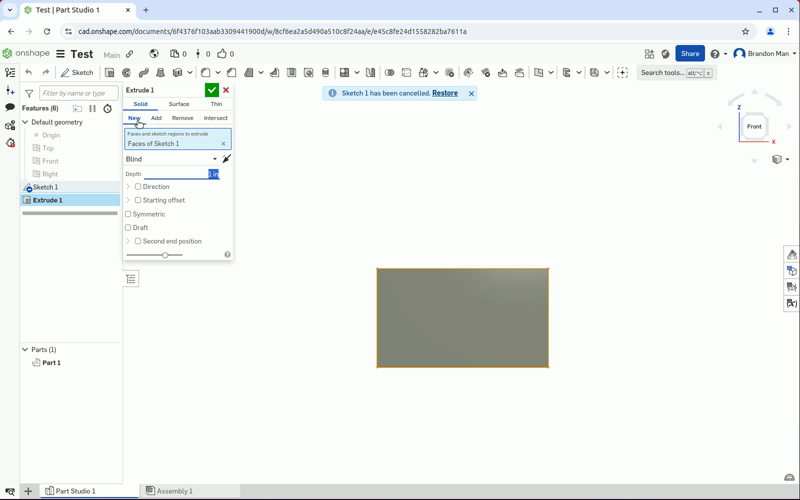
text(12.276)
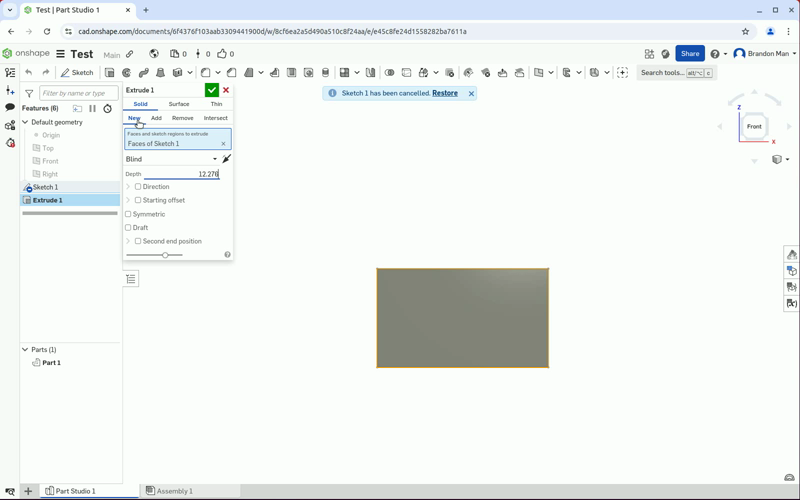
key(enter)
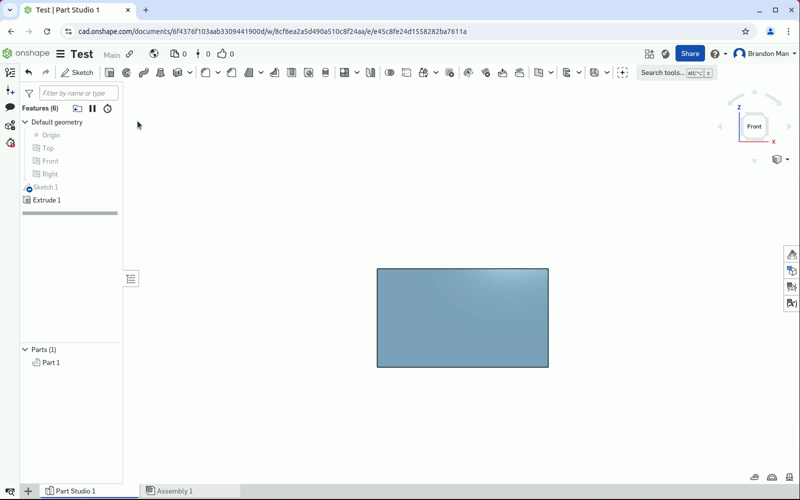
key(shift+h)
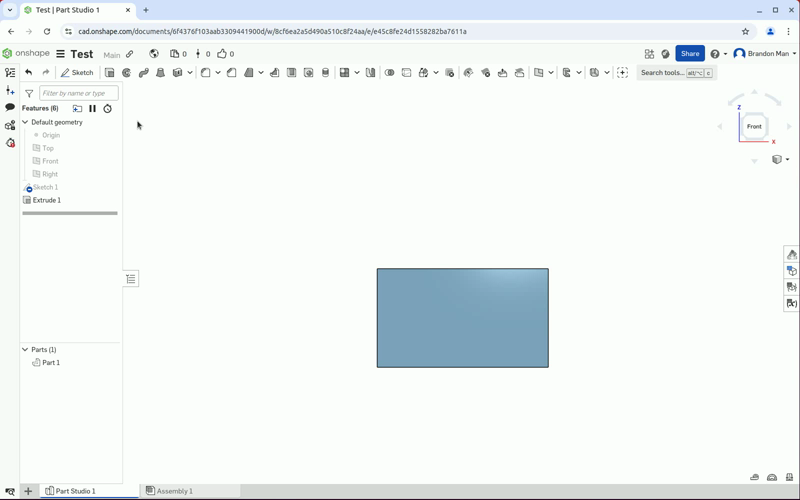
key(shift+h)
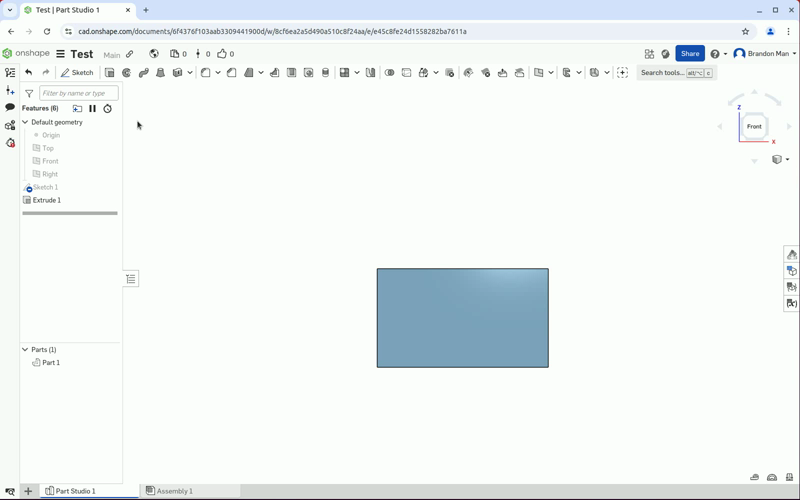
mouse_move(73, 189)
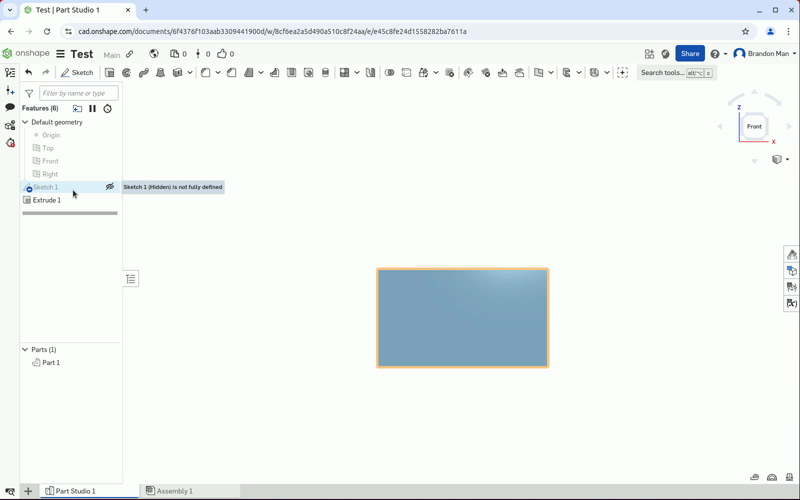
click(73, 189)
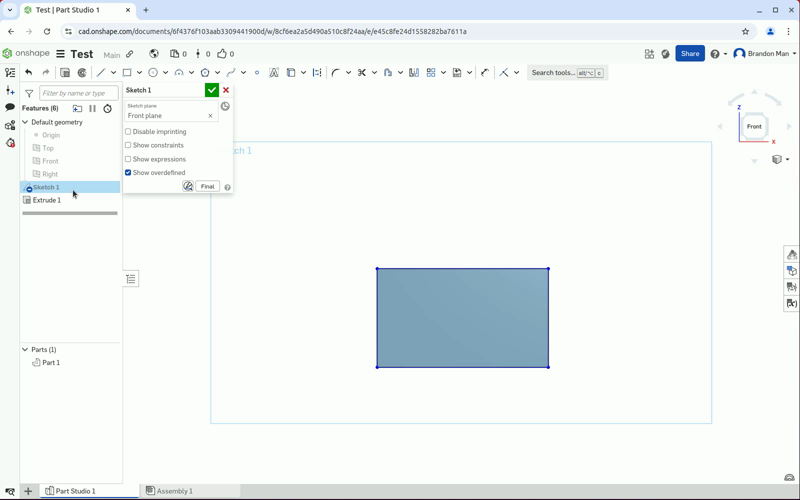
mouse_move(229, 92)
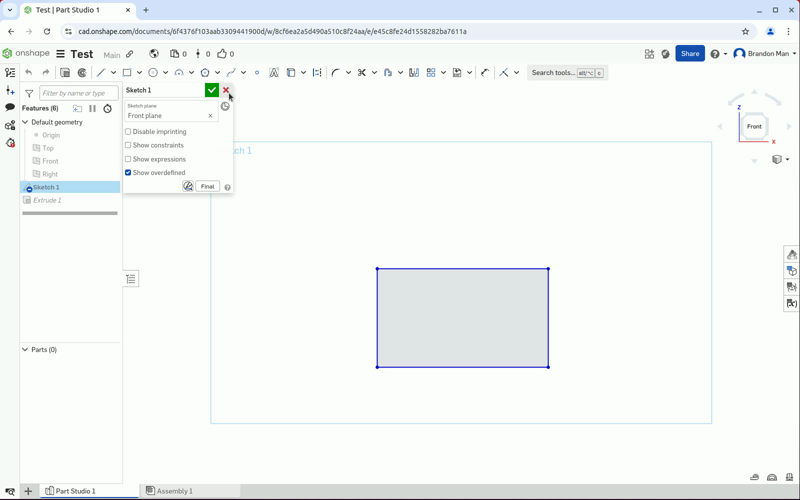
click(229, 92)
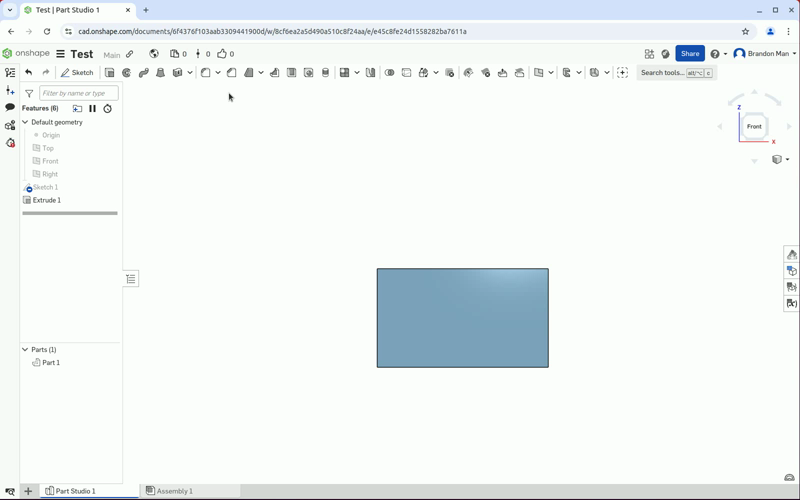
mouse_move(541, 75)
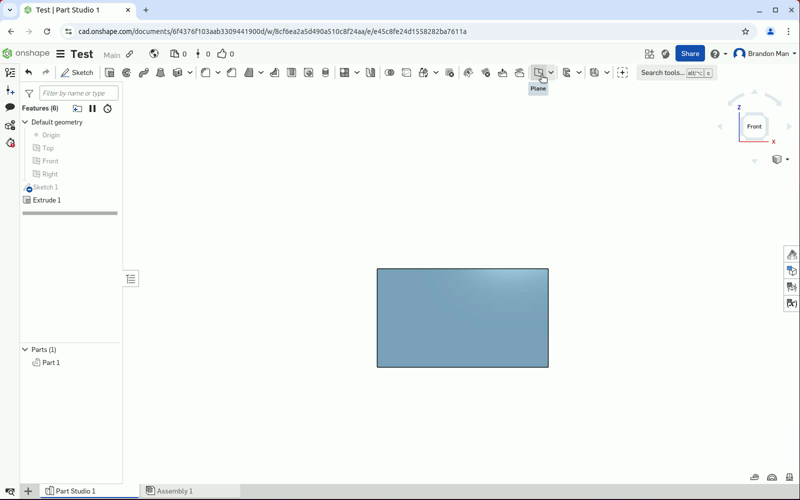
click(541, 75)
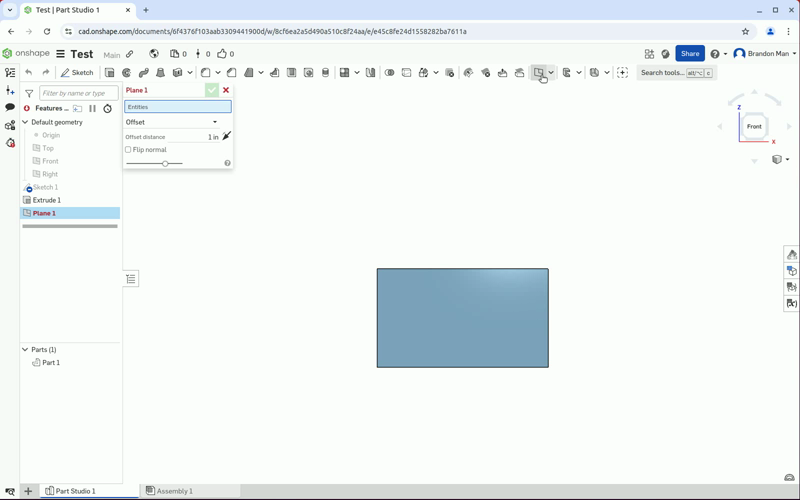
mouse_move(73, 163)
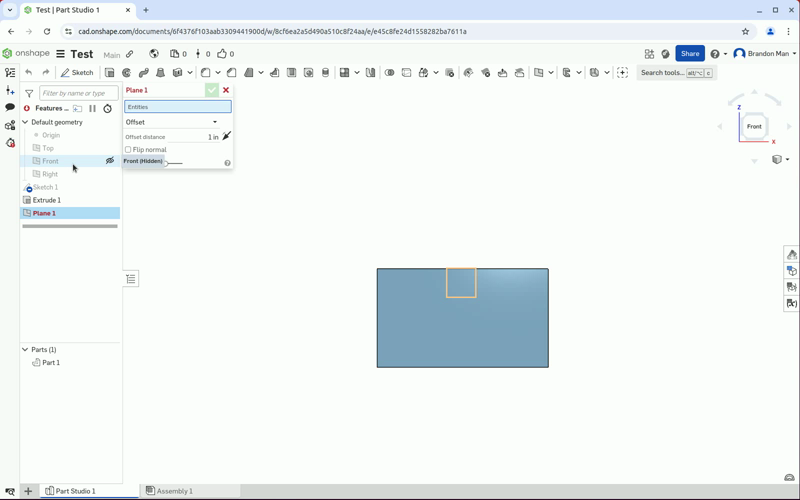
click(73, 163)
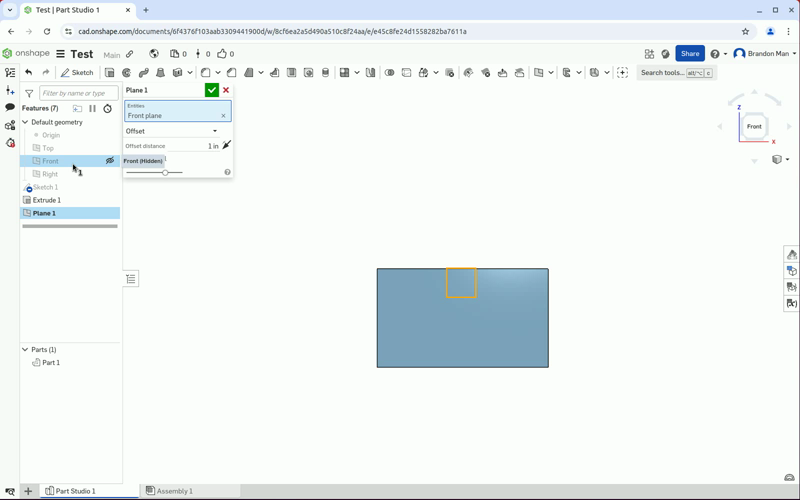
key(tab, 2)
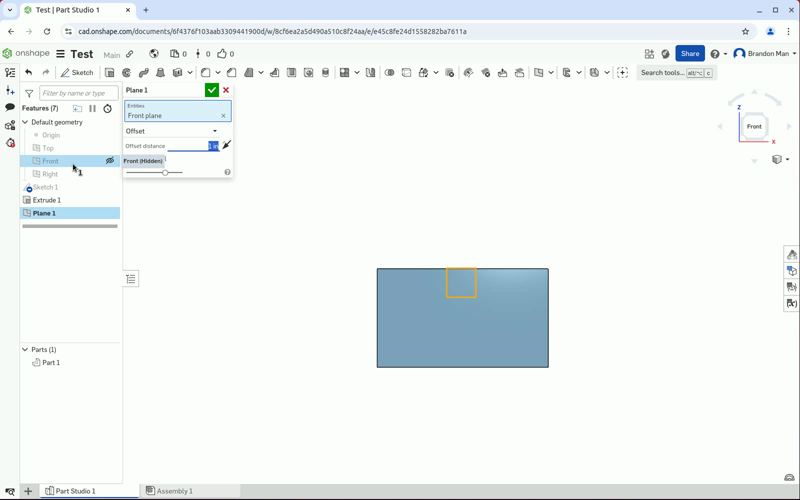
text(12.263)
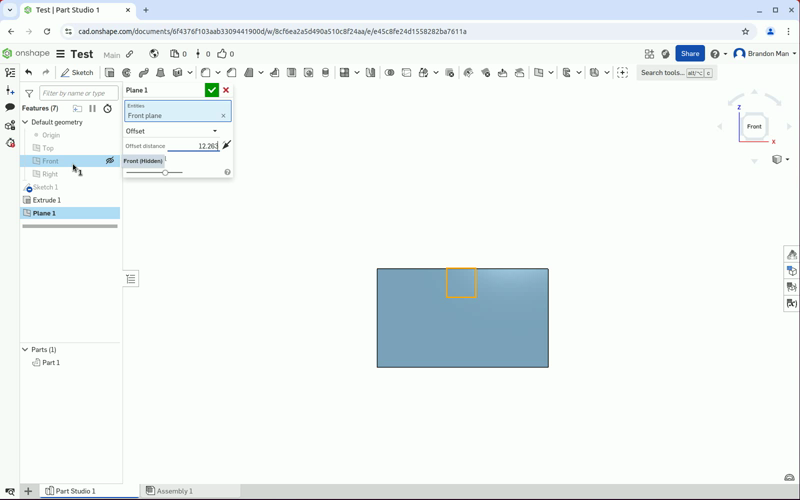
key(enter, 2)
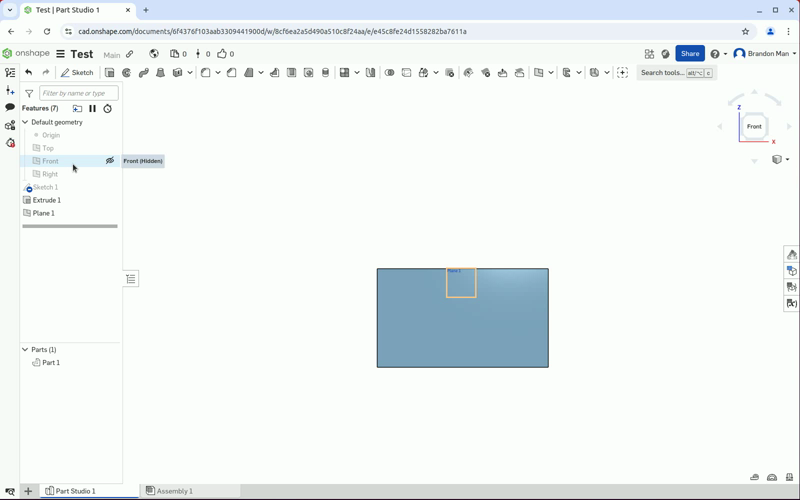
key(shift+s)
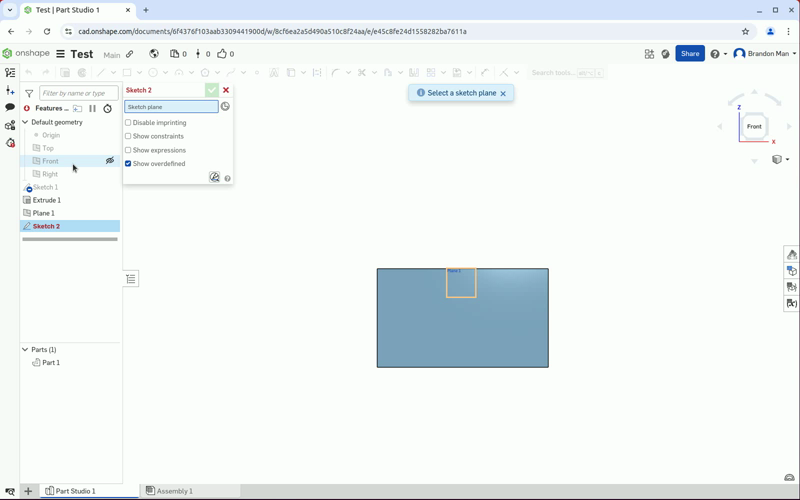
mouse_move(73, 215)
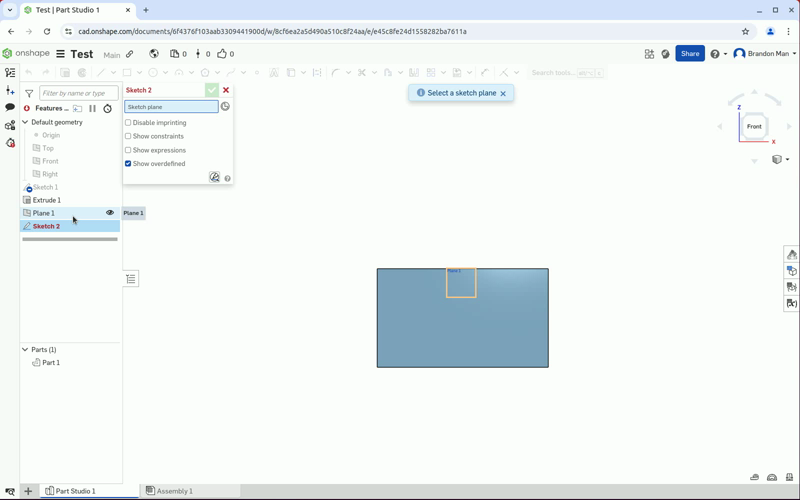
click(73, 215)
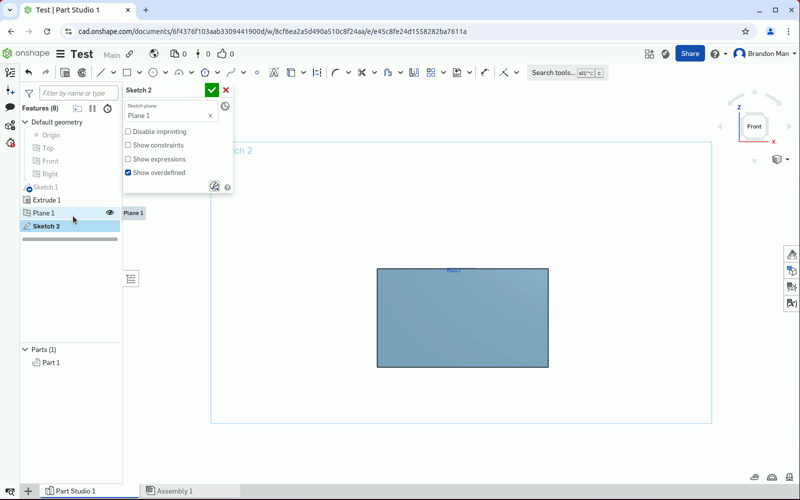
mouse_move(73, 352)
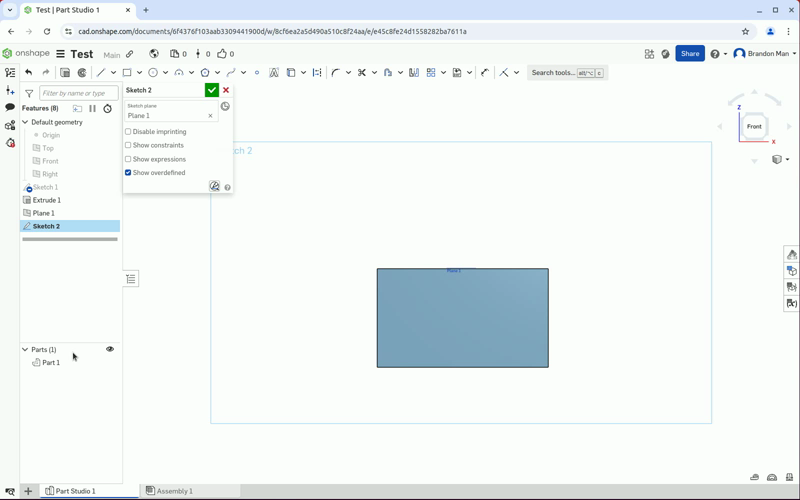
key(y)
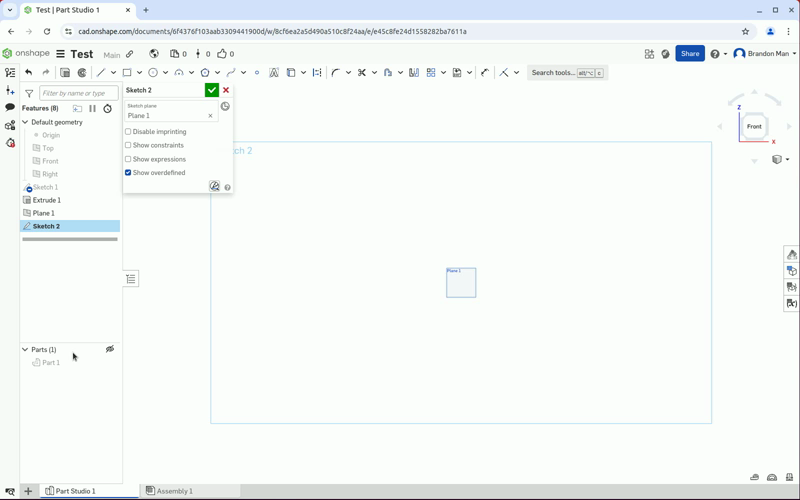
key(l)
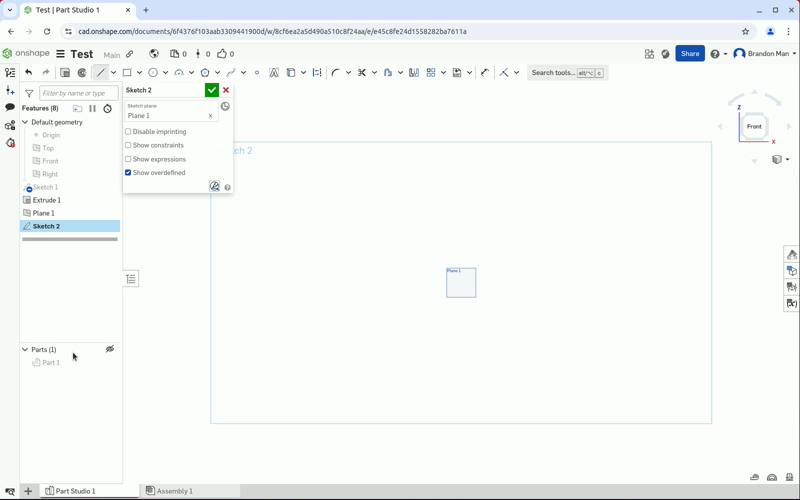
key_down(shift)
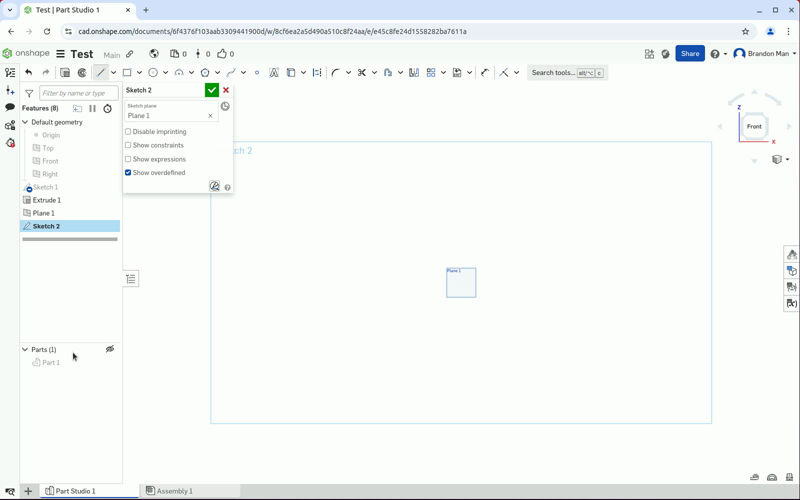
mouse_move(377, 348)
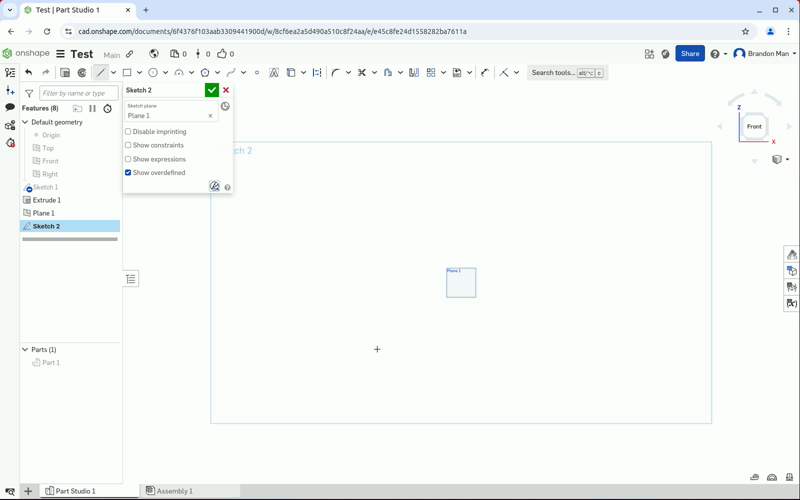
click(377, 348)
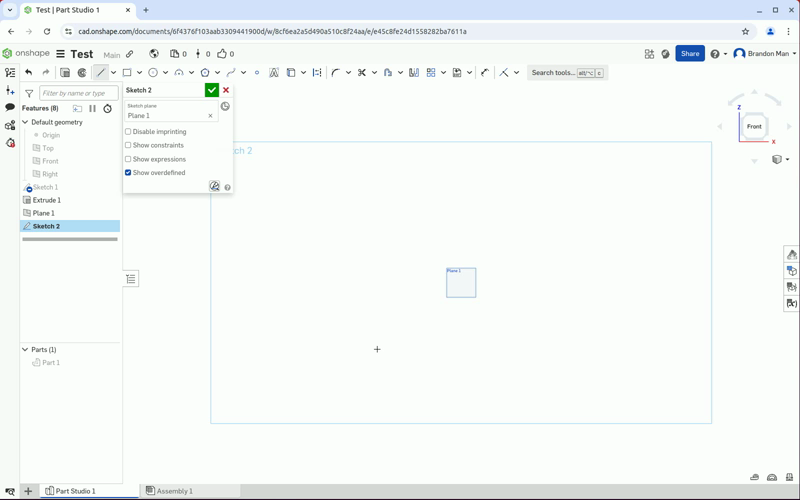
key_up(shift)
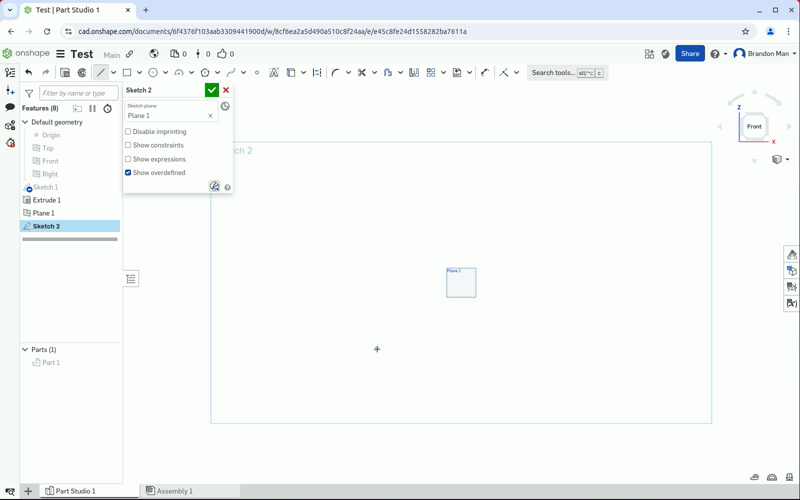
key_down(shift)
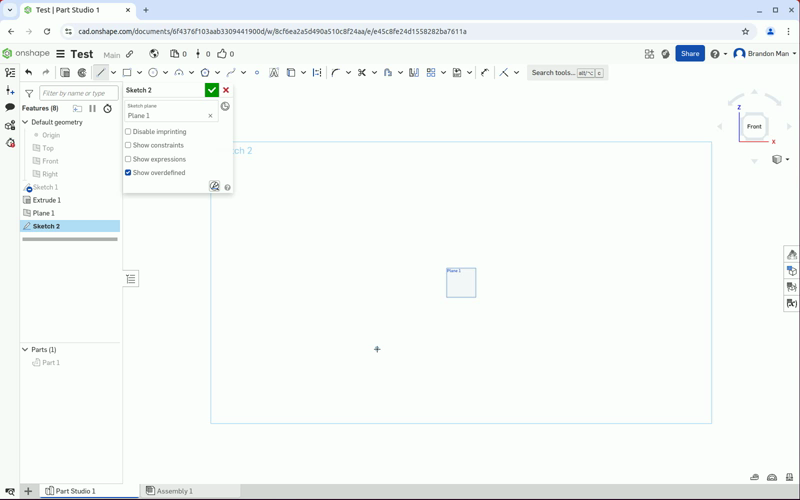
mouse_move(548, 348)
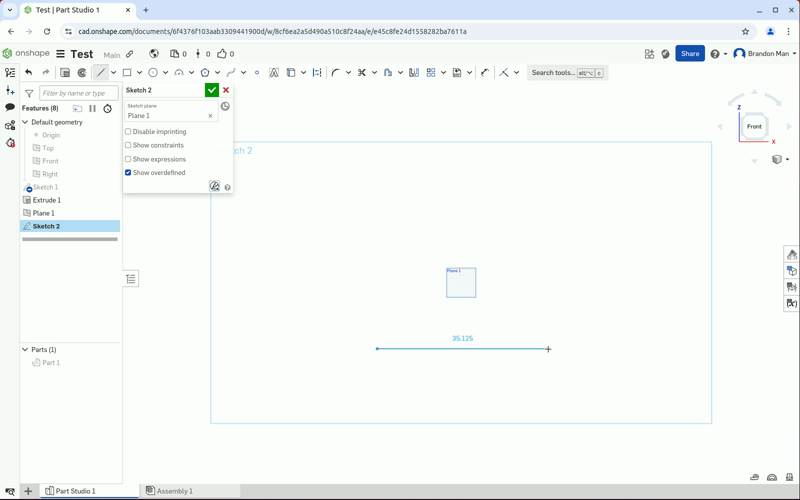
click(548, 348)
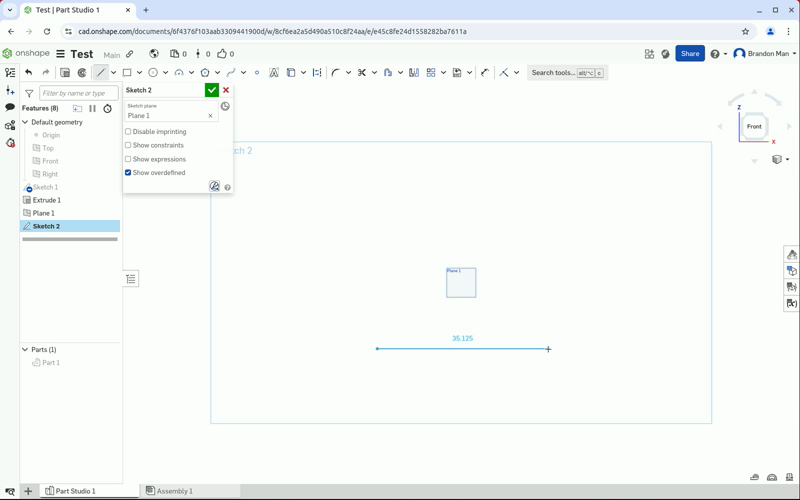
key_up(shift)
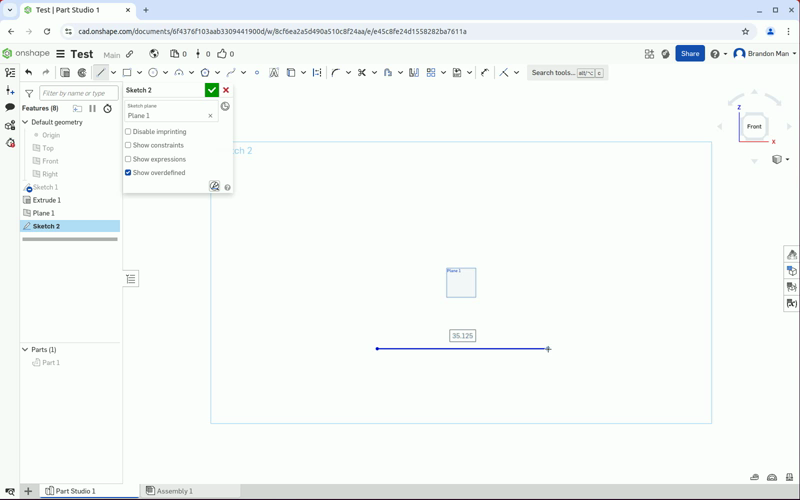
key_down(shift)
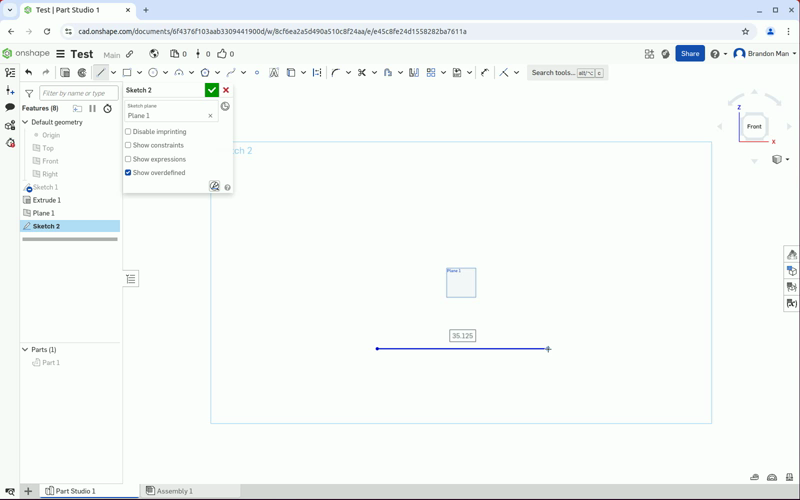
mouse_move(548, 285)
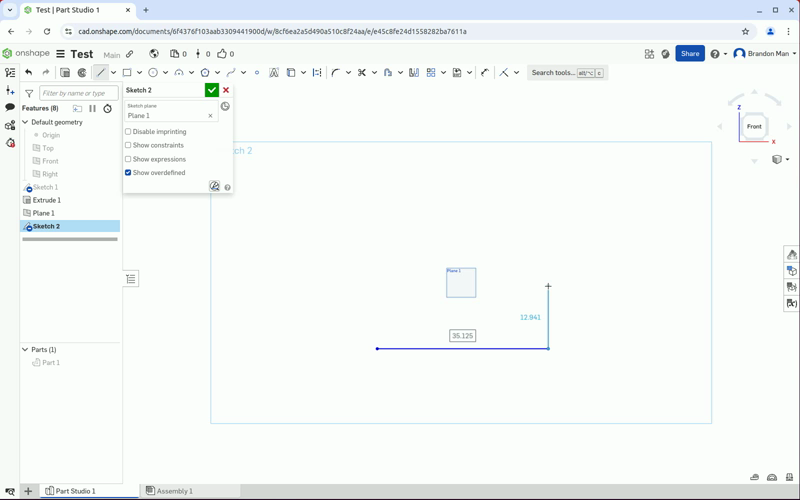
click(548, 285)
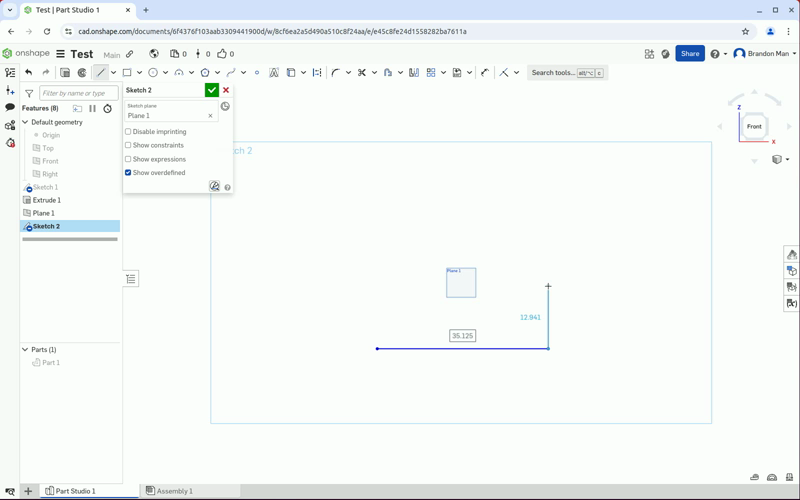
key_up(shift)
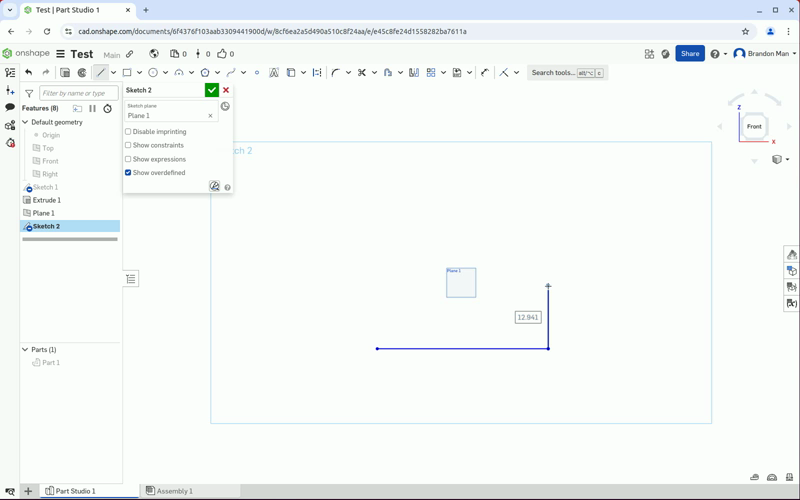
key_down(shift)
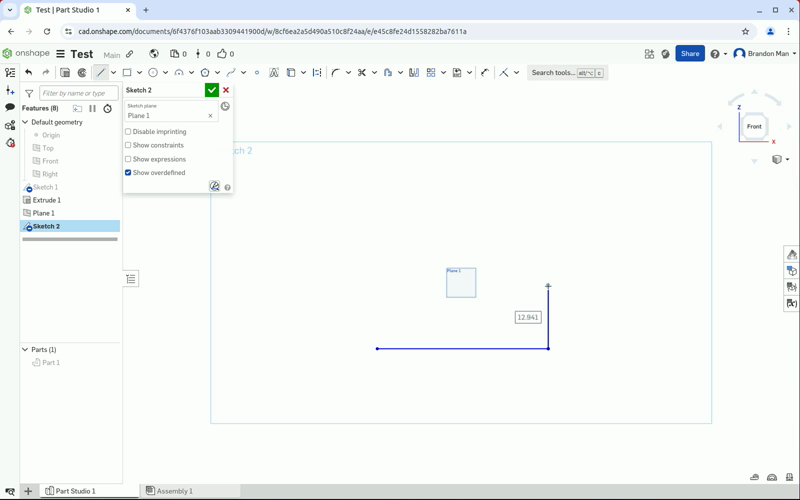
mouse_move(377, 285)
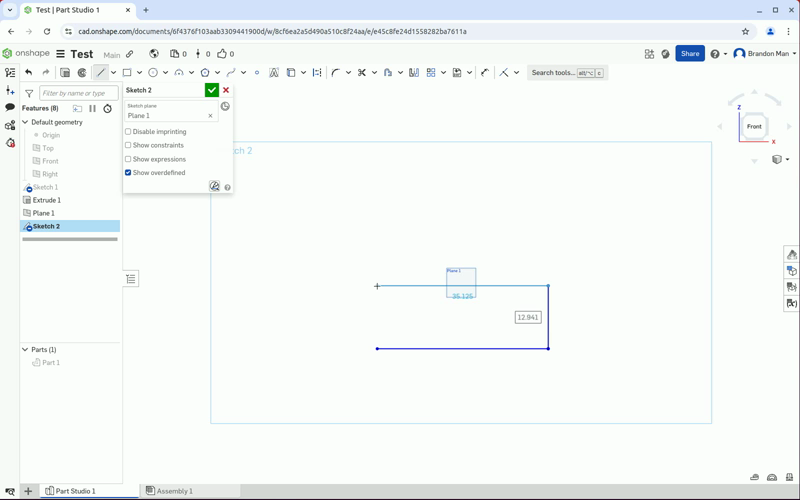
click(377, 285)
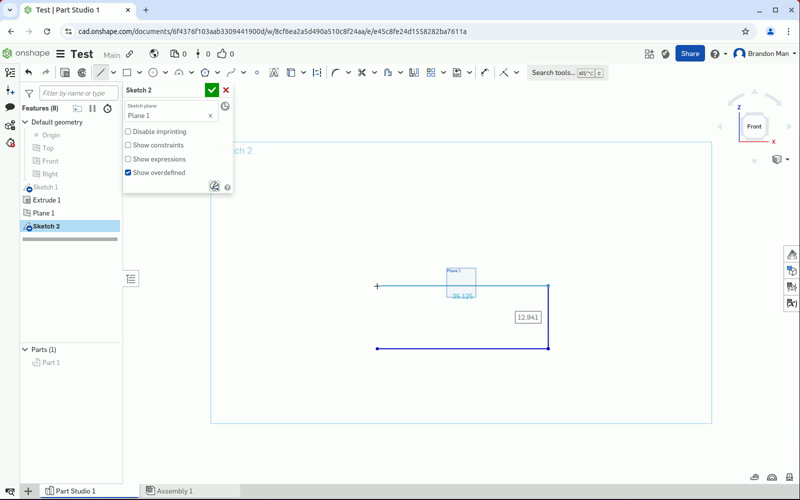
key_up(shift)
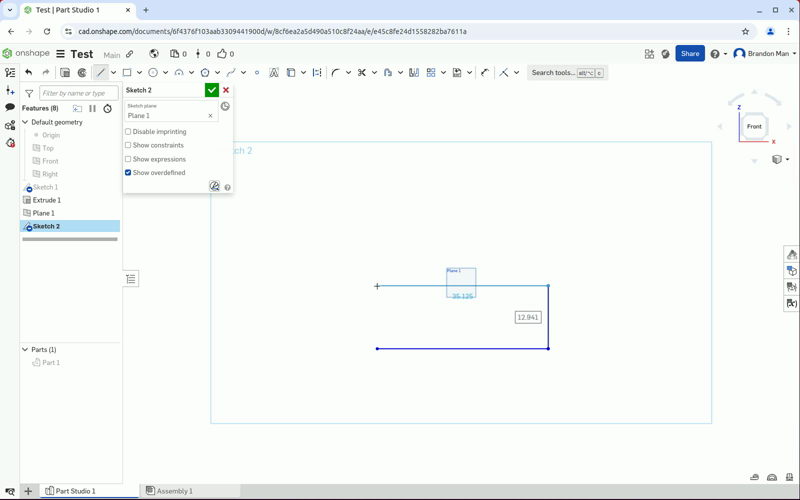
key_down(shift)
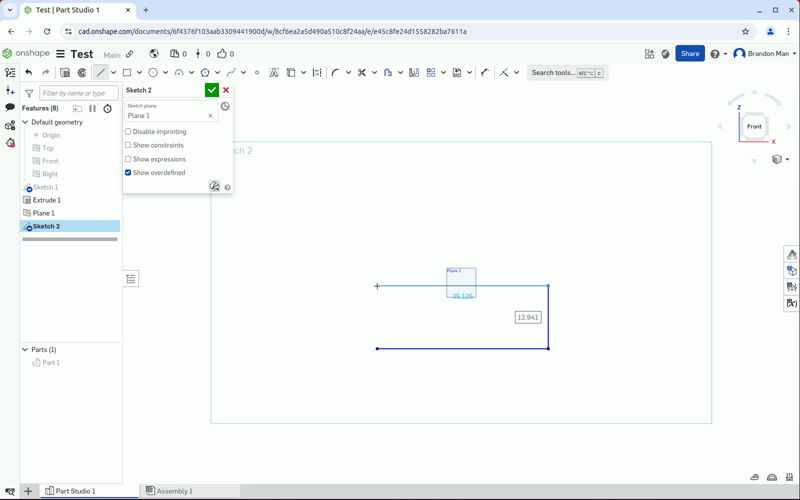
mouse_move(377, 348)
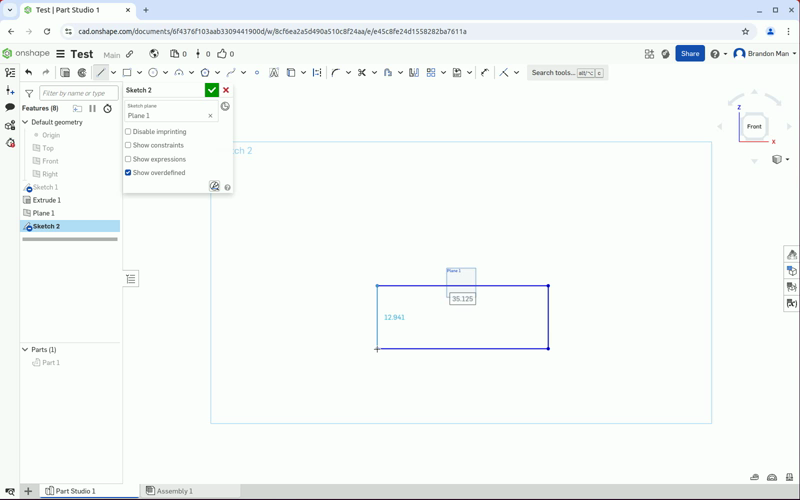
key_up(shift)
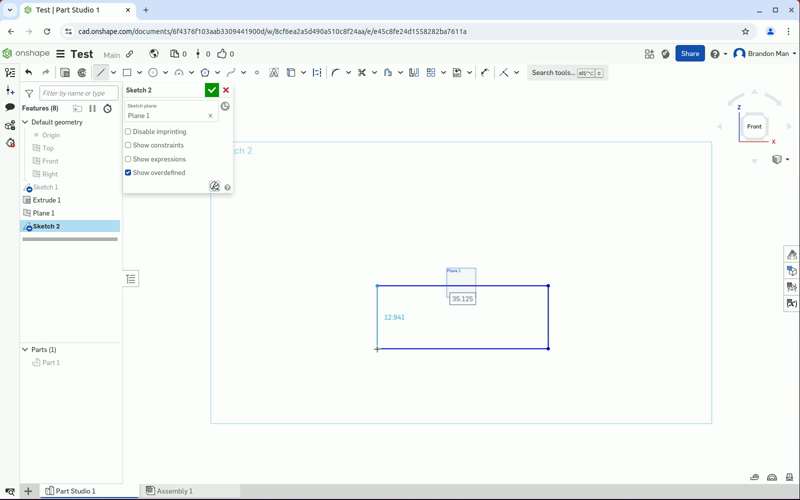
click(377, 348)
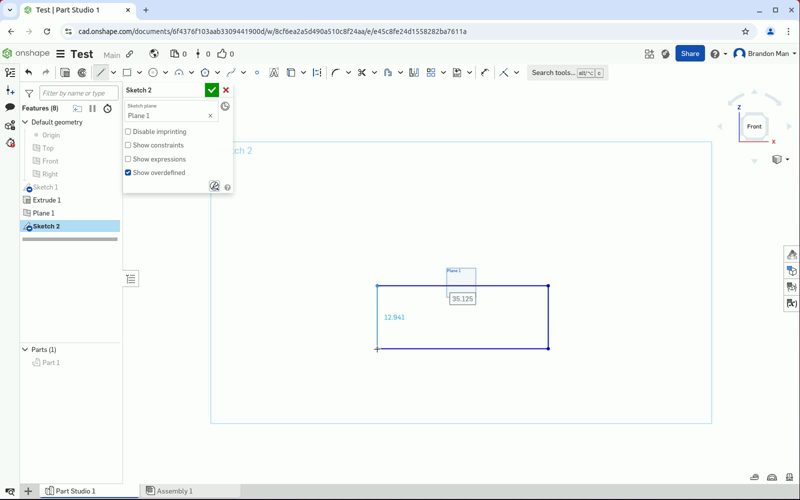
key(esc)
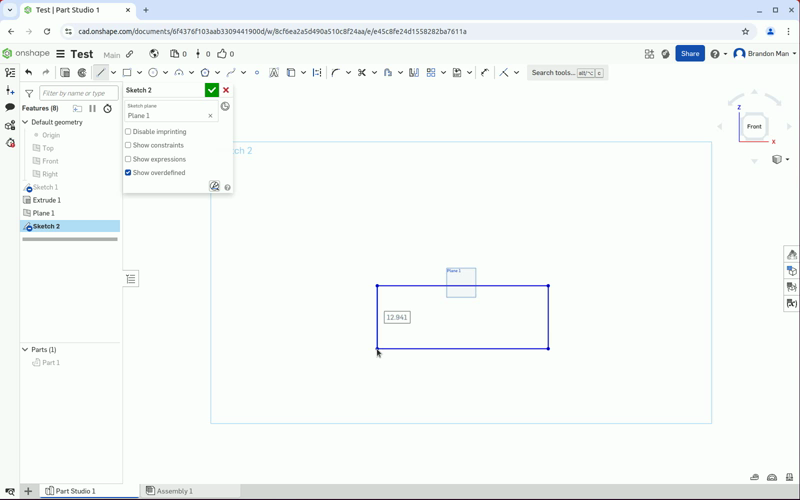
mouse_move(405, 335)
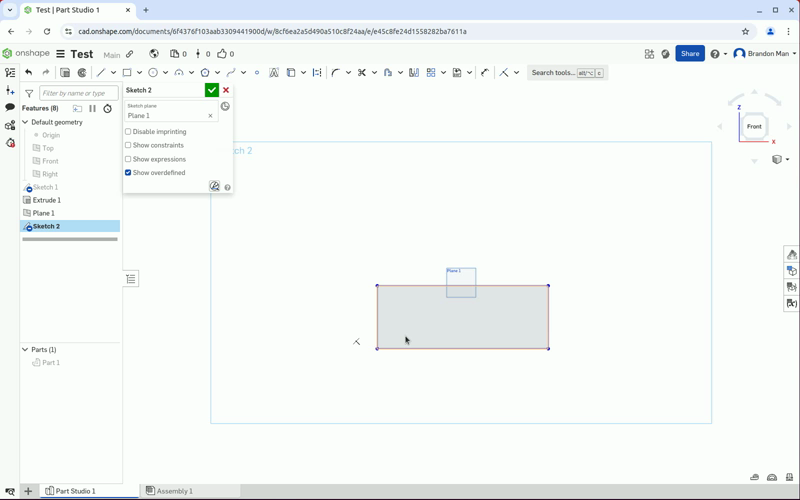
click(405, 335)
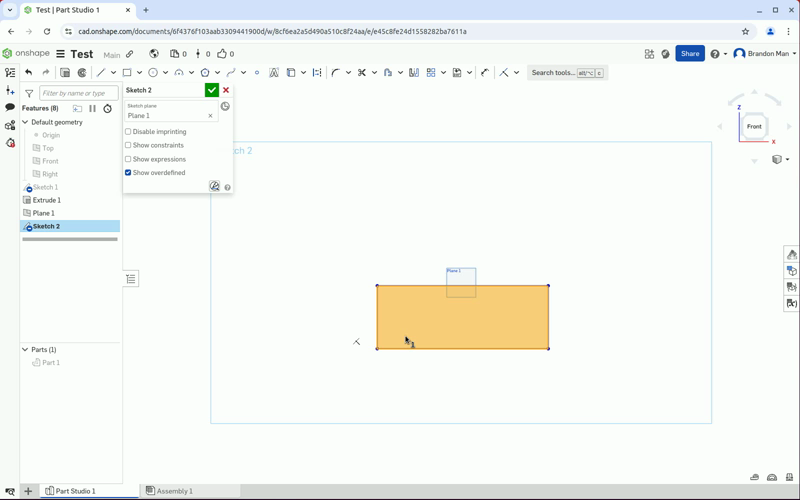
mouse_move(73, 352)
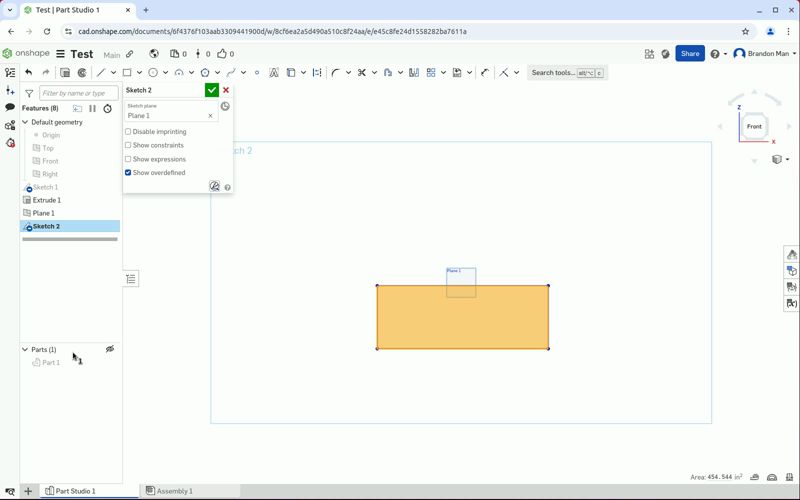
key(shift+y)
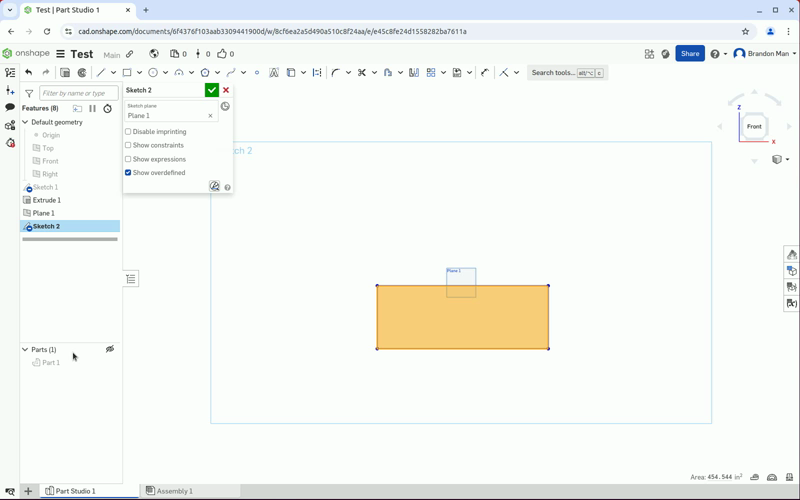
key(shift+e)
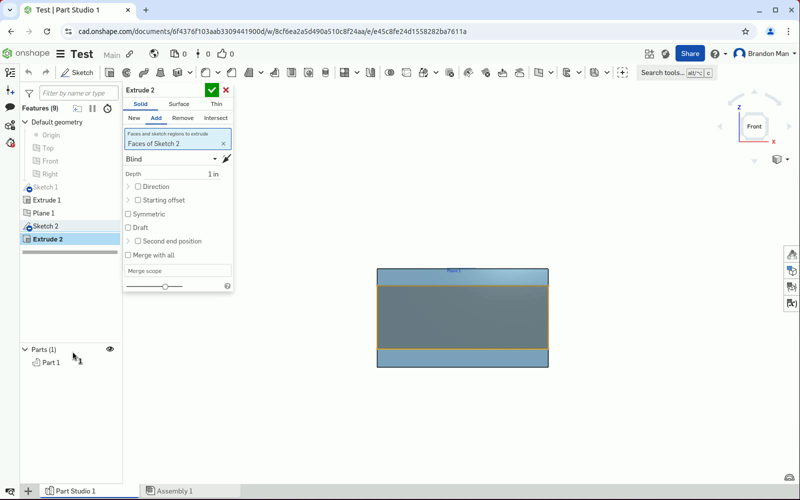
mouse_move(143, 106)
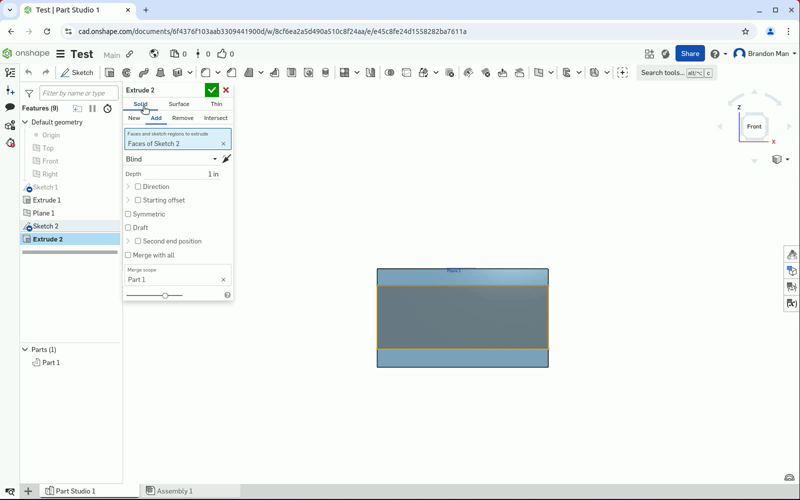
click(143, 106)
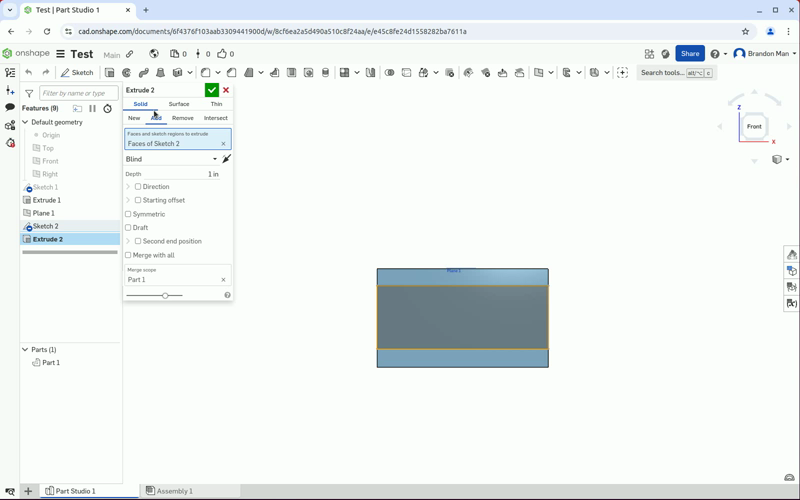
mouse_move(186, 120)
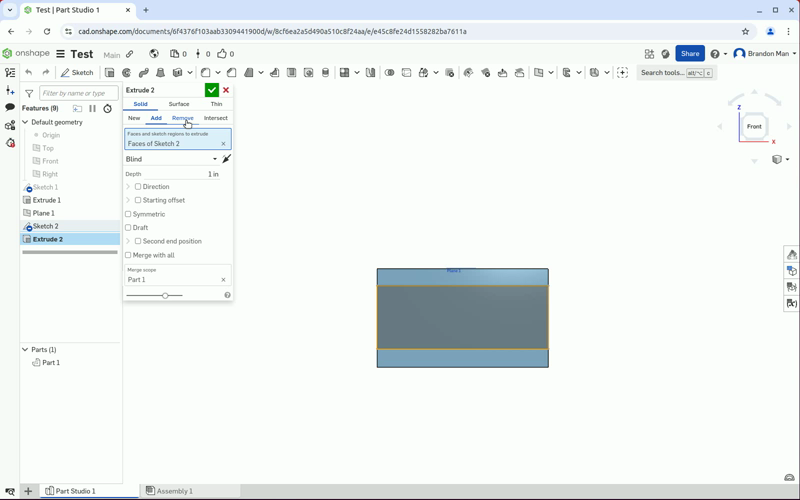
click(186, 120)
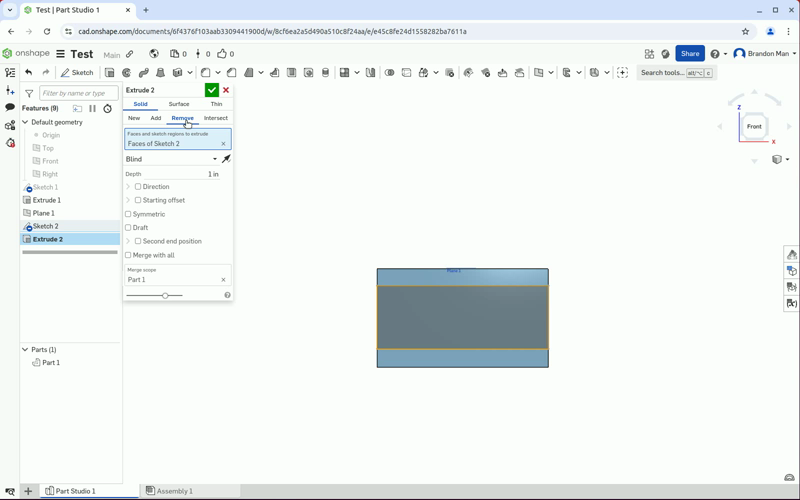
key(tab, 4)
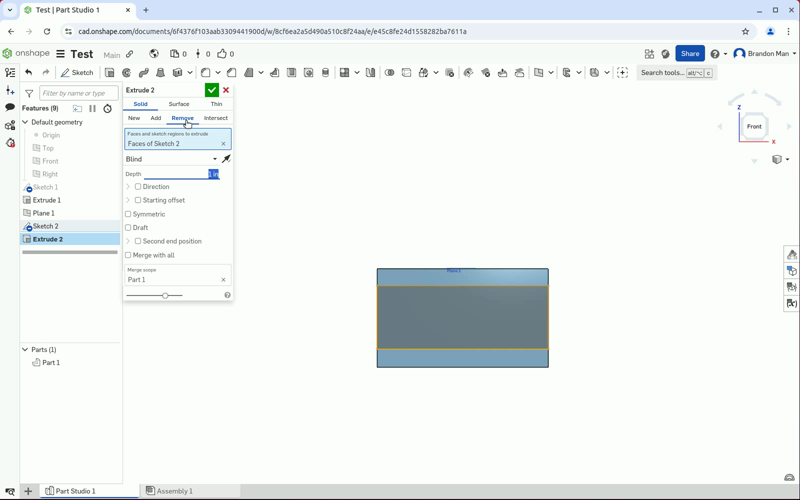
text(3.37)
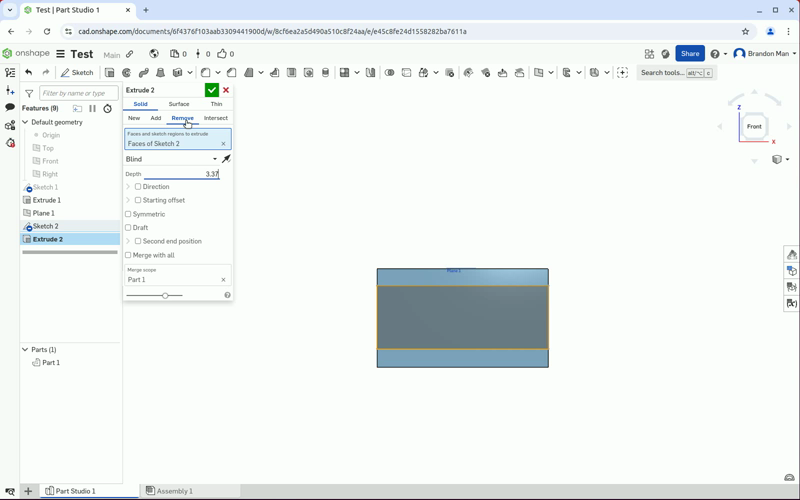
key(tab, 6)
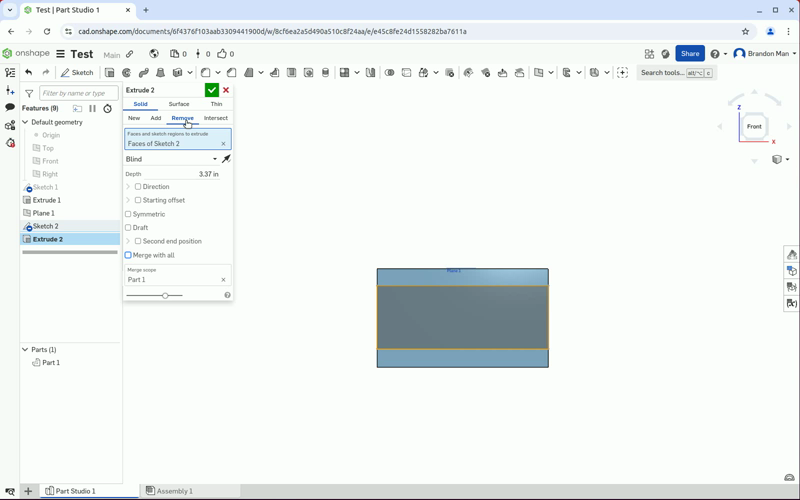
key(space)
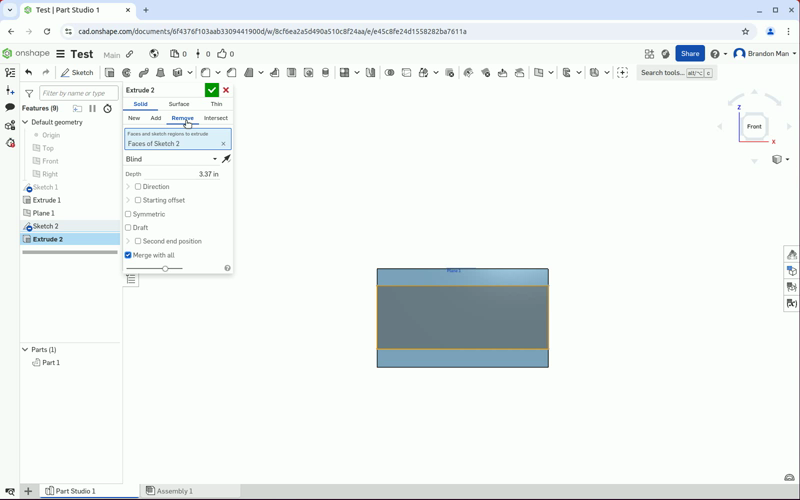
key(enter)
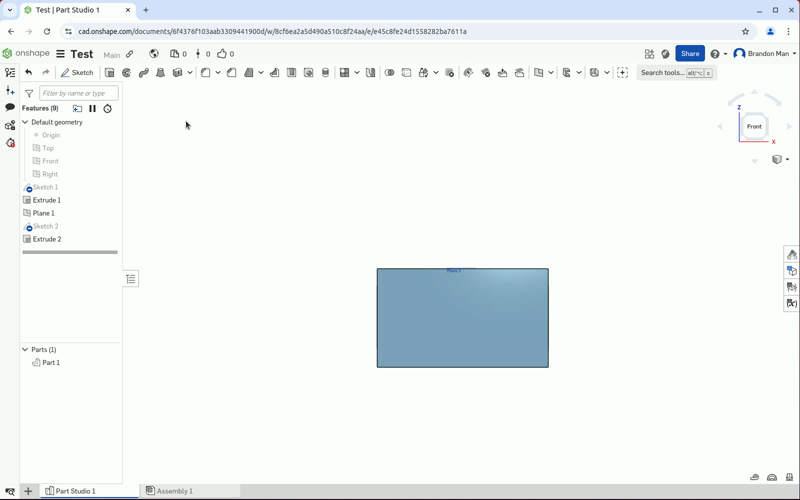
key(shift+h)
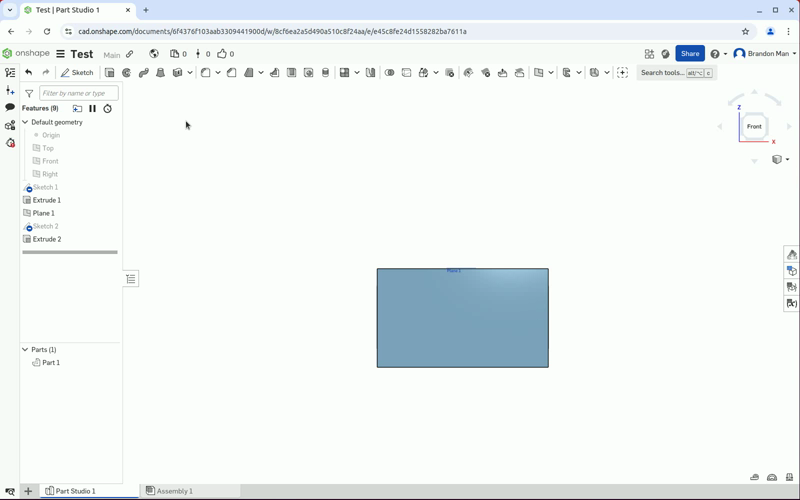
key(shift+h)
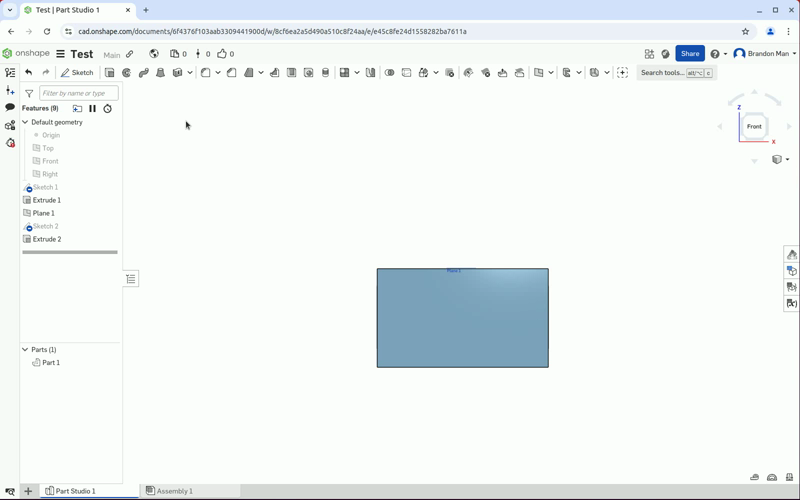
mouse_move(73, 189)
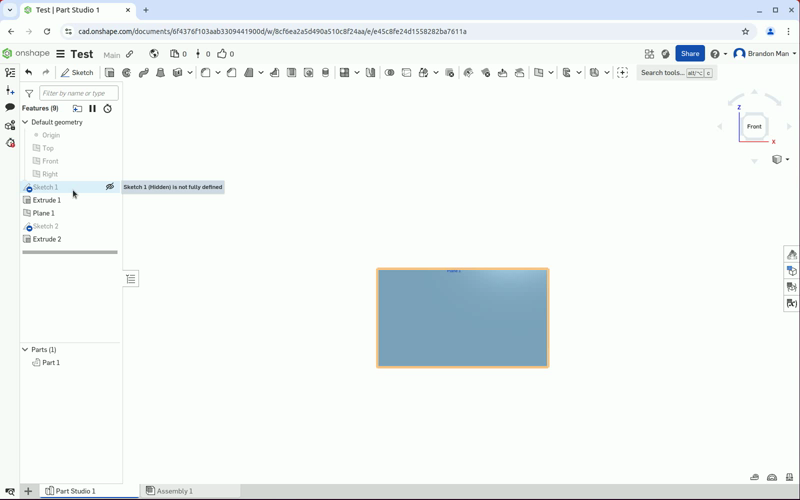
click(73, 189)
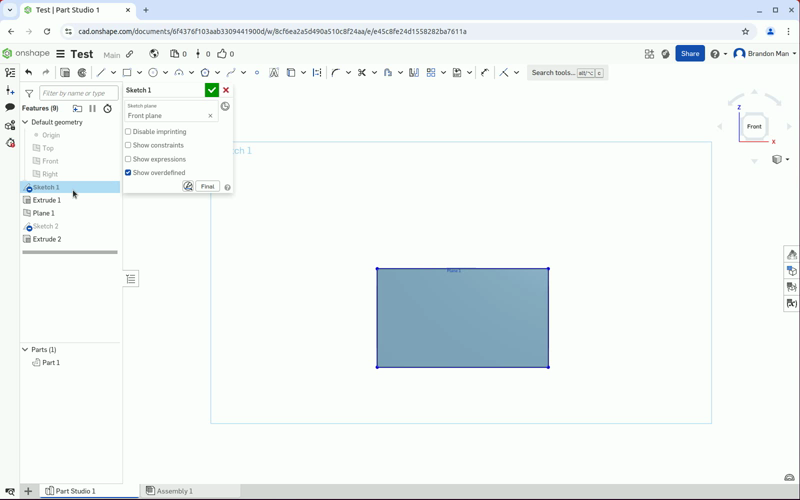
mouse_move(229, 92)
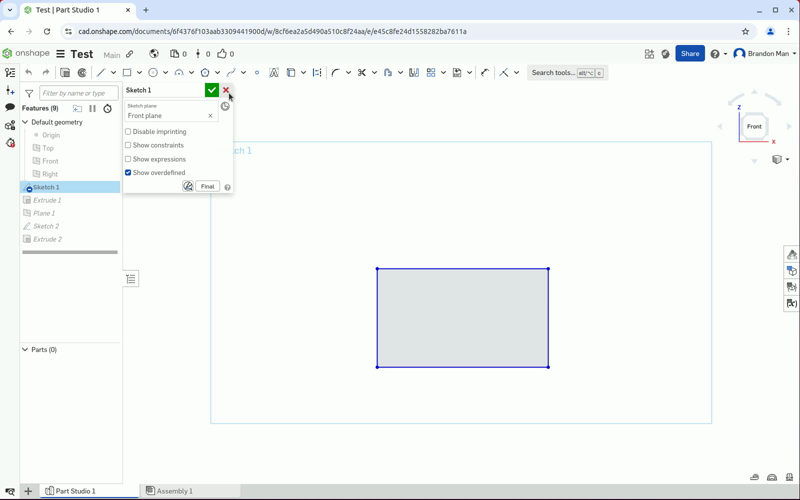
click(229, 92)
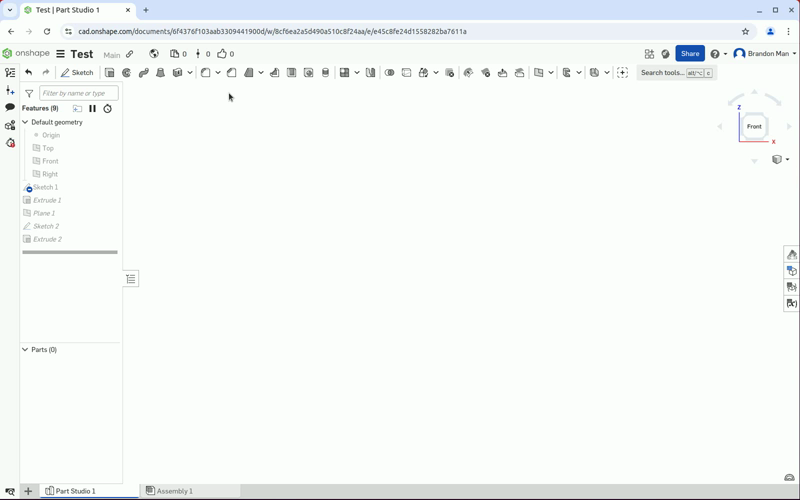
mouse_move(73, 352)
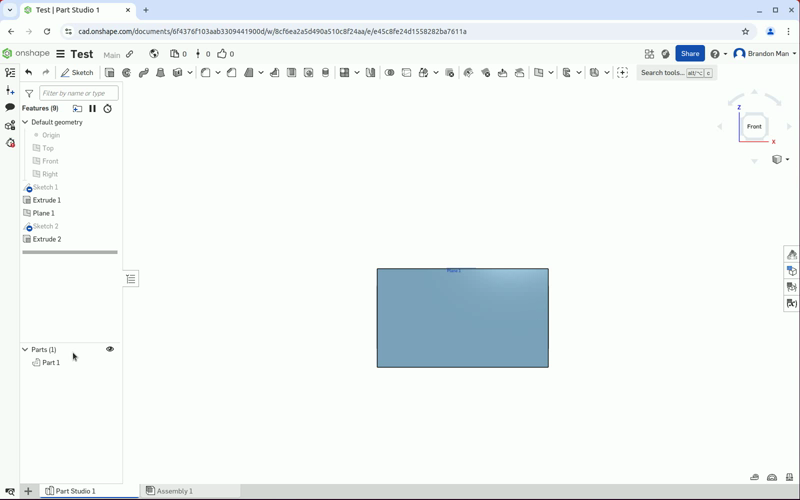
key(y)
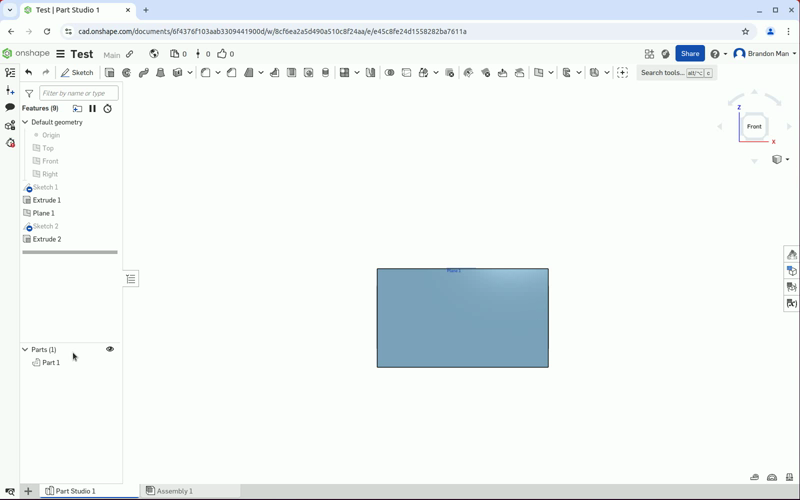
key(shift+p)
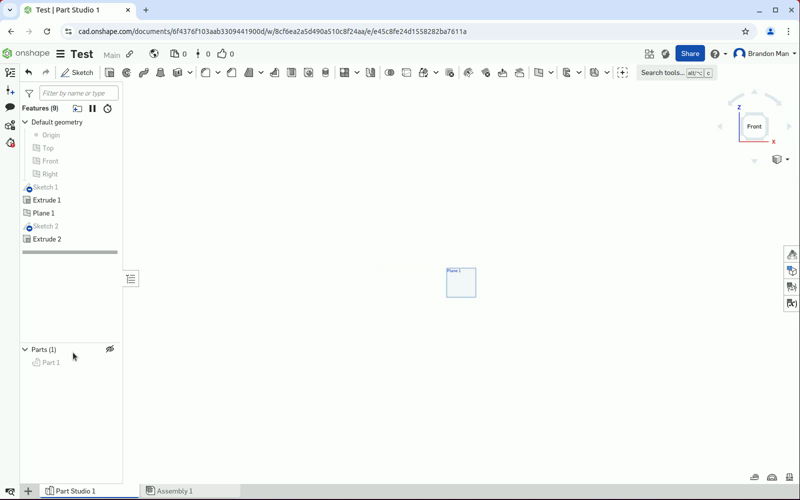
key(space)
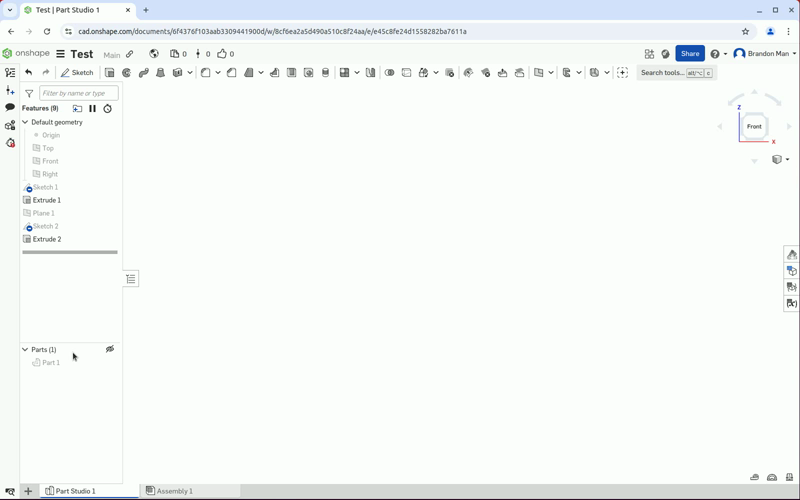
key_down(shift)
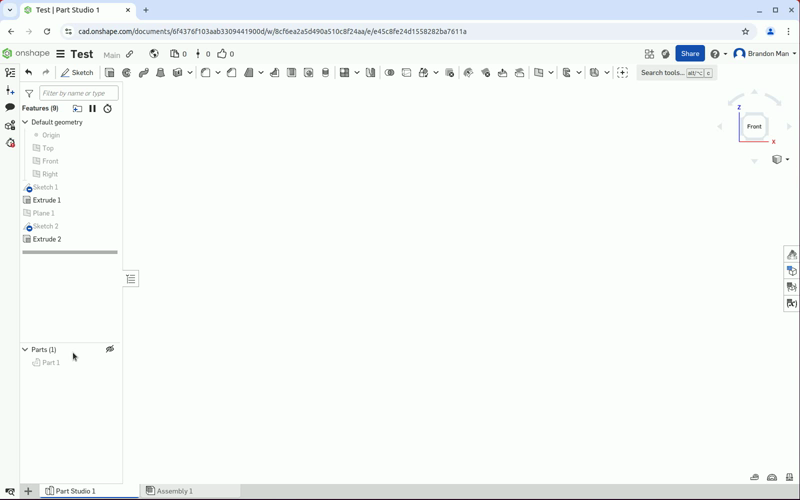
key(down)
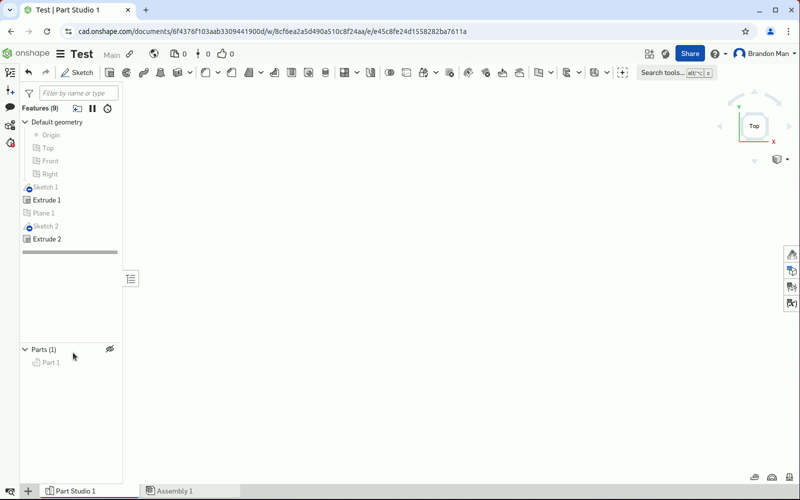
key_up(shift)
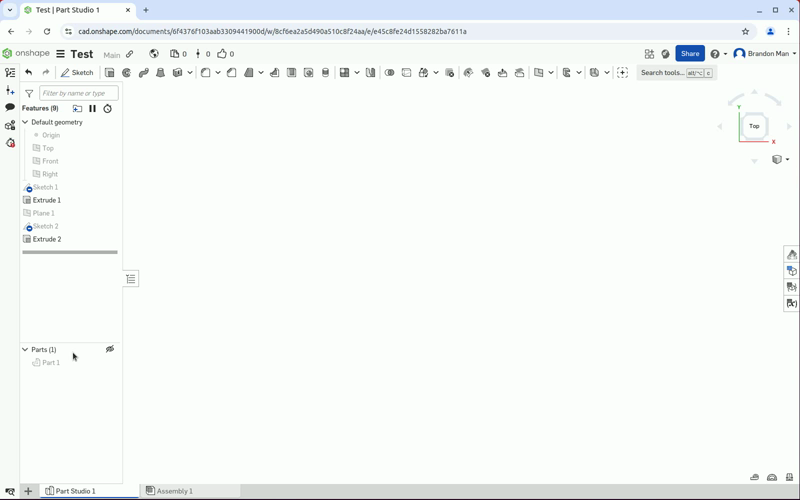
mouse_move(73, 352)
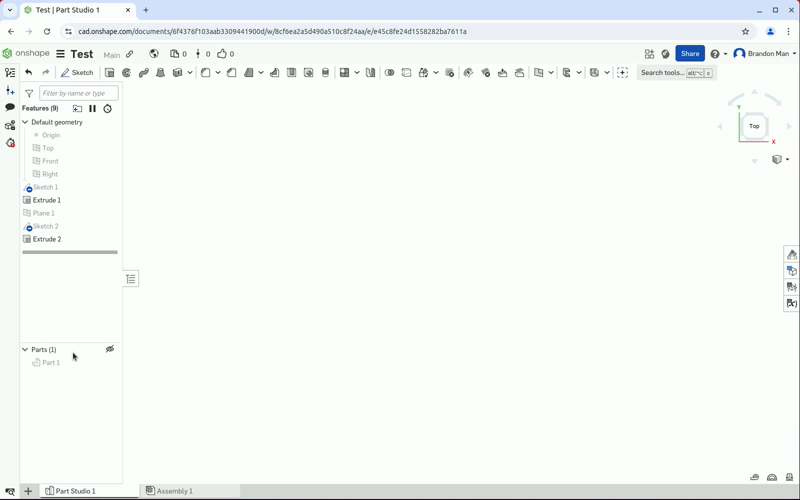
key(shift+y)
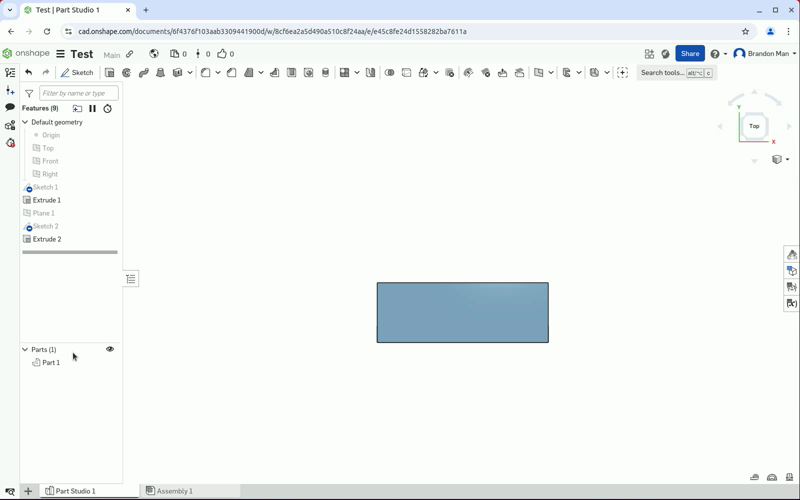
mouse_move(541, 75)
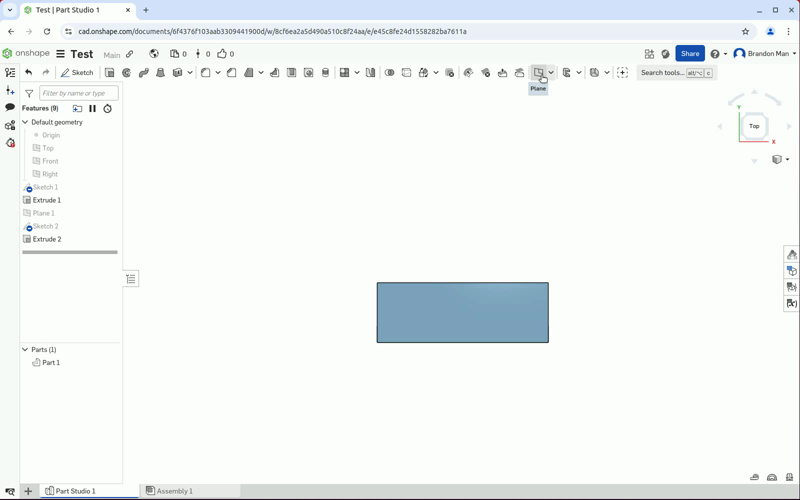
click(541, 75)
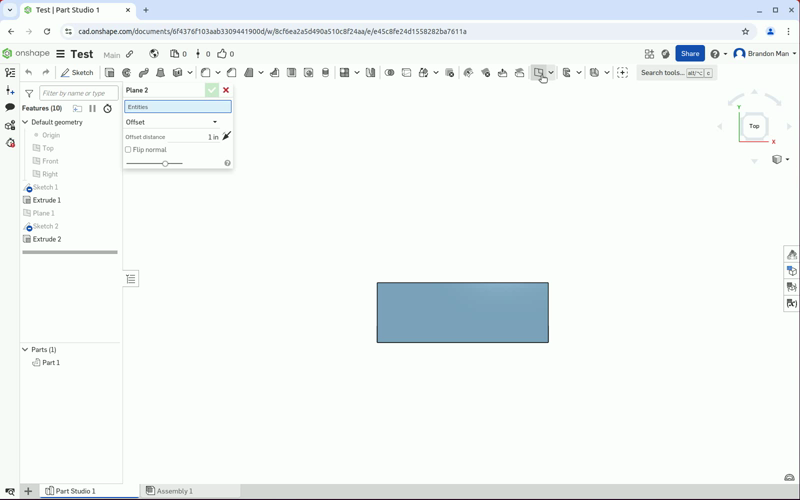
mouse_move(73, 150)
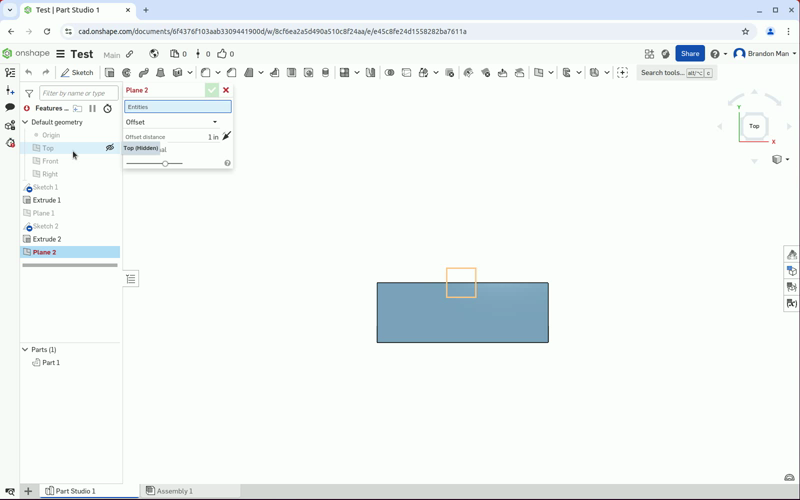
click(73, 150)
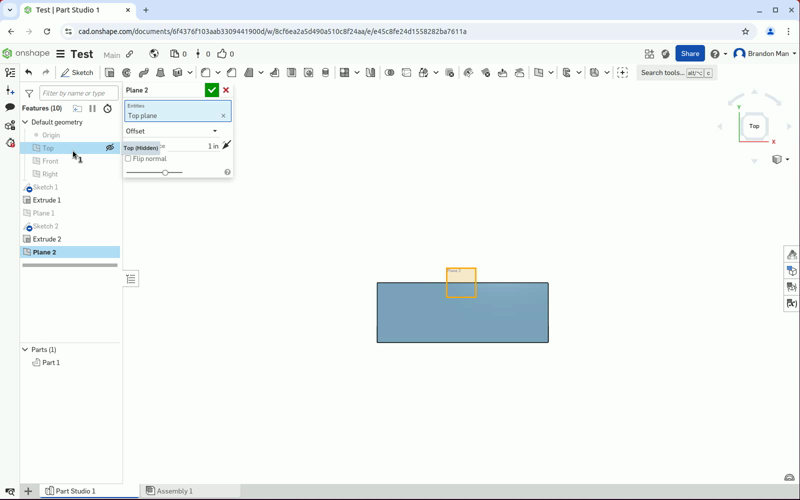
key(tab, 2)
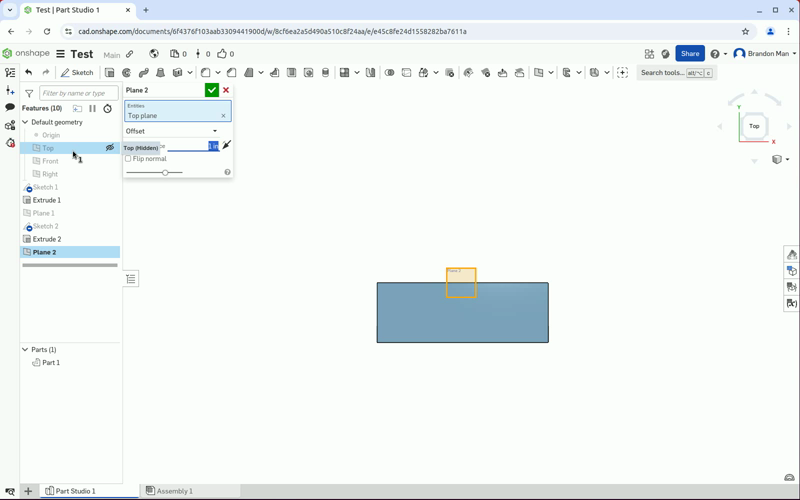
text(3.143)
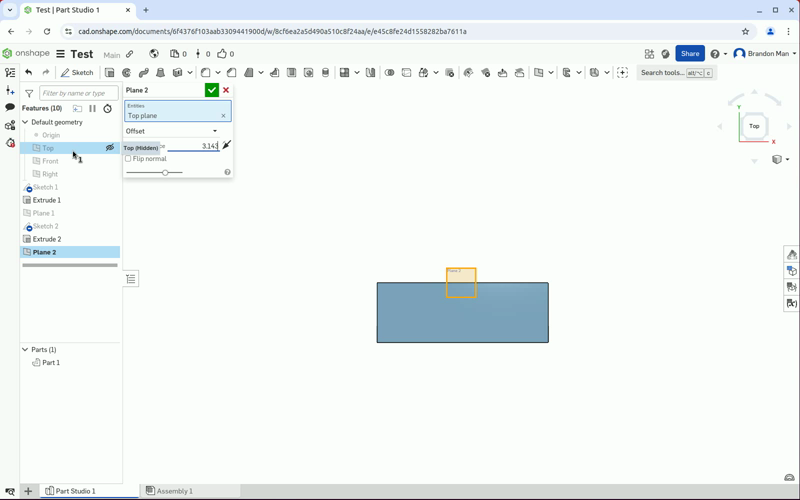
key(enter, 2)
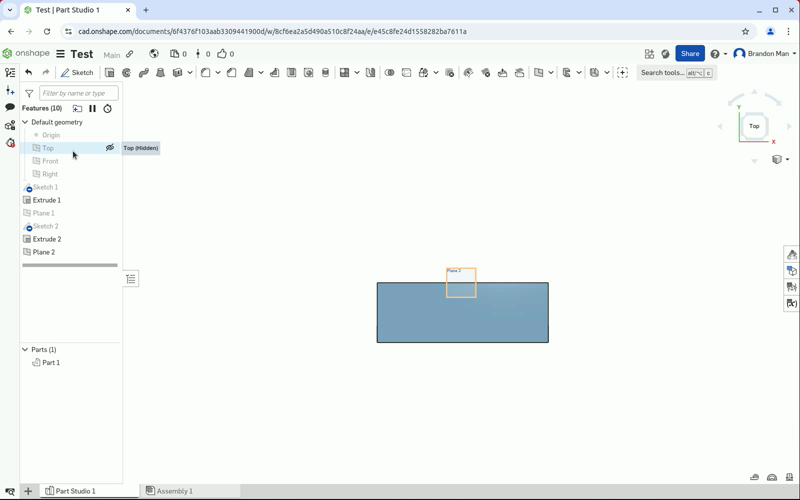
key(shift+s)
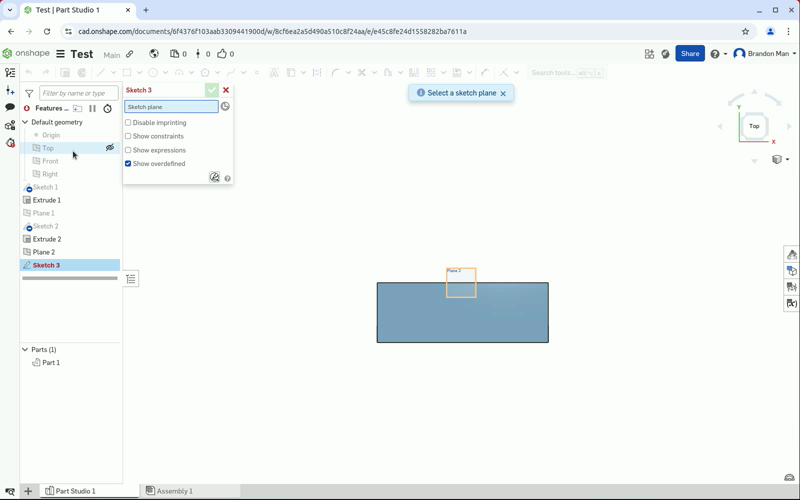
mouse_move(73, 254)
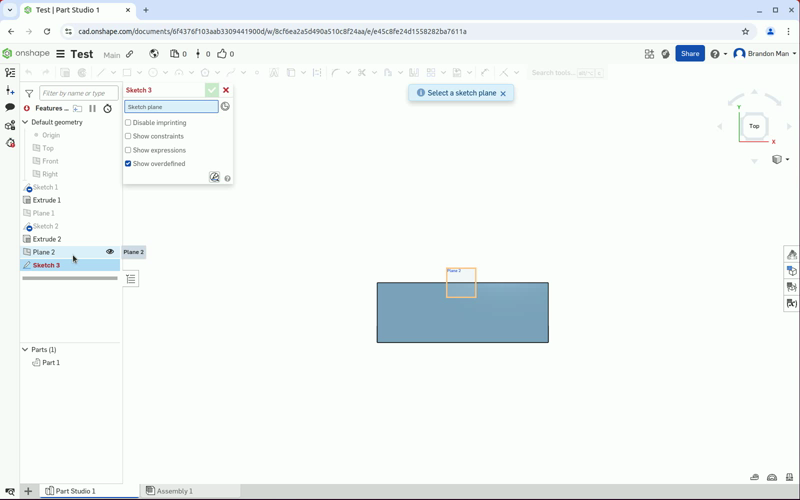
click(73, 254)
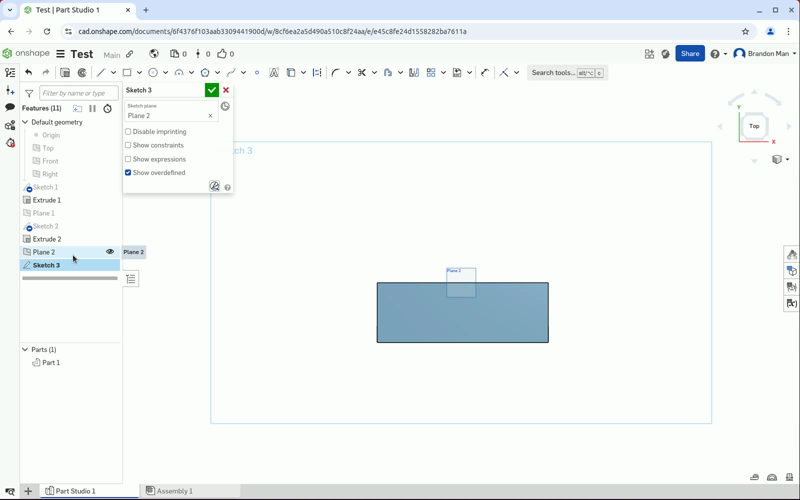
mouse_move(73, 352)
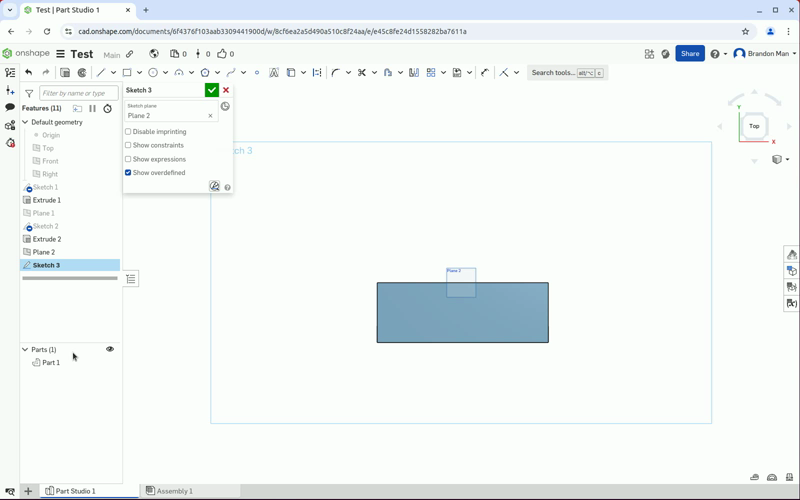
key(y)
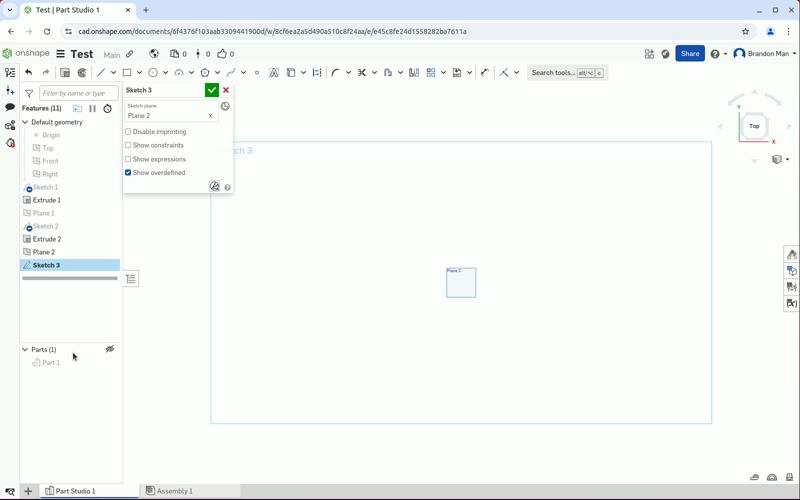
key(l)
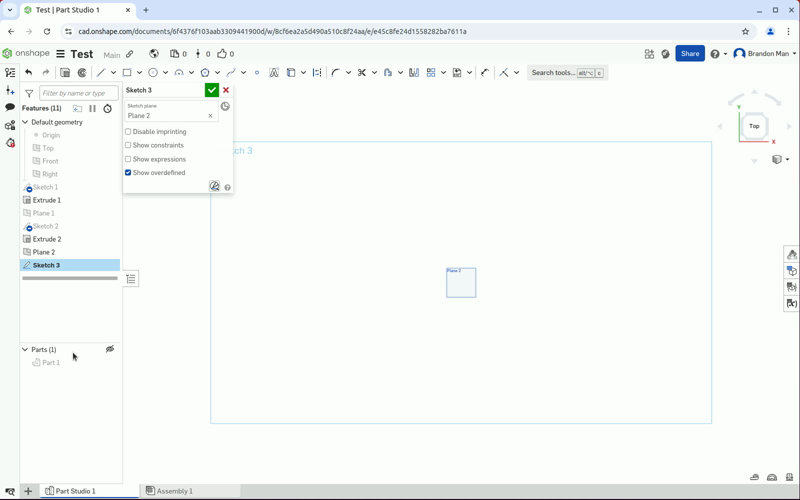
key_down(shift)
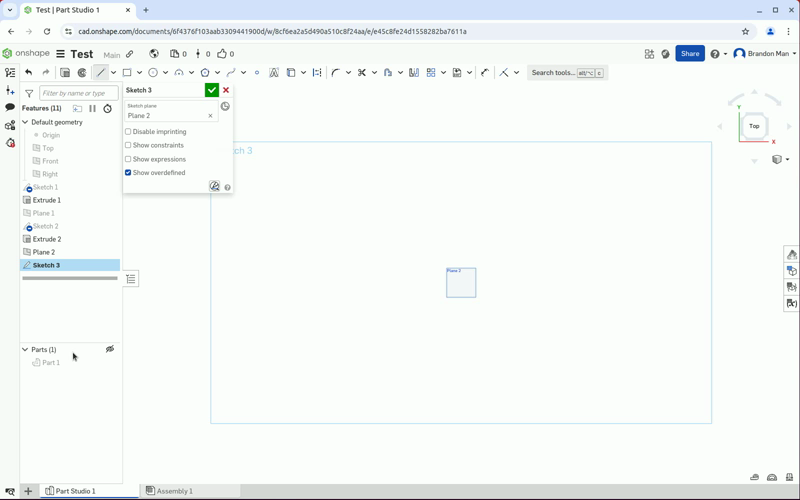
mouse_move(377, 308)
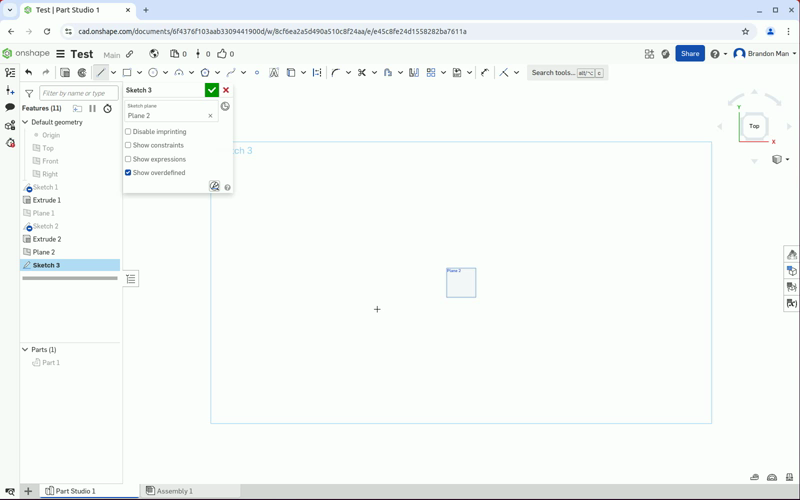
click(377, 308)
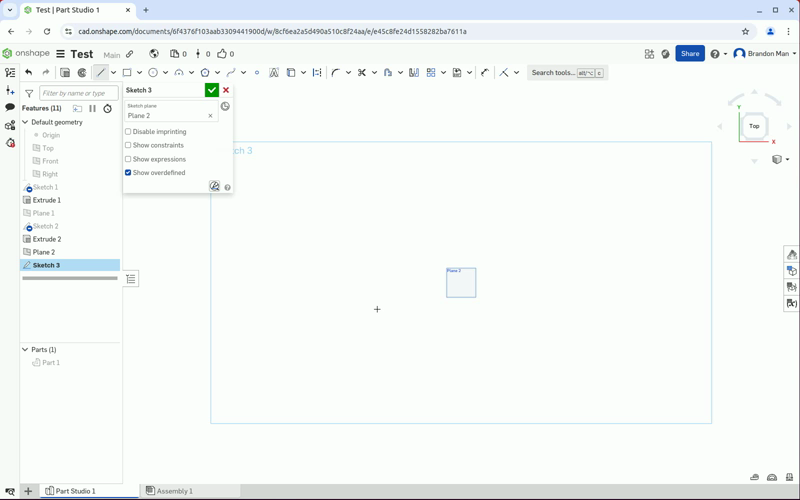
key_up(shift)
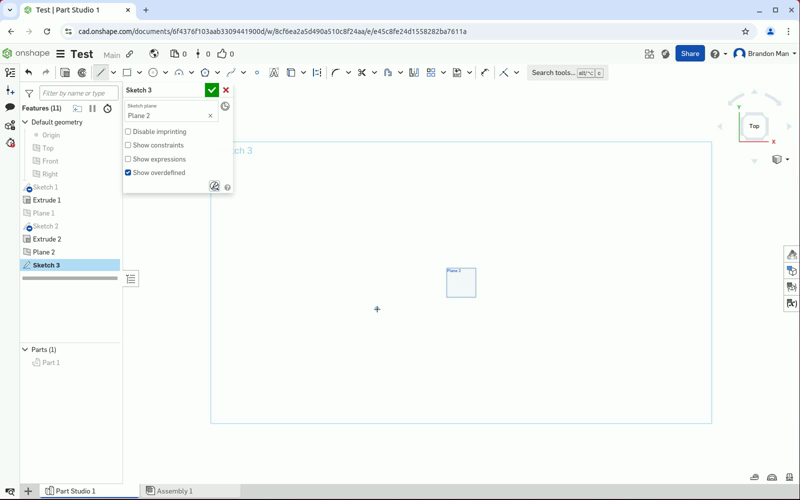
key_down(shift)
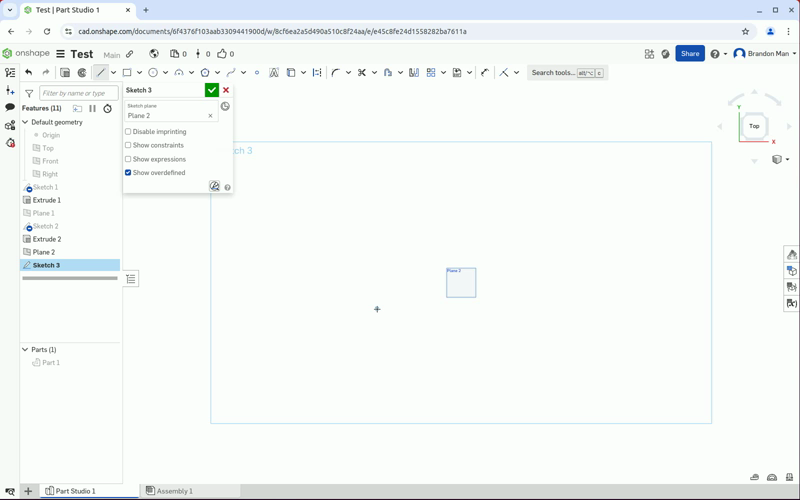
mouse_move(548, 308)
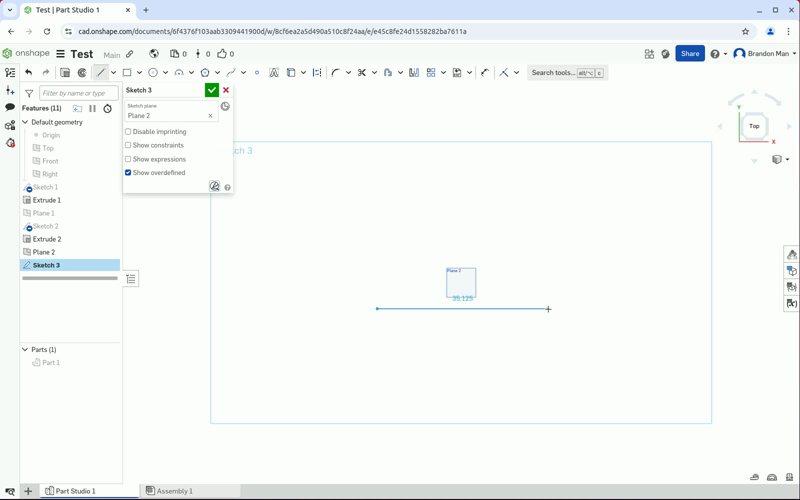
click(548, 308)
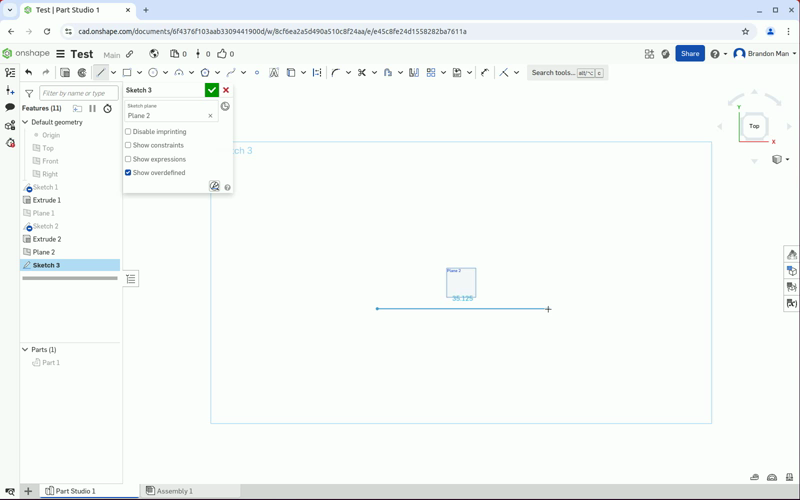
key_up(shift)
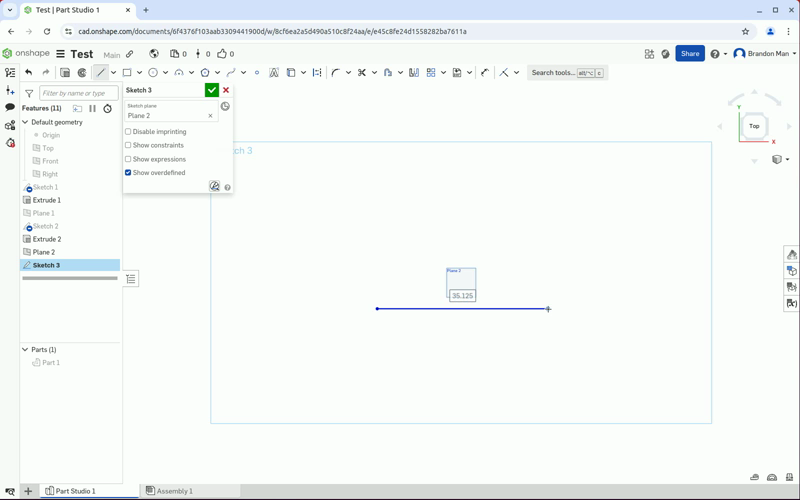
key_down(shift)
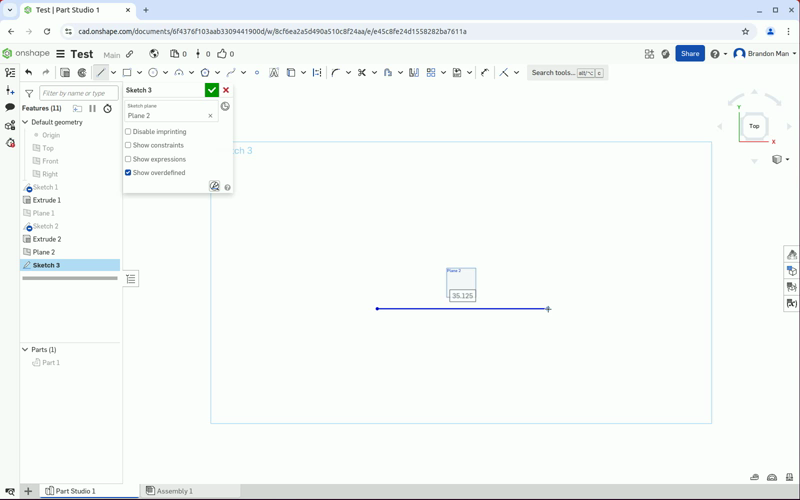
mouse_move(578, 308)
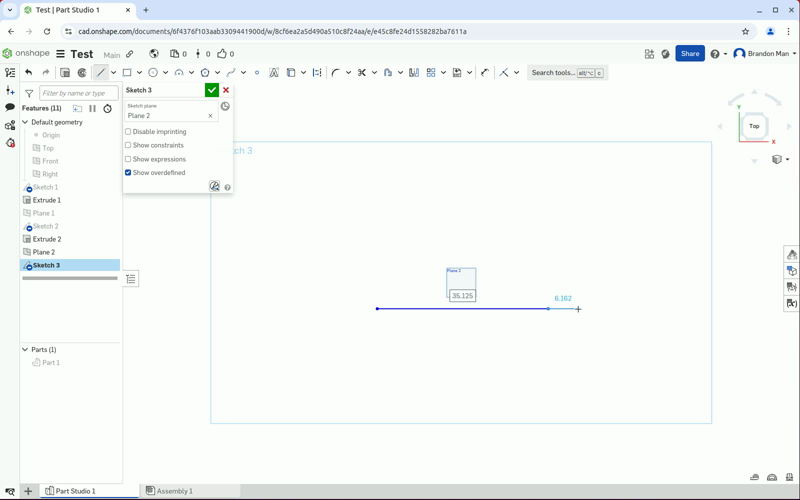
mouse_move(548, 283)
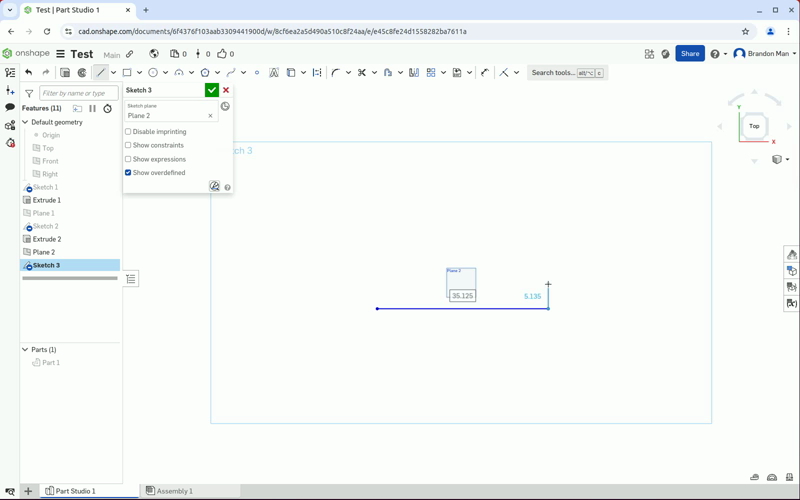
click(548, 283)
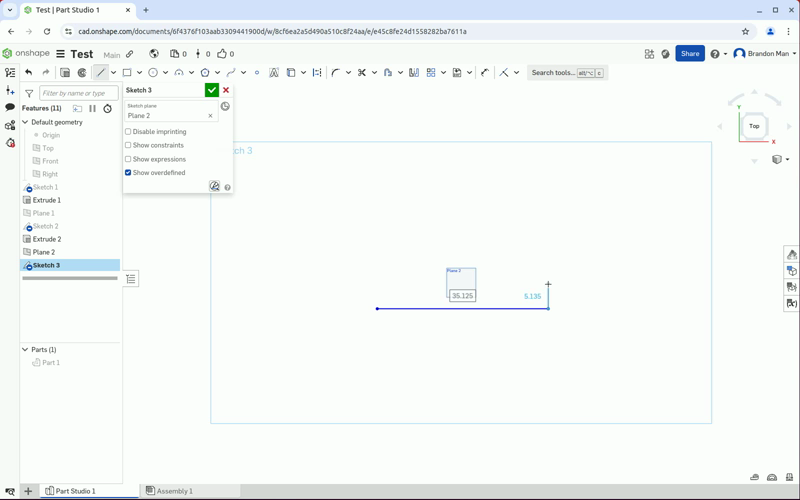
key_up(shift)
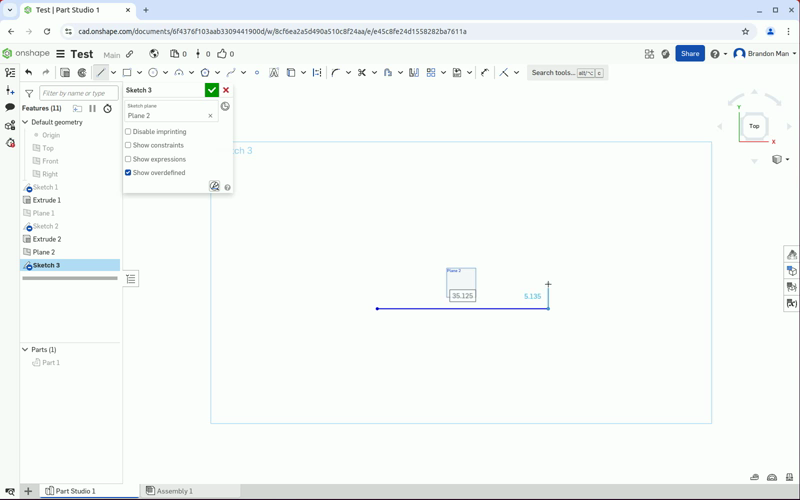
key_down(shift)
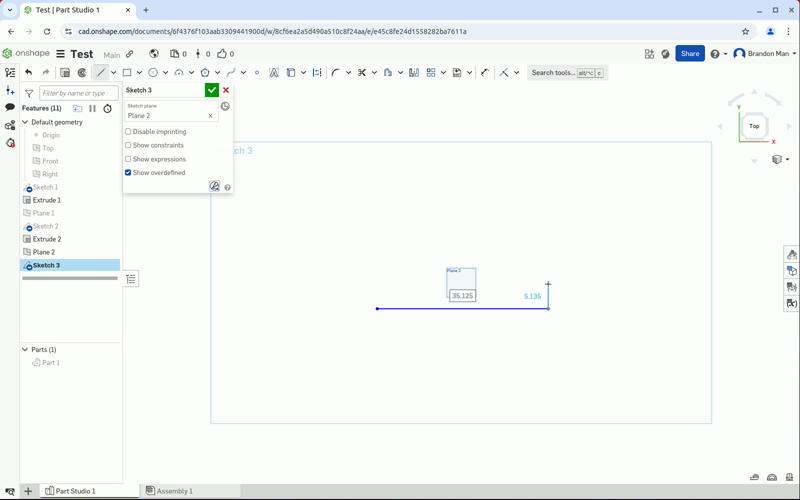
mouse_move(377, 283)
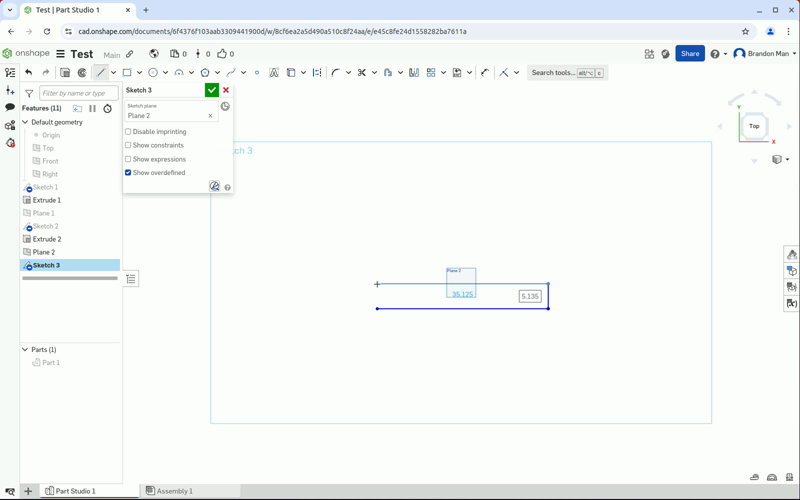
click(377, 283)
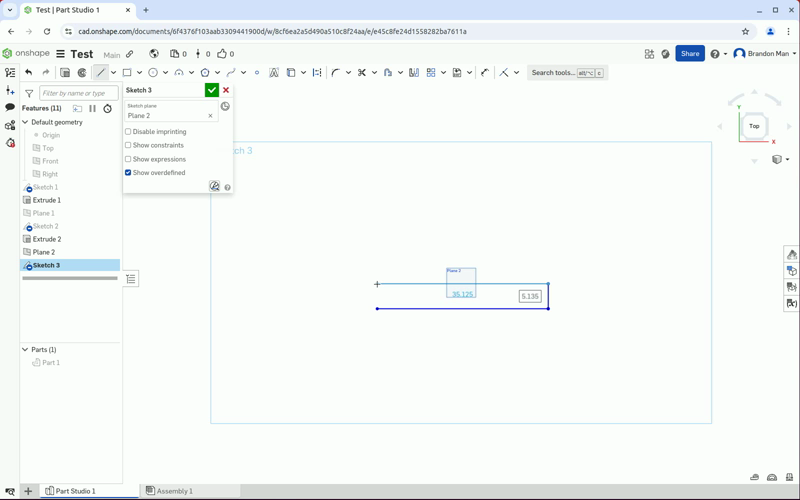
key_up(shift)
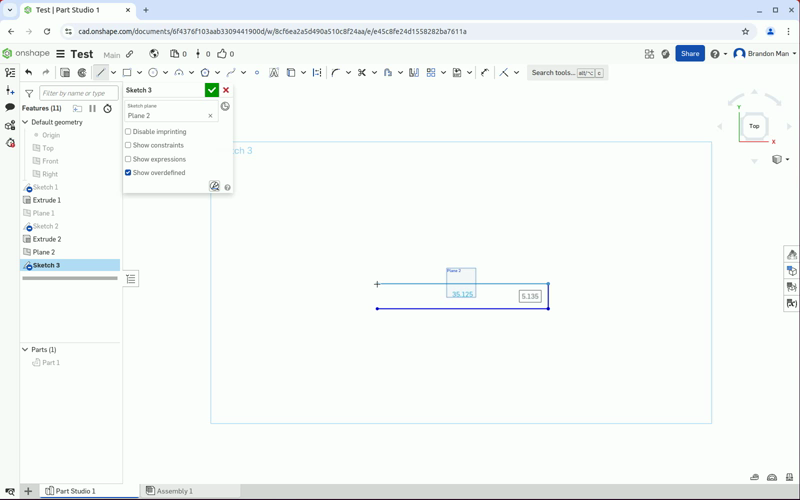
mouse_move(407, 283)
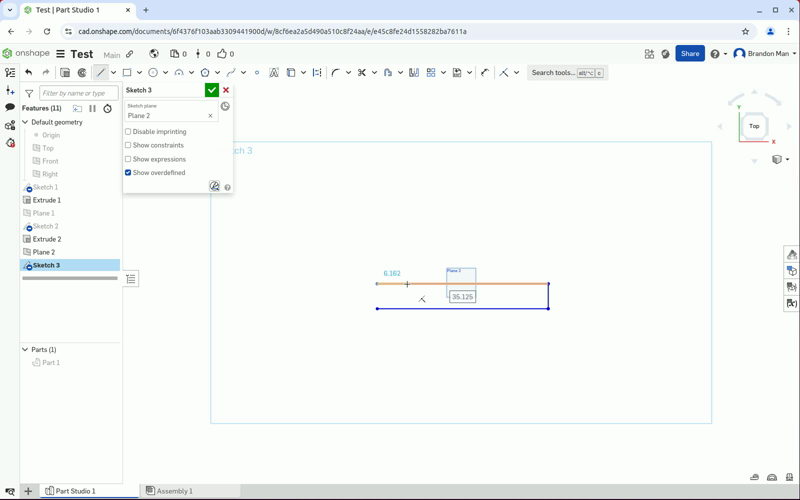
key_down(shift)
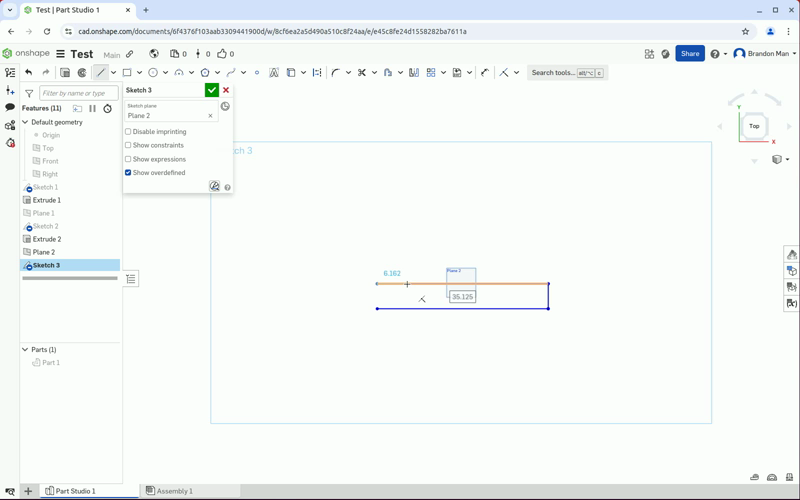
mouse_move(377, 308)
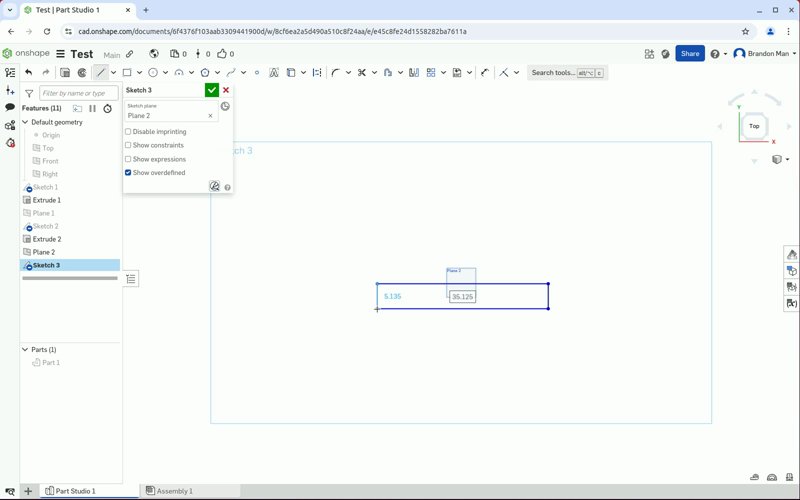
key_up(shift)
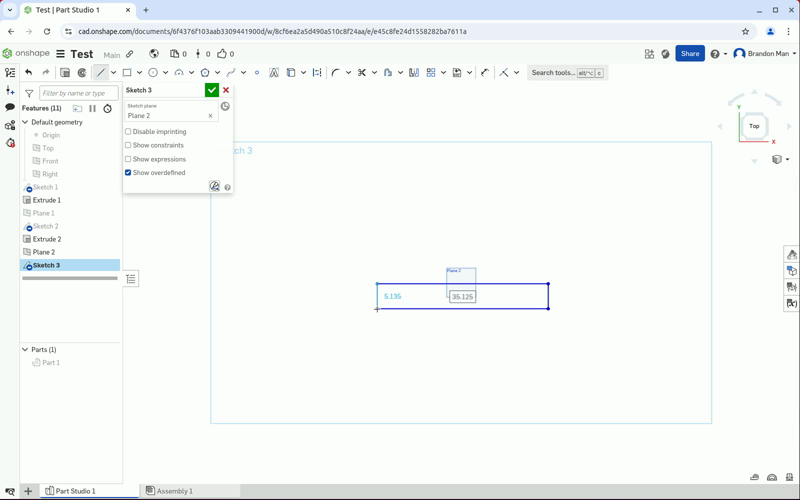
click(377, 308)
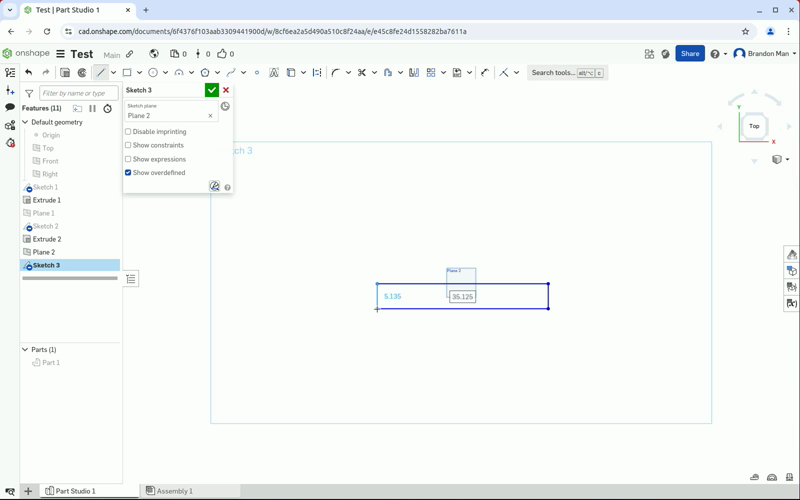
key(esc)
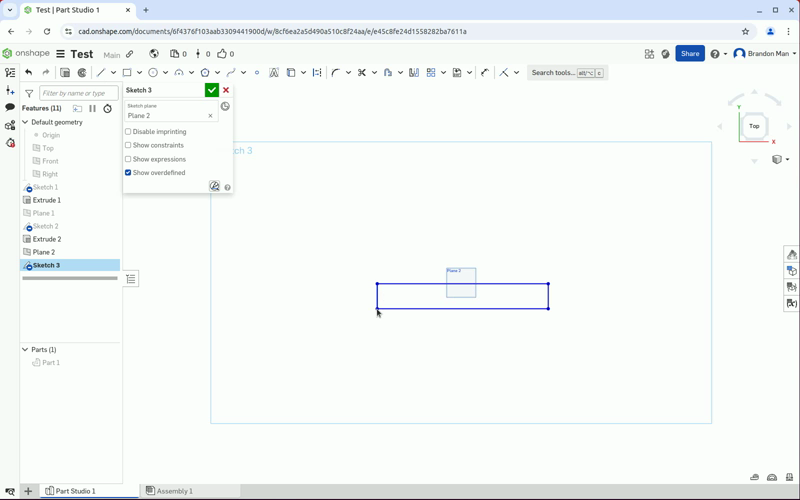
mouse_move(385, 298)
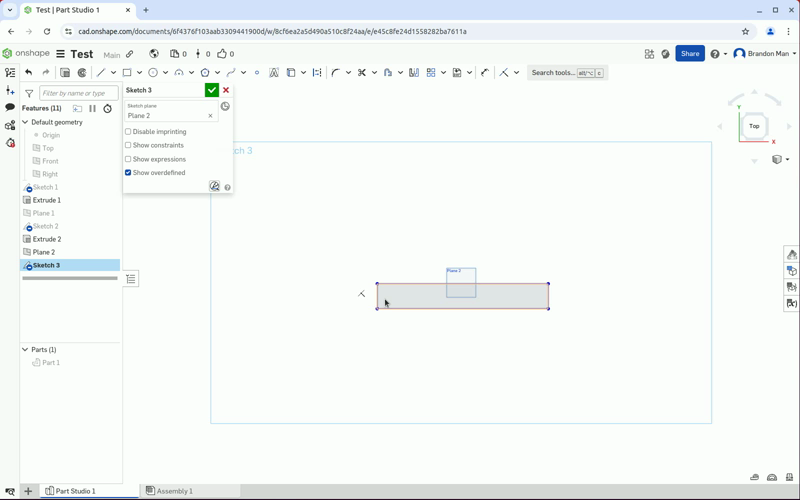
click(385, 298)
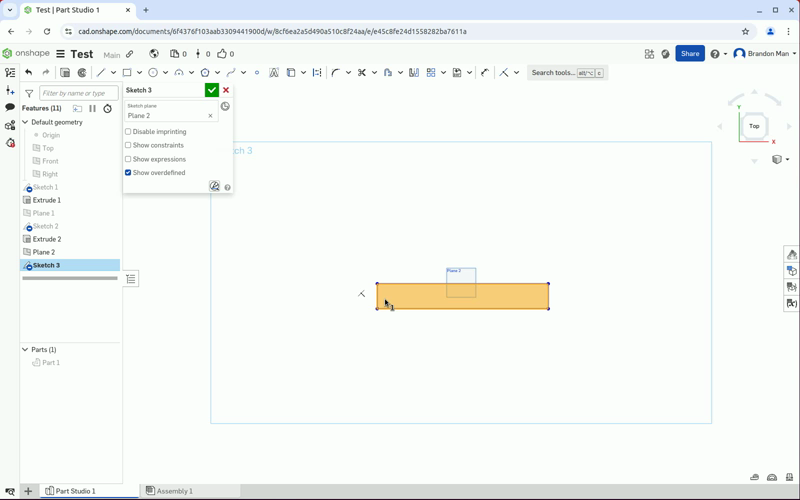
mouse_move(73, 352)
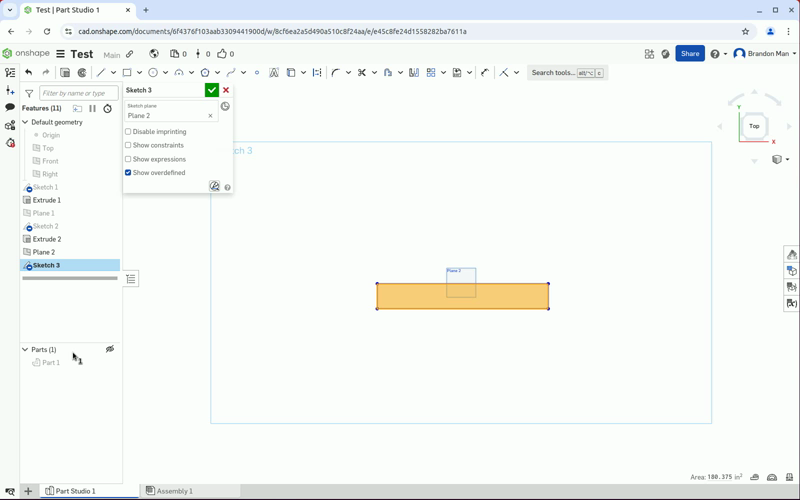
key(shift+y)
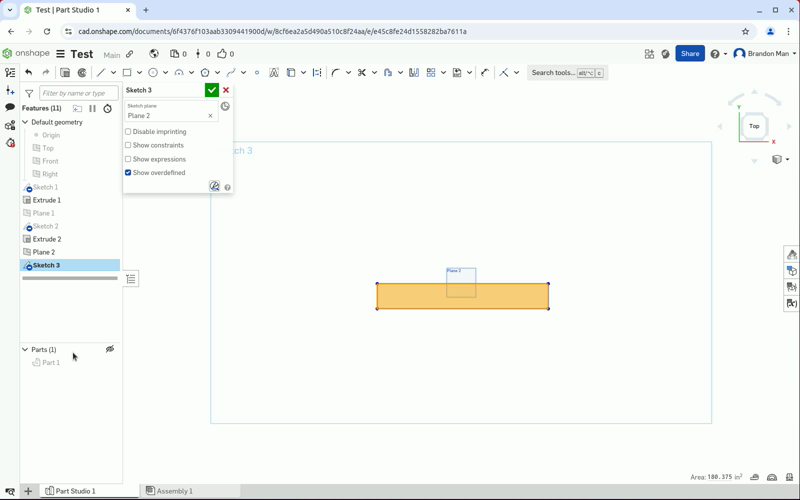
key(shift+e)
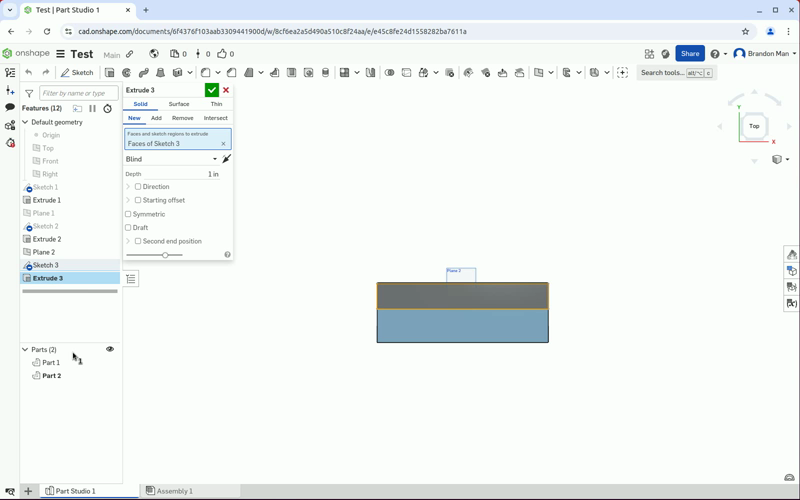
mouse_move(143, 106)
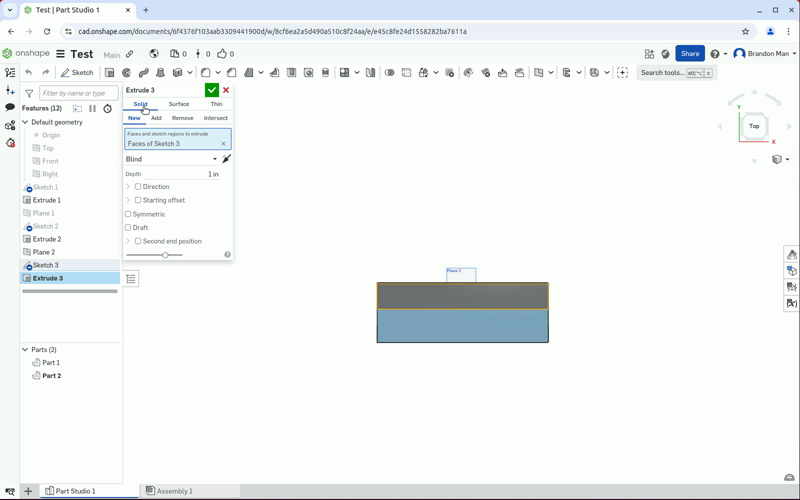
click(143, 106)
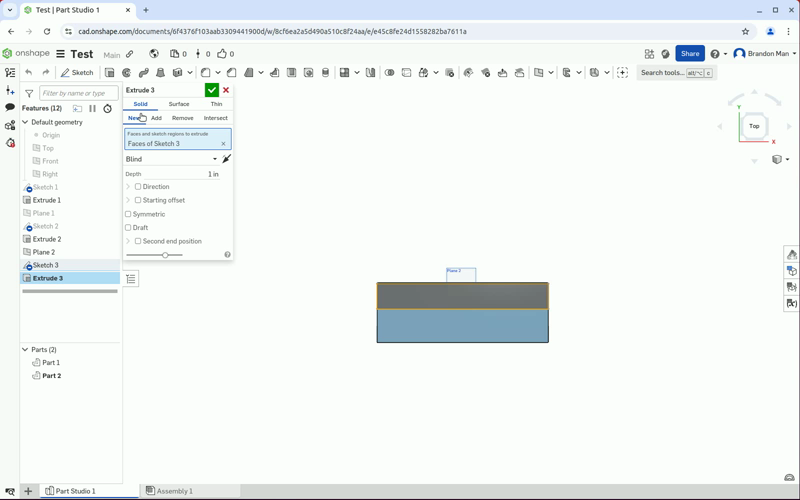
mouse_move(137, 120)
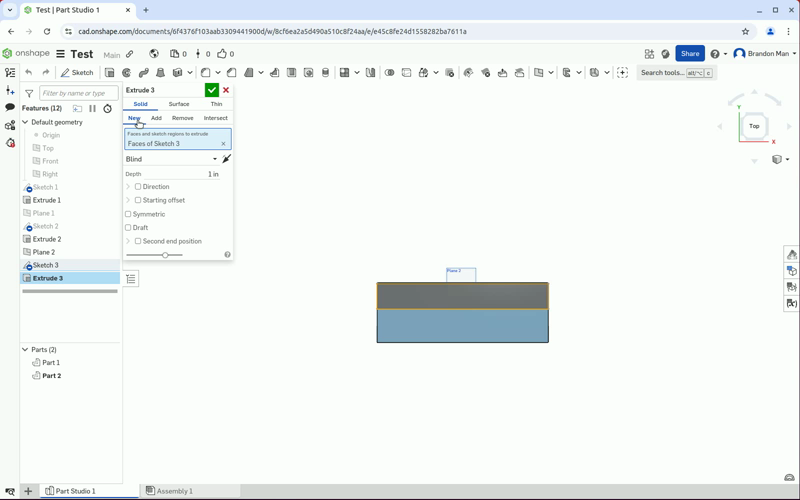
click(137, 120)
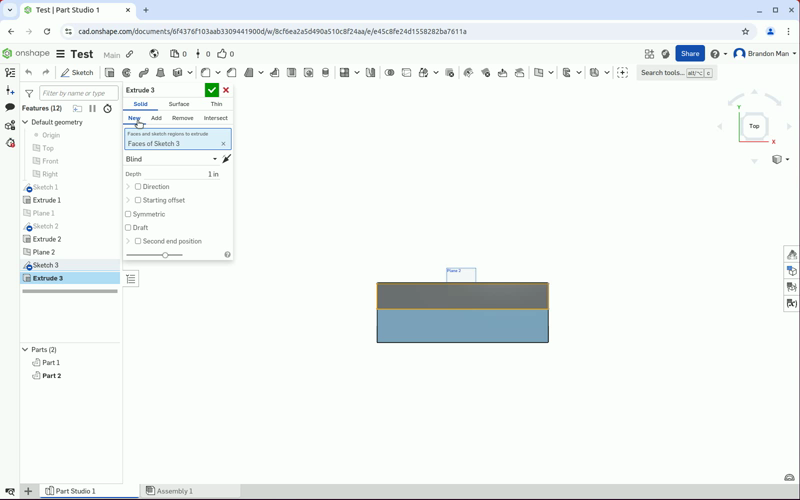
key(tab, 4)
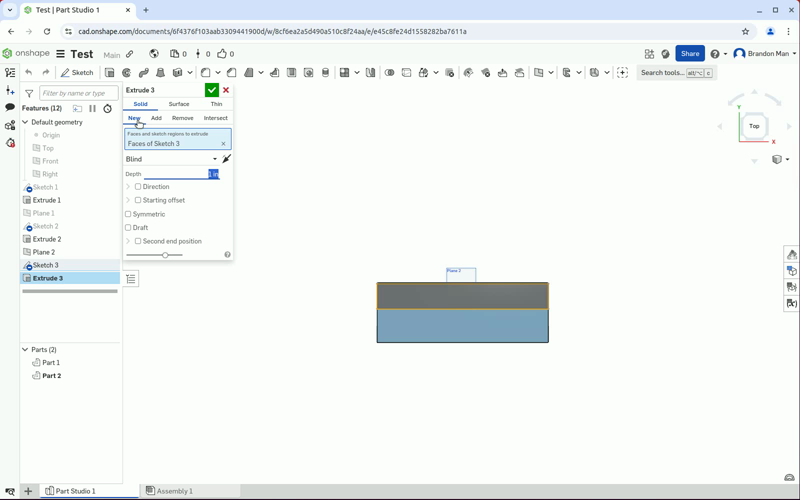
text(19.979)
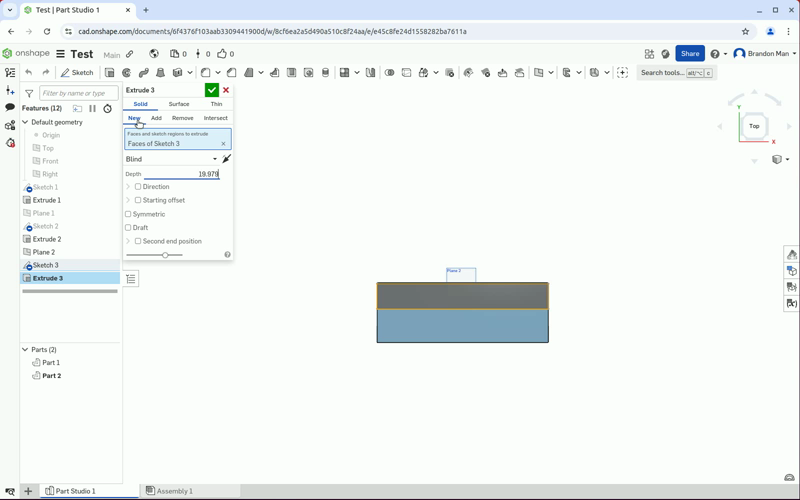
key(enter)
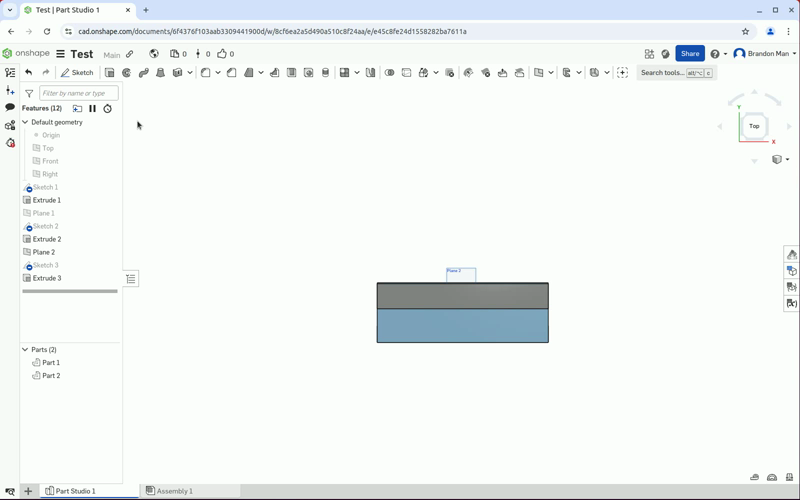
key(shift+h)
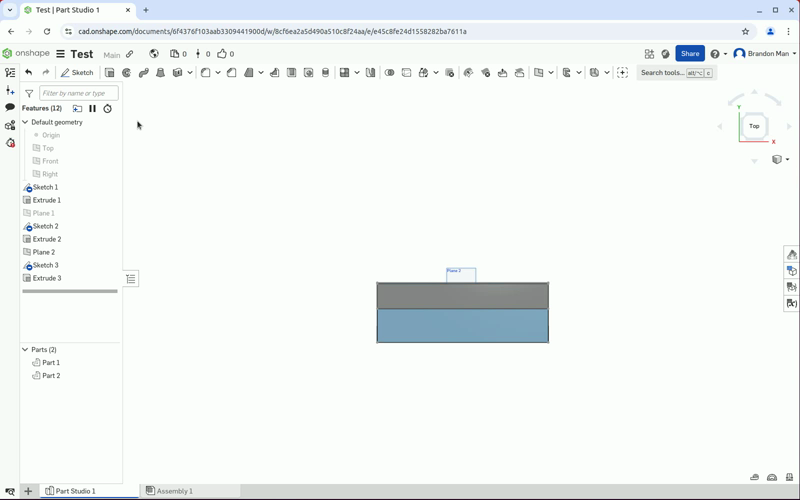
key(shift+h)
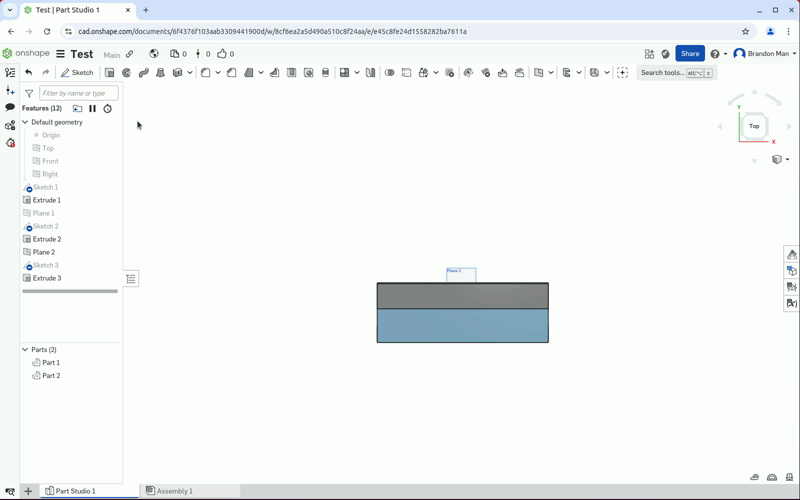
mouse_move(73, 189)
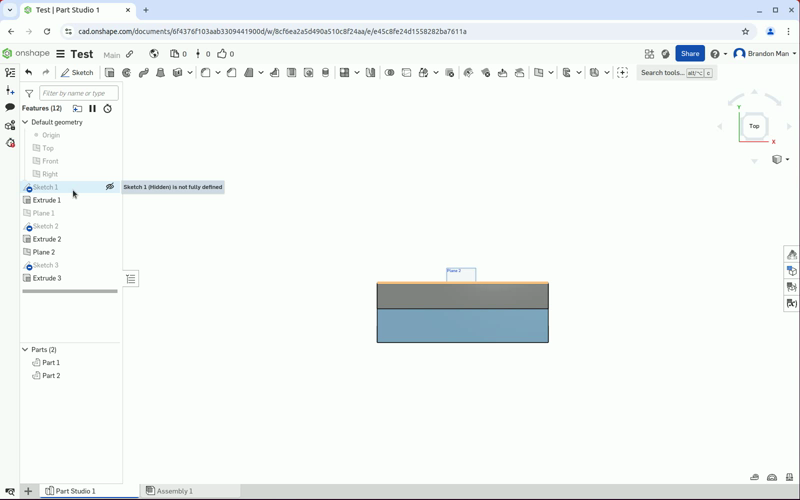
click(73, 189)
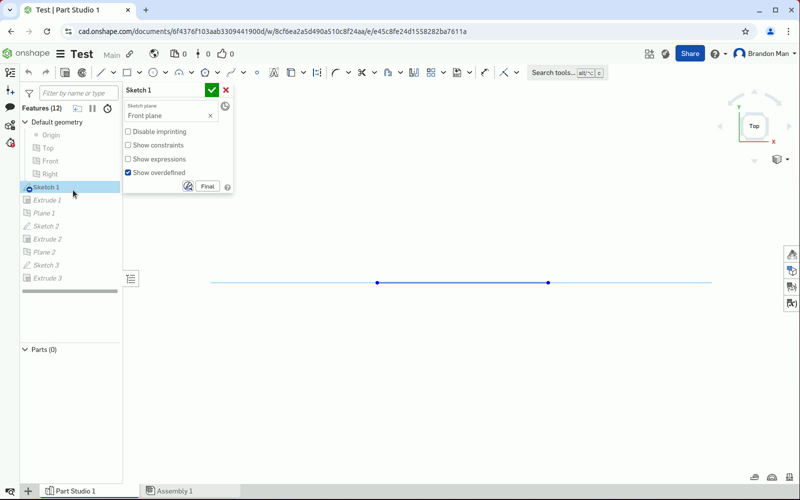
mouse_move(229, 92)
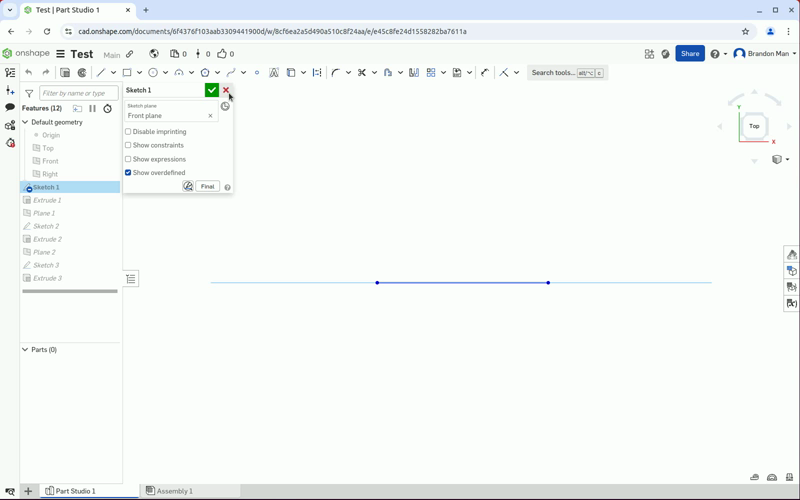
click(229, 92)
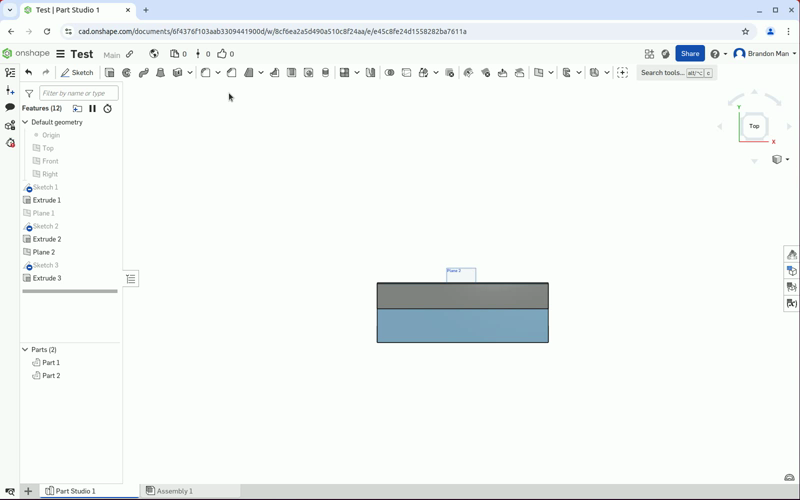
mouse_move(73, 352)
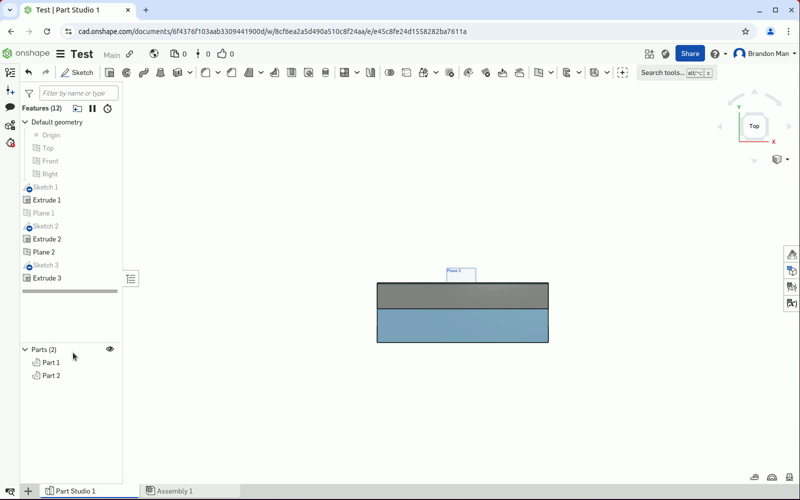
key(y)
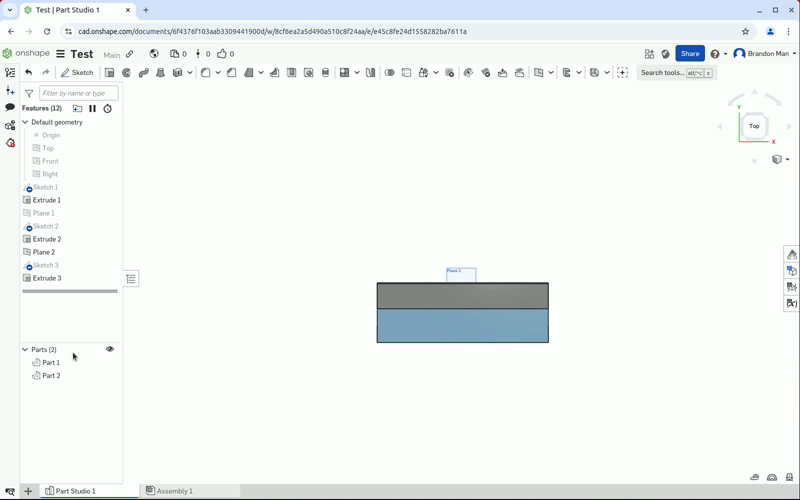
key(shift+p)
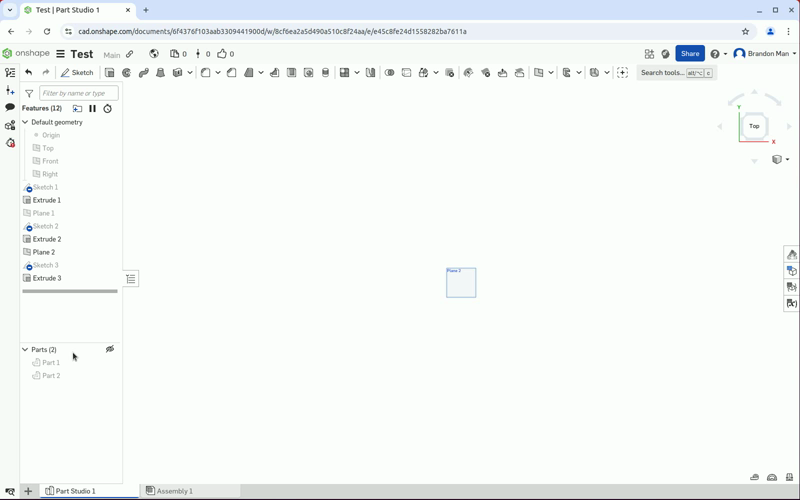
key(space)
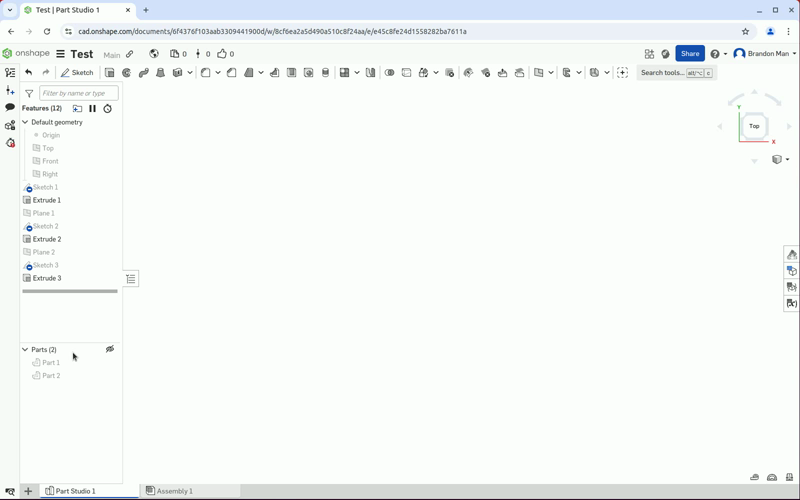
key_down(shift)
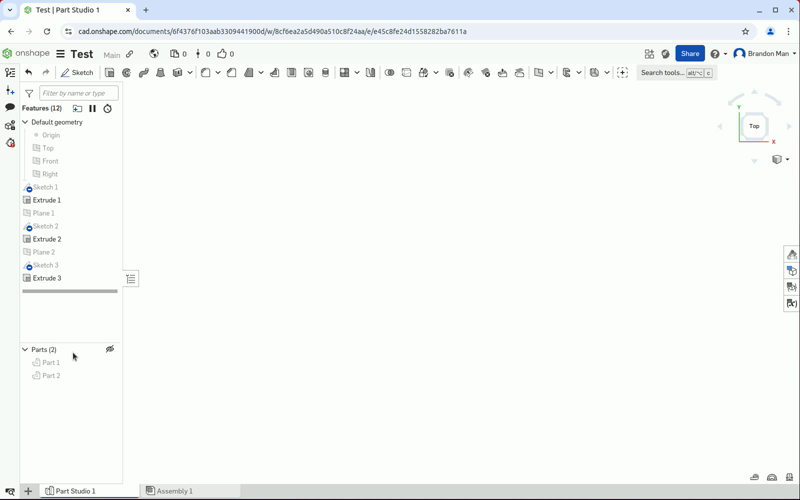
key(up)
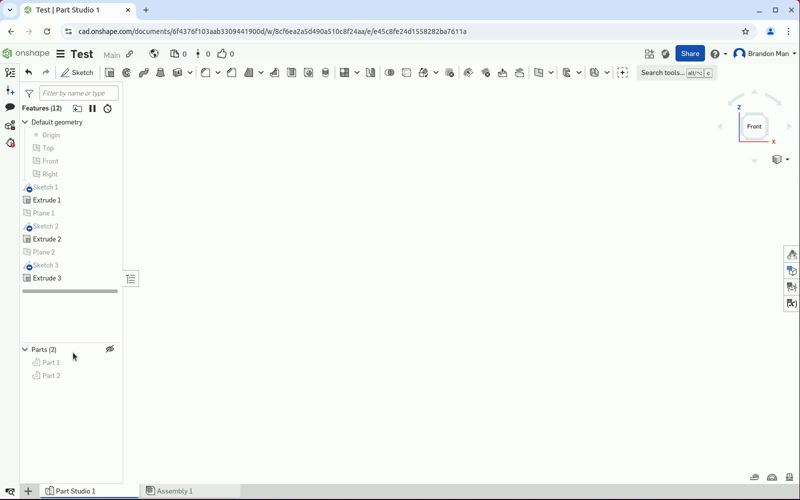
key_up(shift)
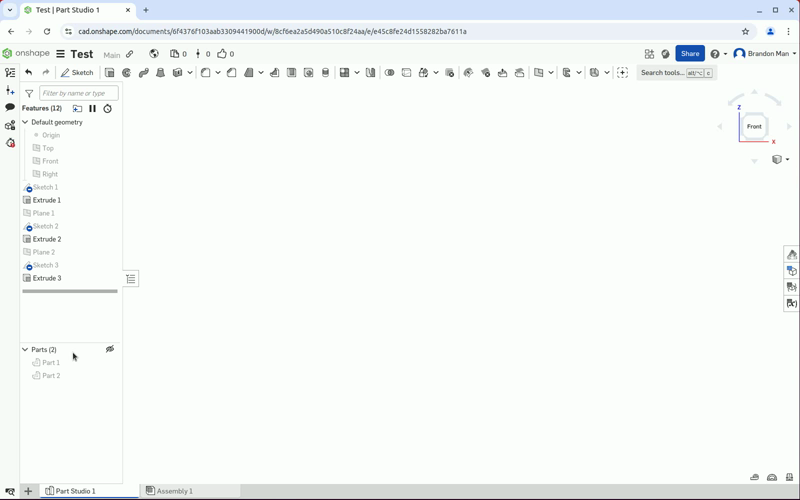
mouse_move(73, 352)
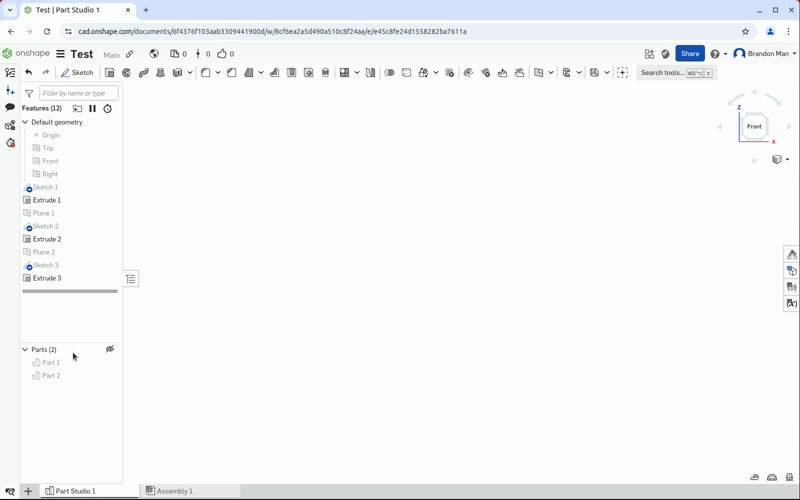
key(shift+y)
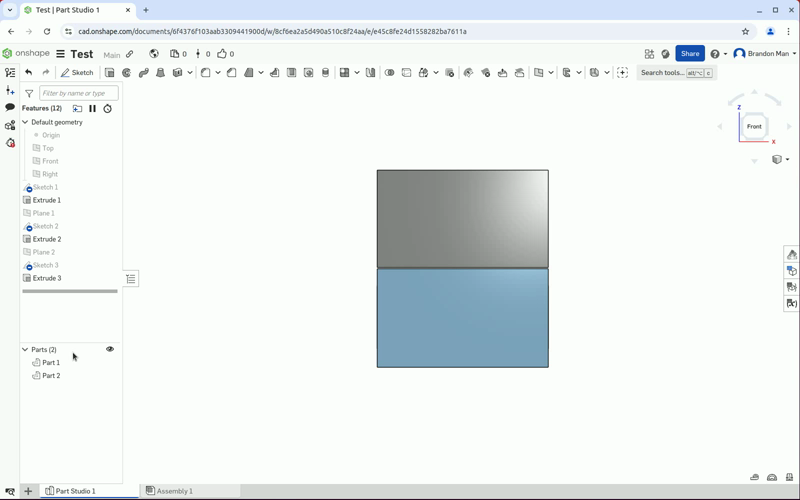
mouse_move(541, 75)
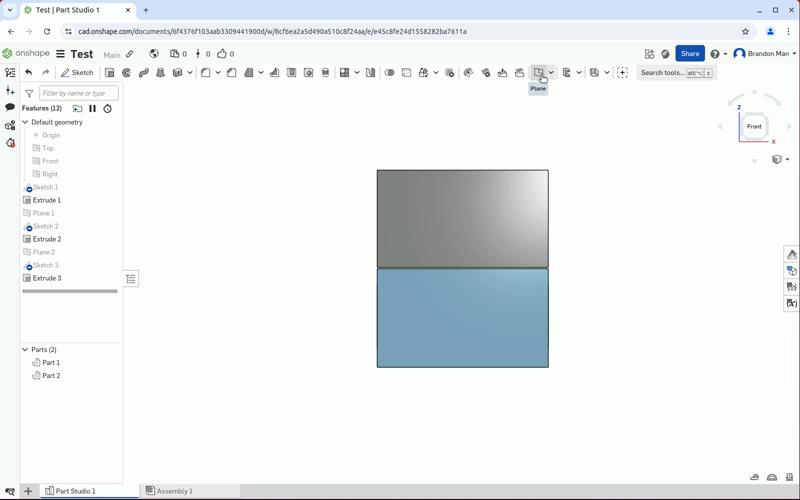
click(541, 75)
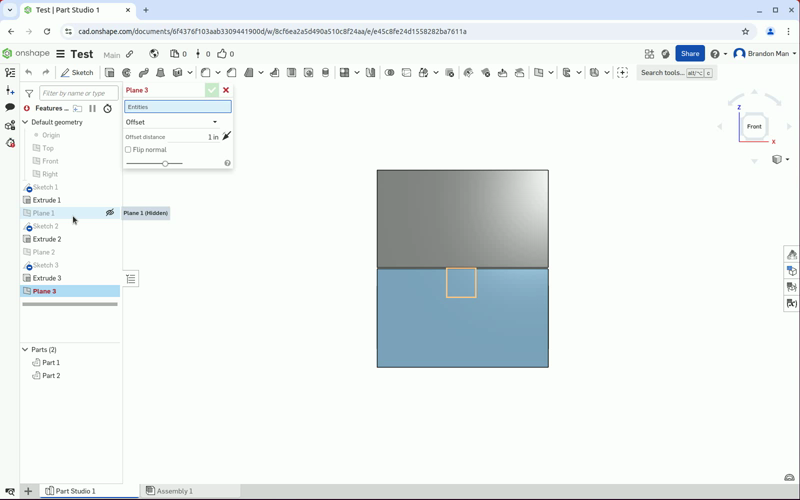
scroll(3)
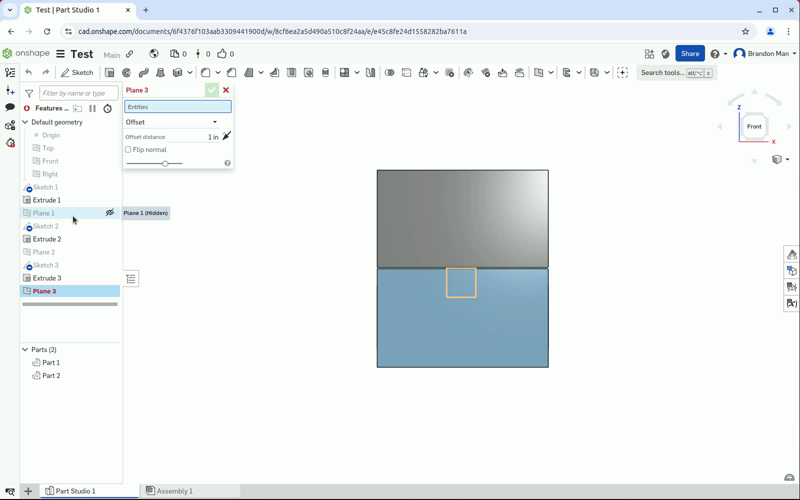
mouse_move(73, 163)
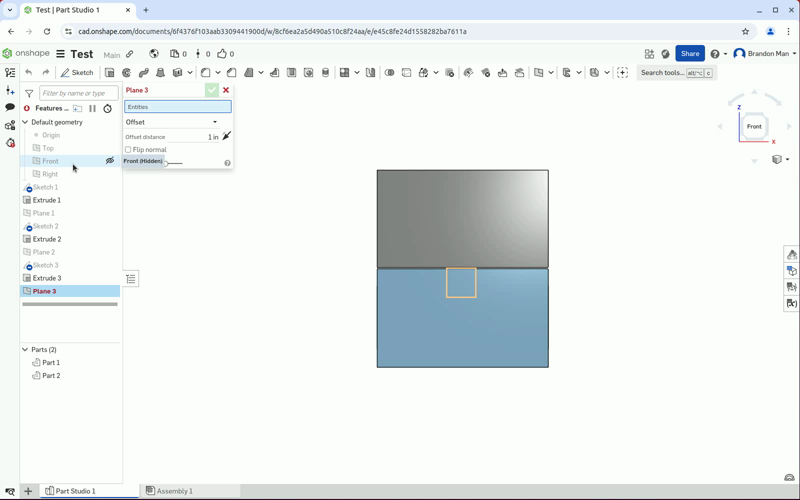
click(73, 163)
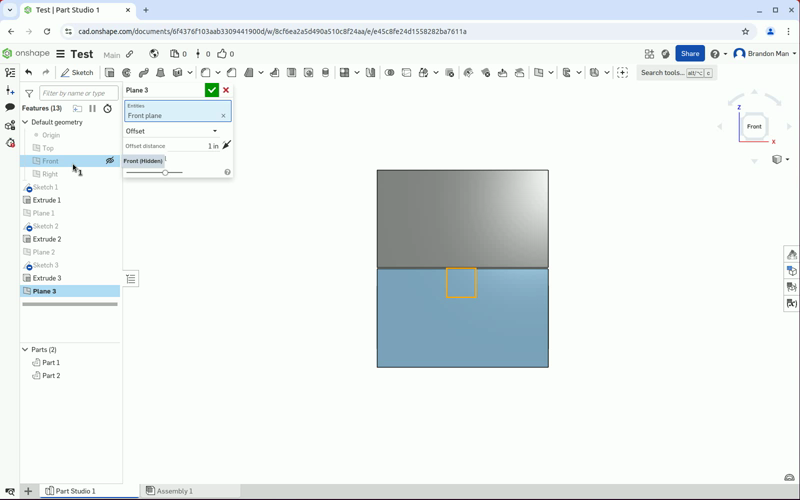
key(tab, 2)
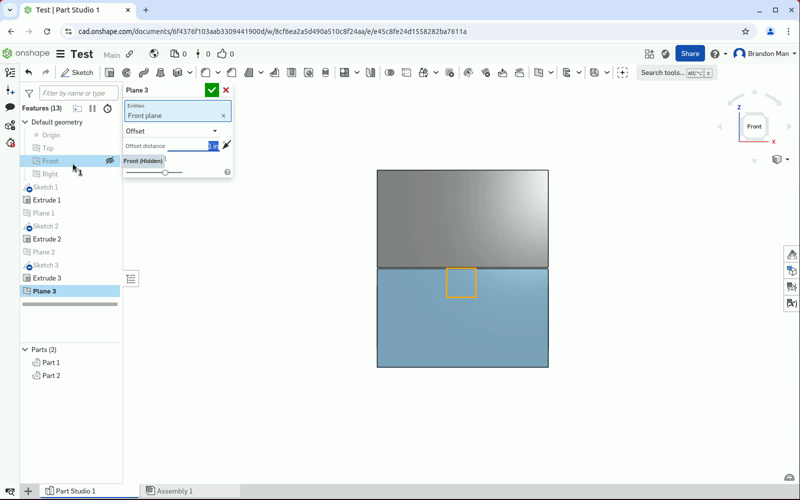
text(5.299)
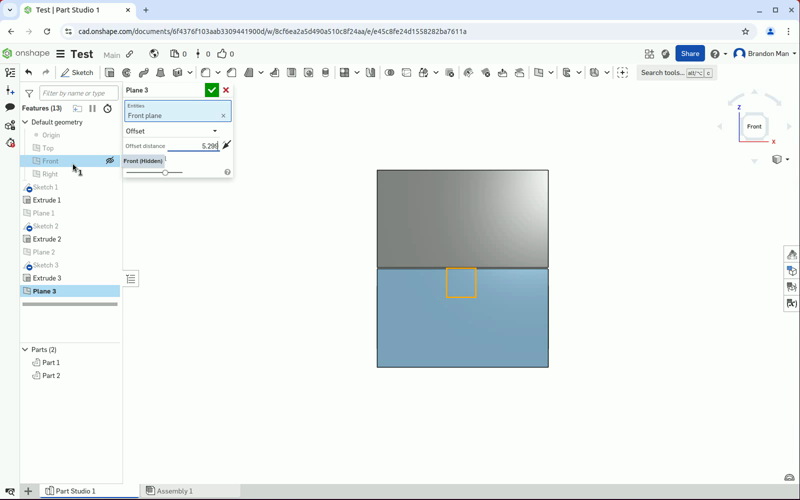
key(enter, 2)
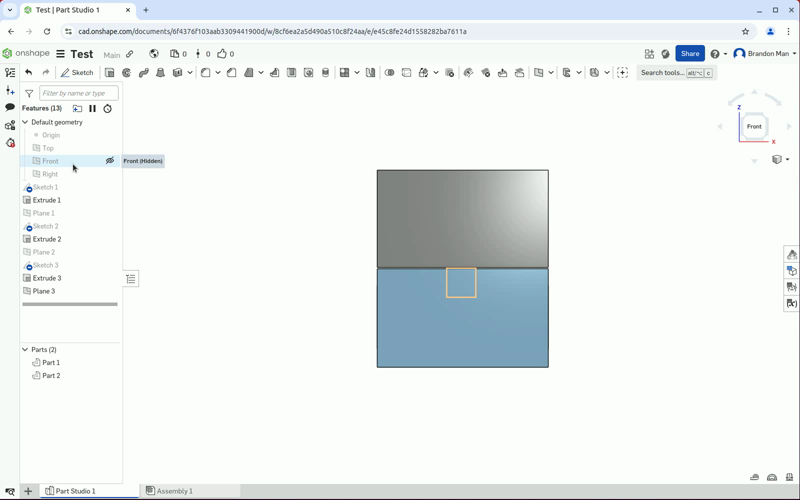
key(shift+s)
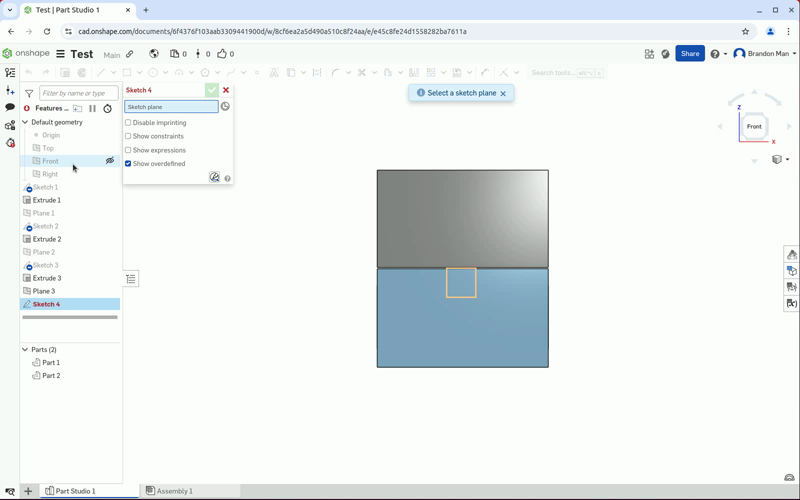
mouse_move(73, 293)
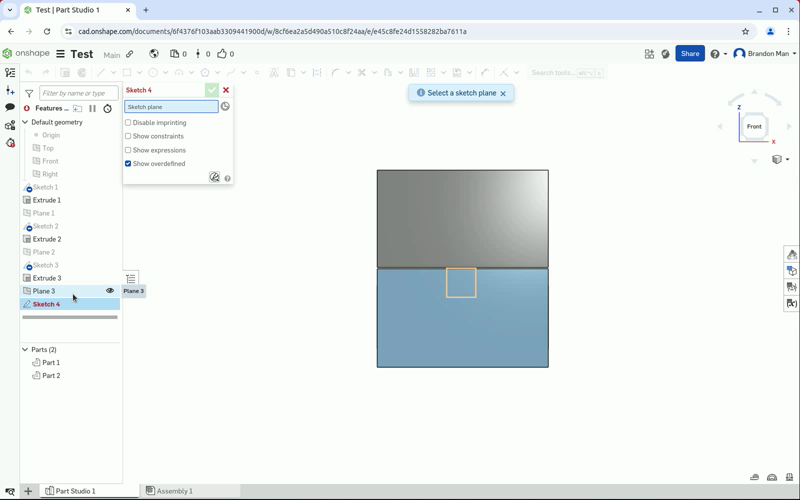
click(73, 293)
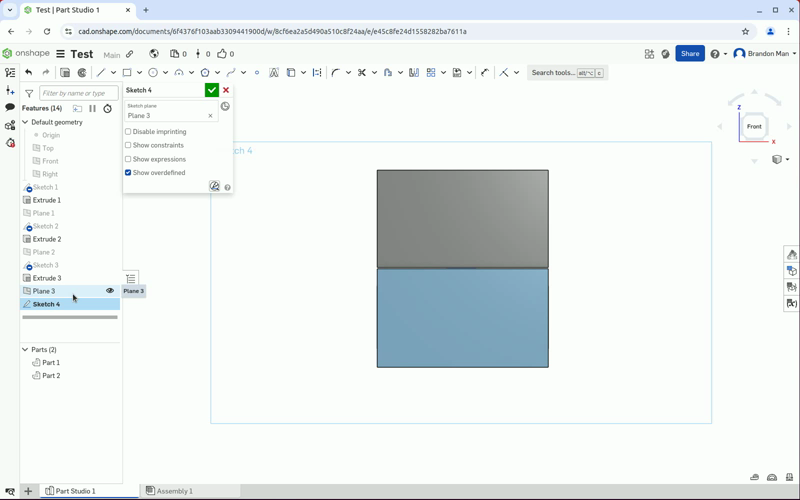
mouse_move(73, 352)
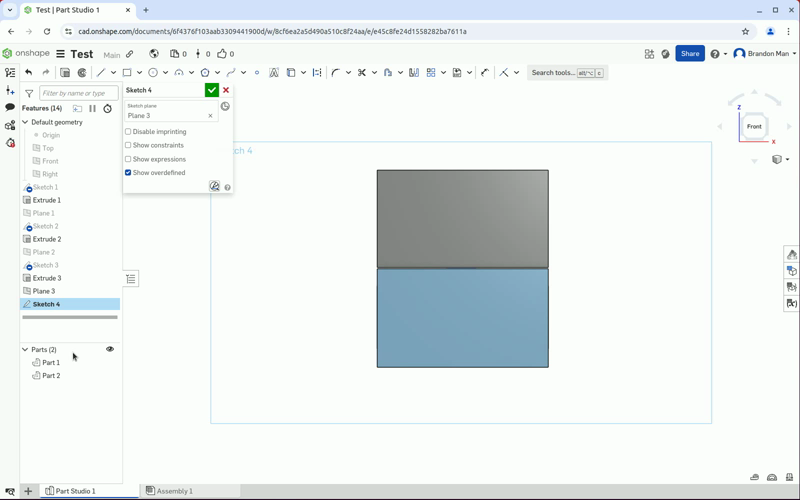
key(y)
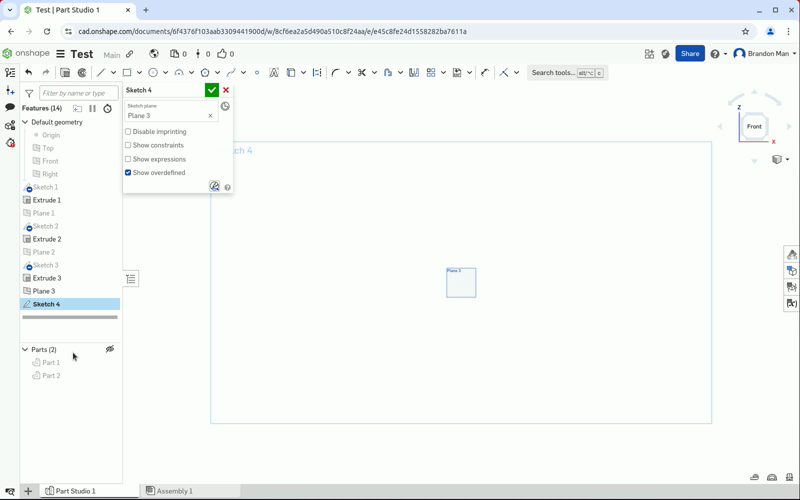
key(c)
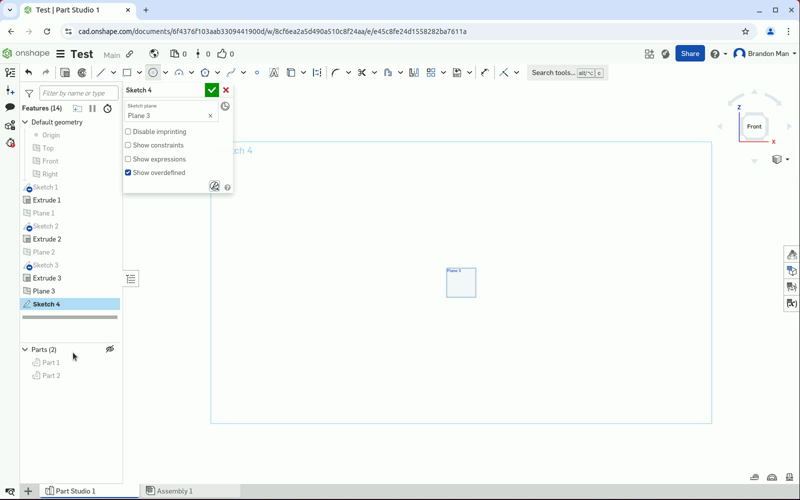
key_down(shift)
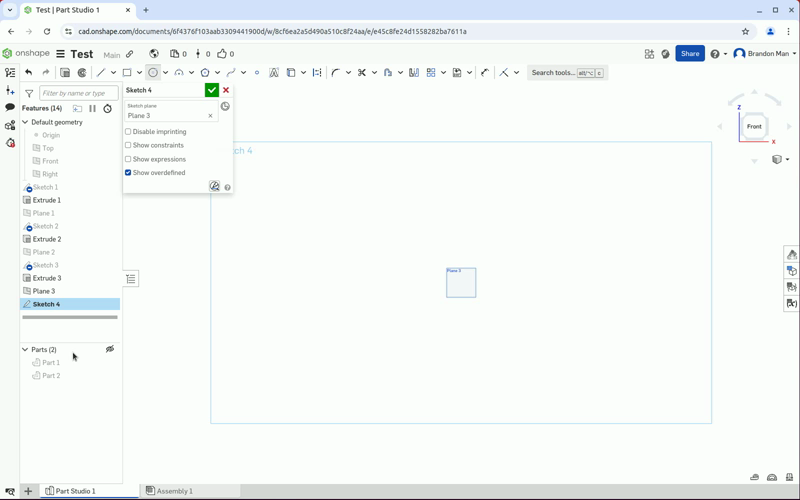
mouse_move(503, 218)
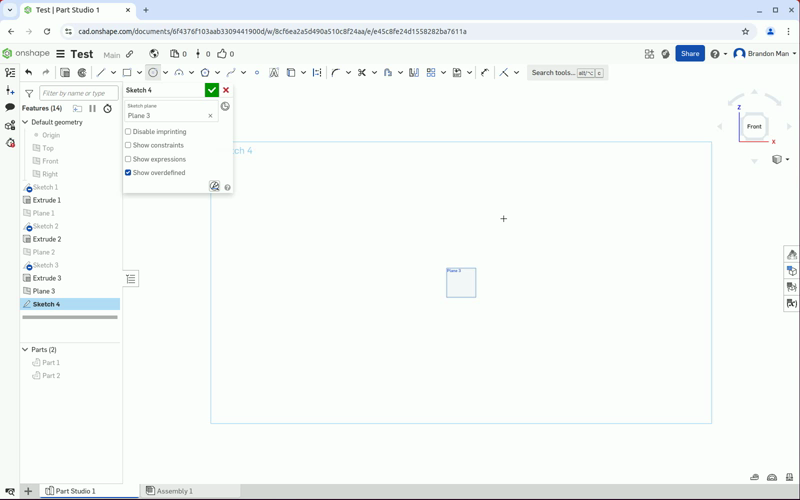
click(503, 218)
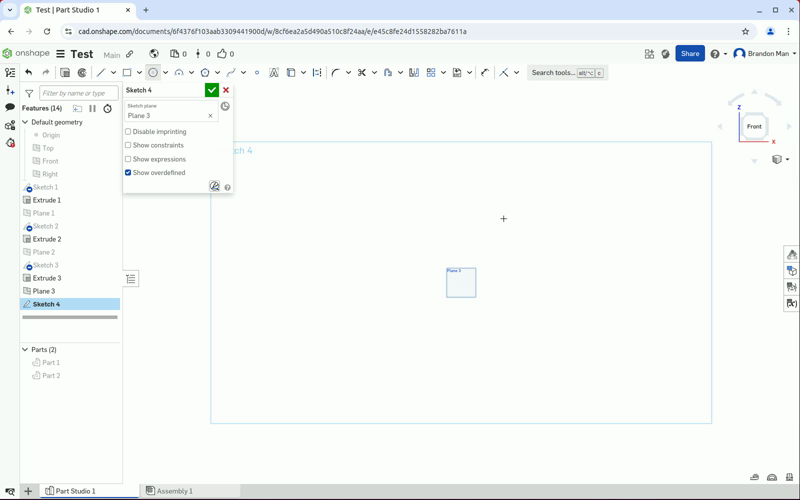
key_up(shift)
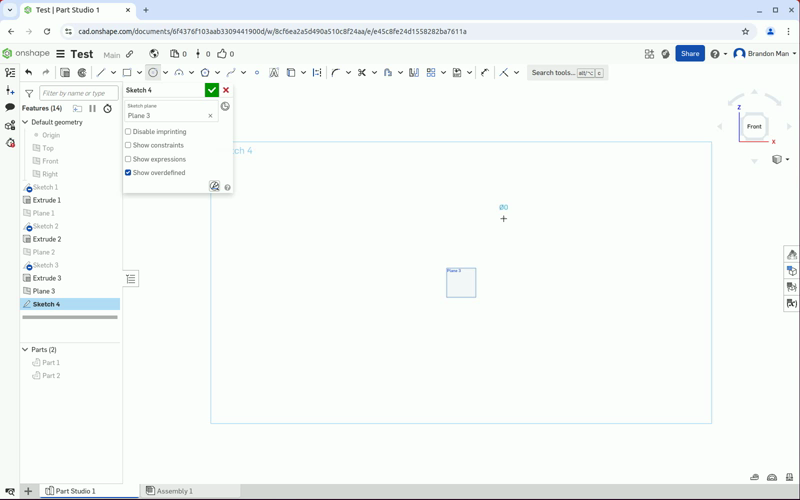
mouse_move(519, 218)
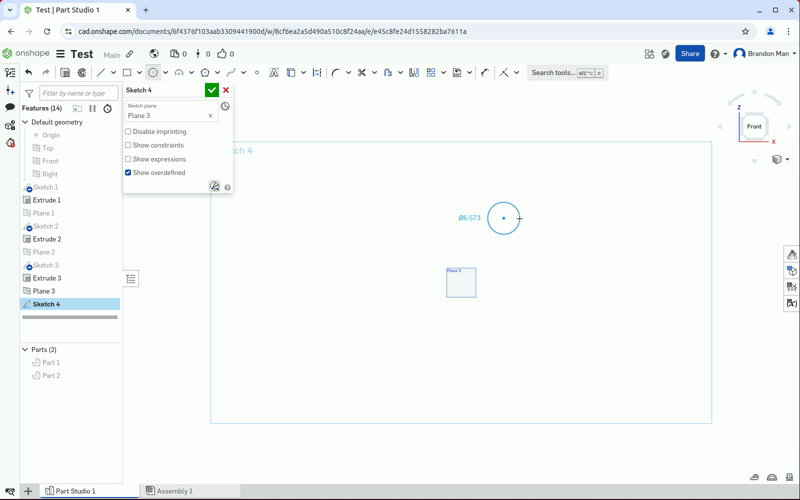
click(519, 218)
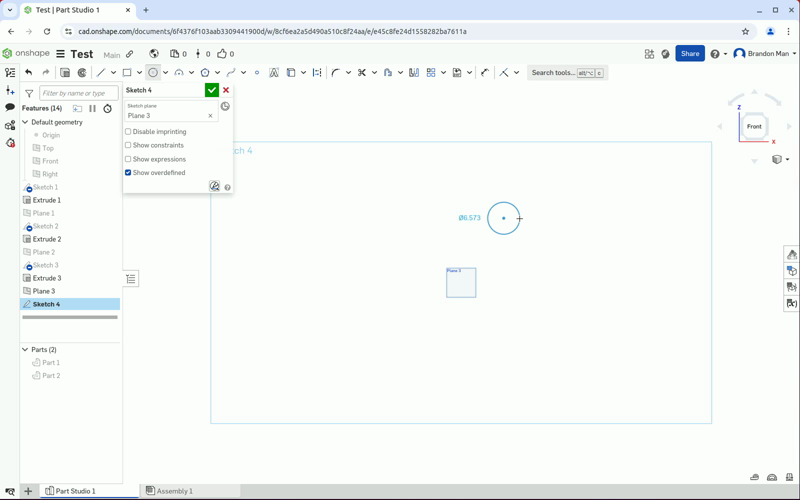
key(esc)
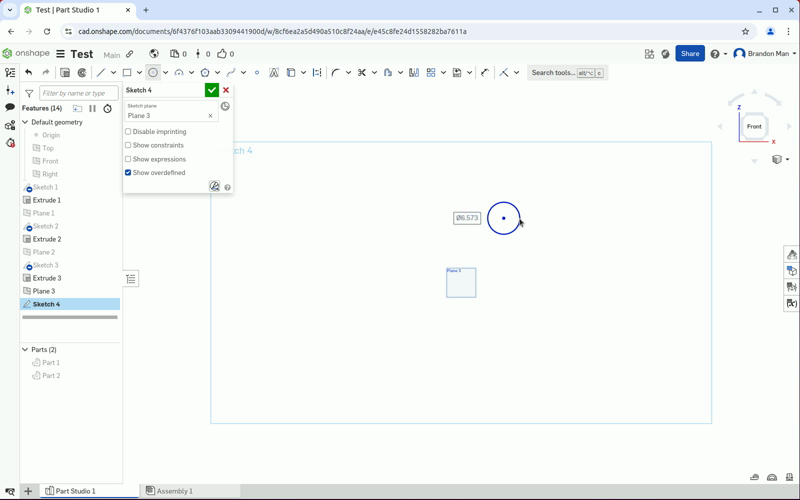
mouse_move(496, 231)
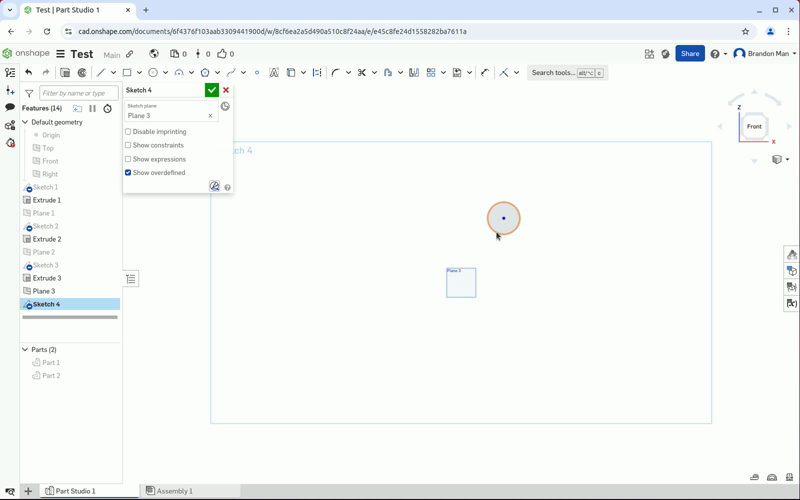
scroll(6)
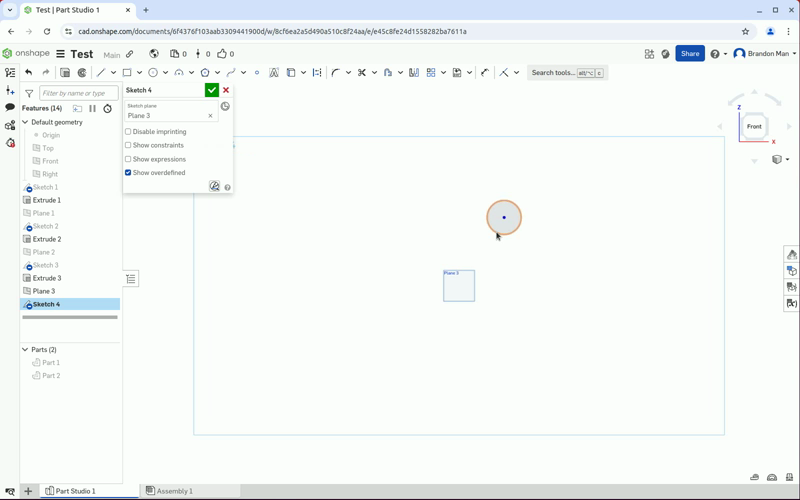
scroll(6)
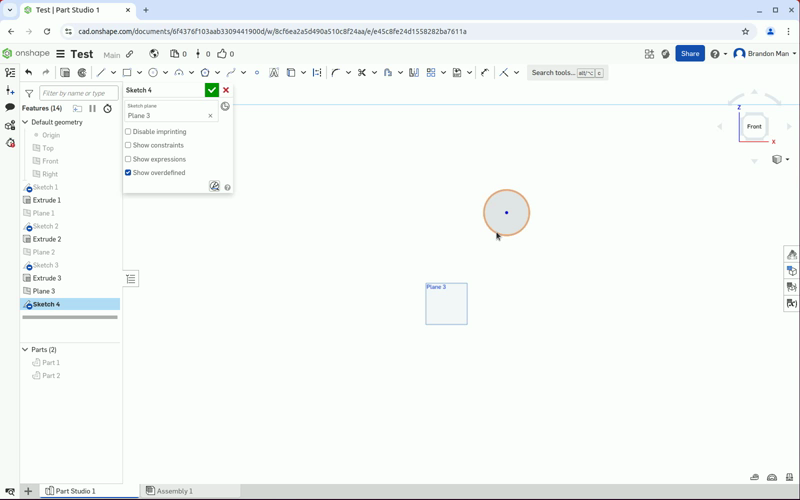
scroll(6)
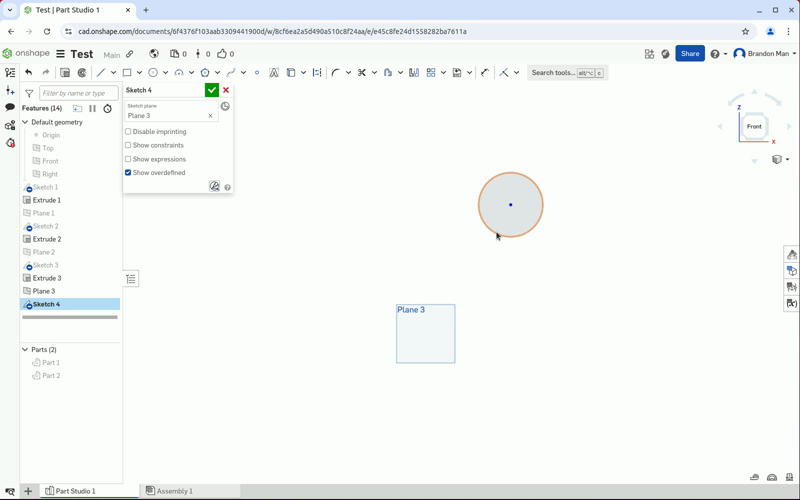
scroll(6)
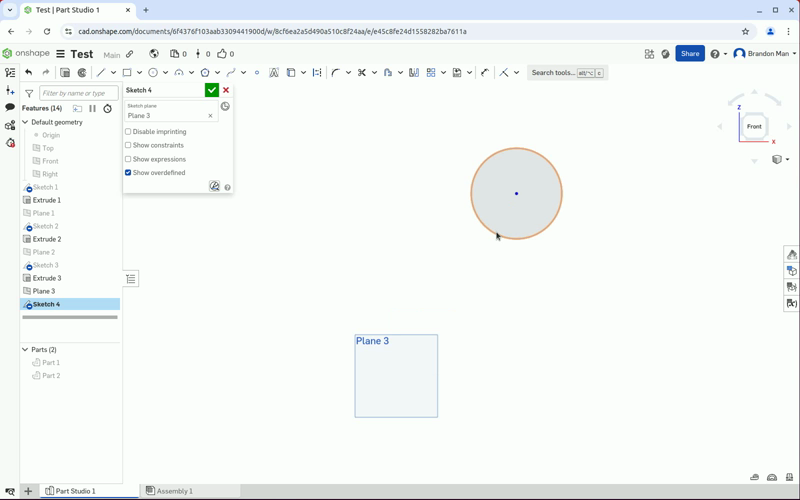
scroll(6)
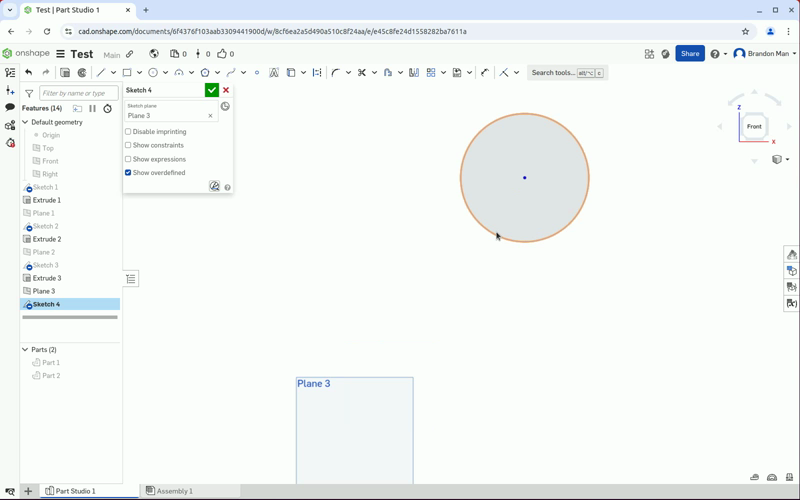
scroll(6)
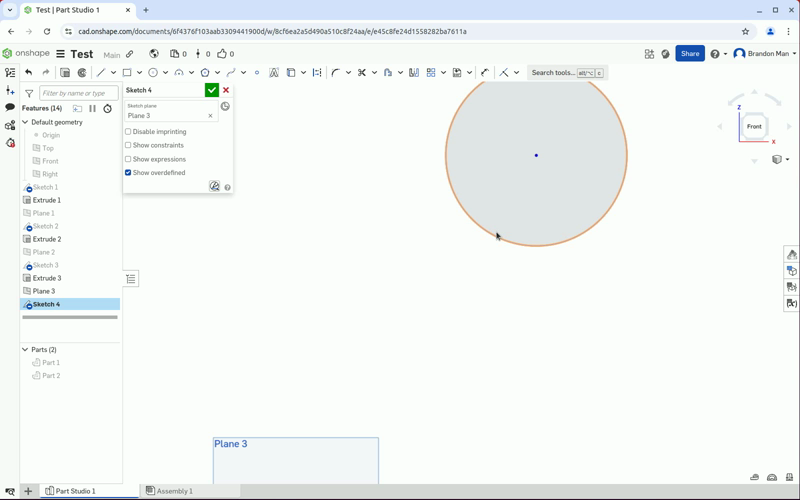
scroll(6)
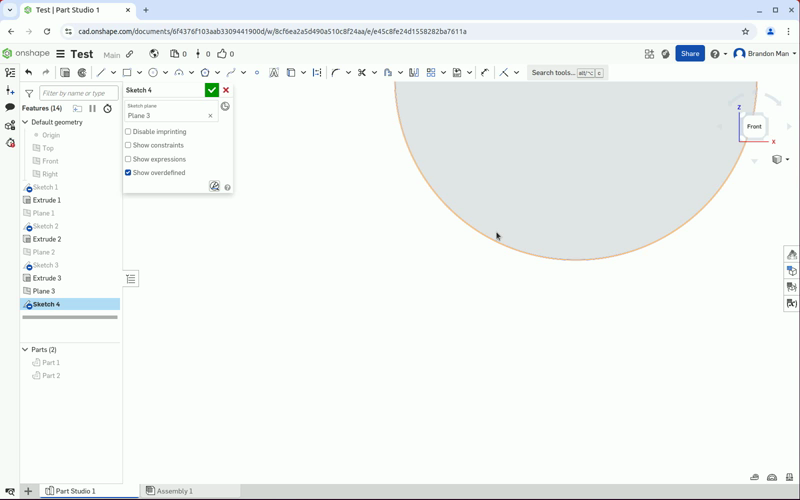
click(496, 231)
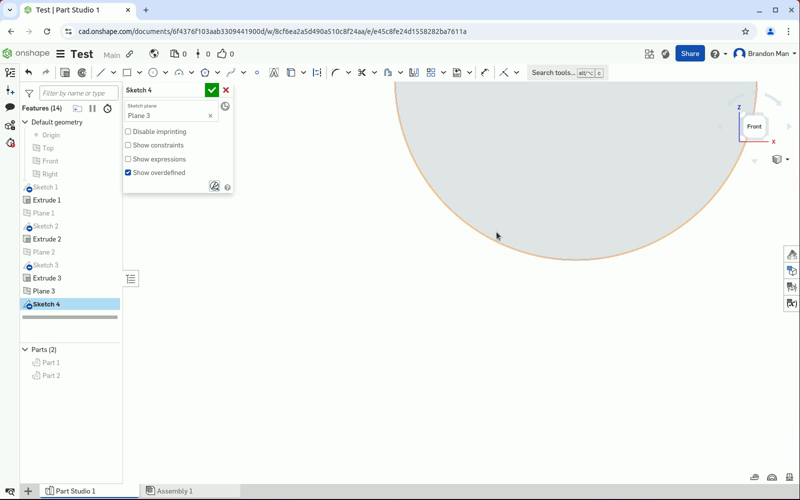
scroll(-6)
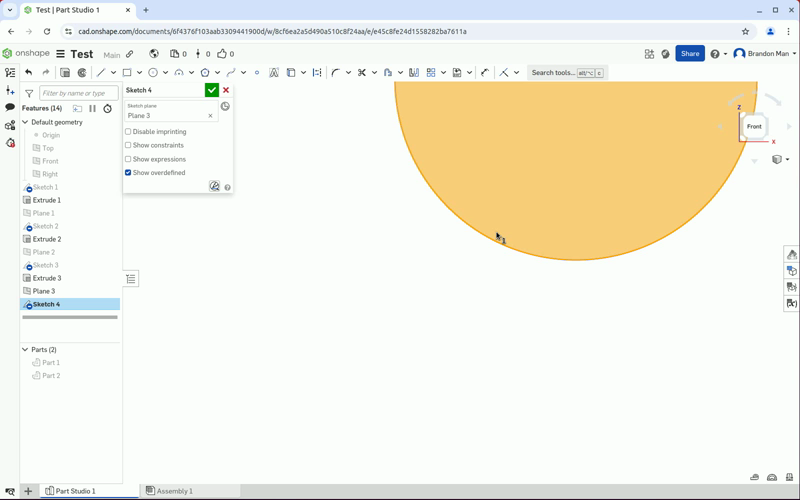
scroll(-6)
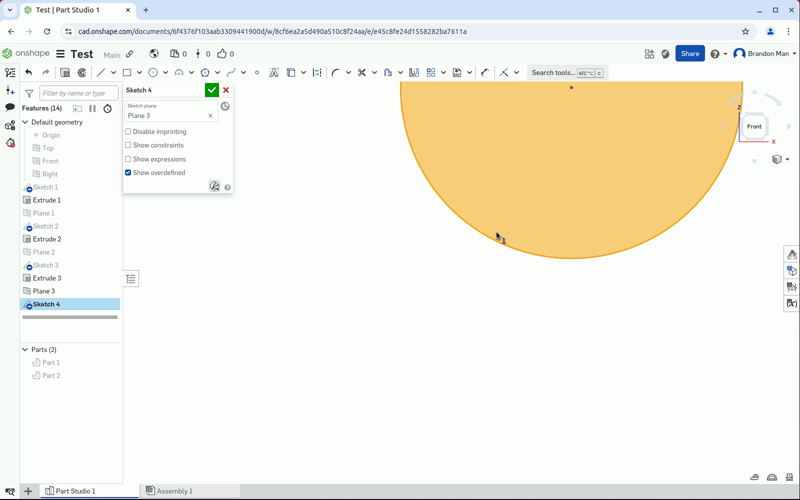
scroll(-6)
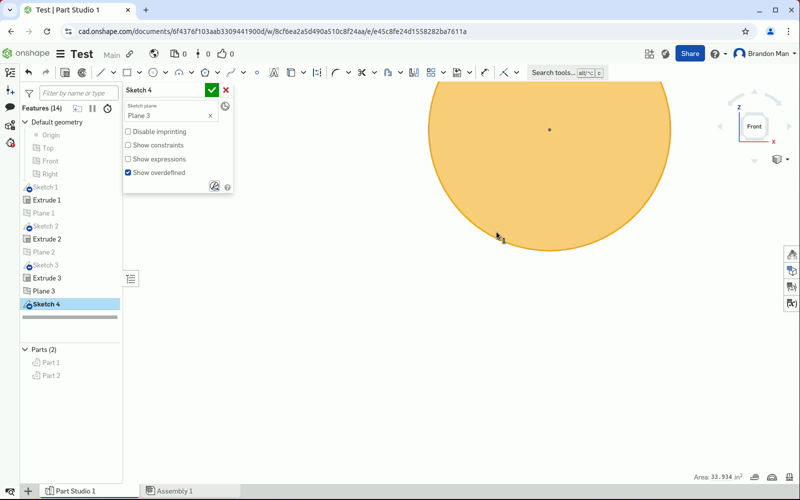
scroll(-6)
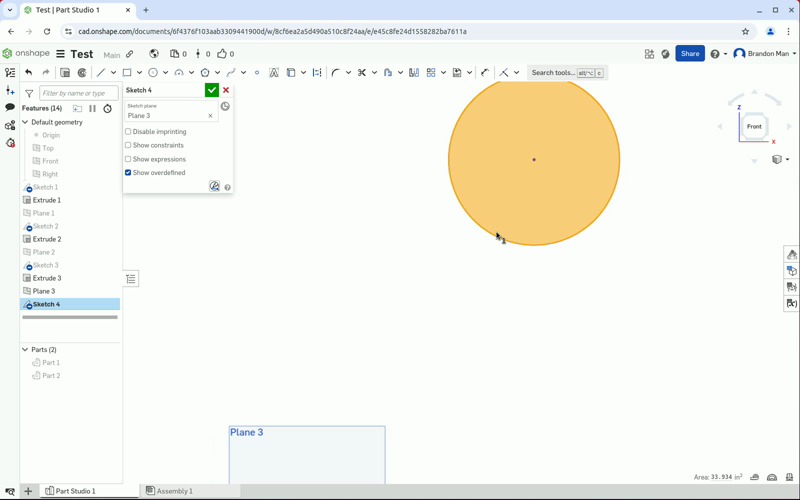
scroll(-6)
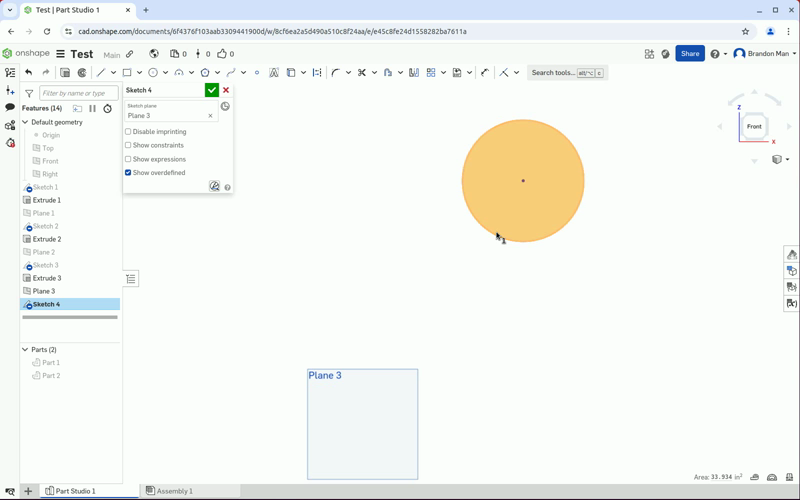
scroll(-6)
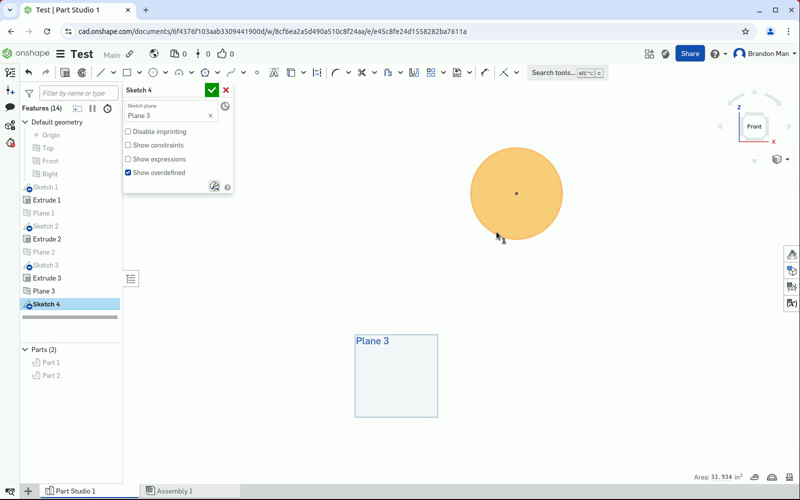
scroll(-6)
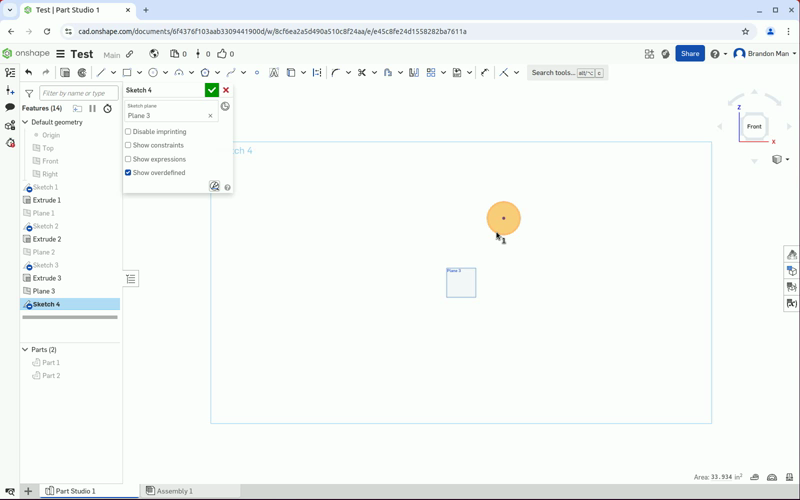
mouse_move(73, 352)
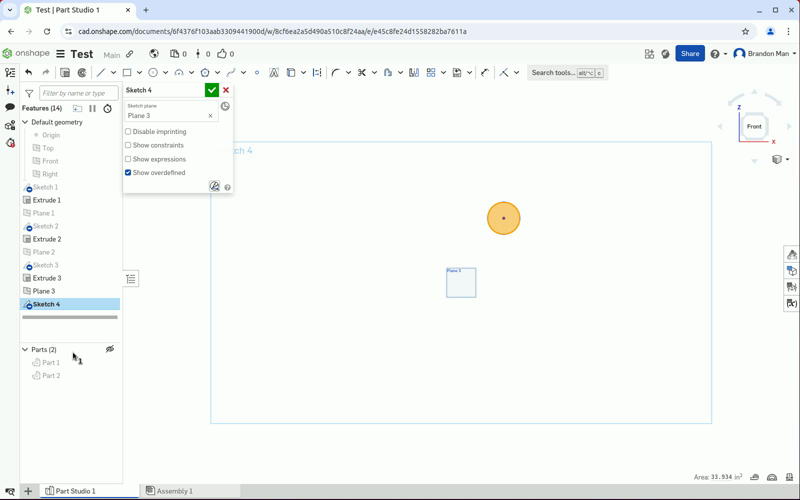
key(shift+y)
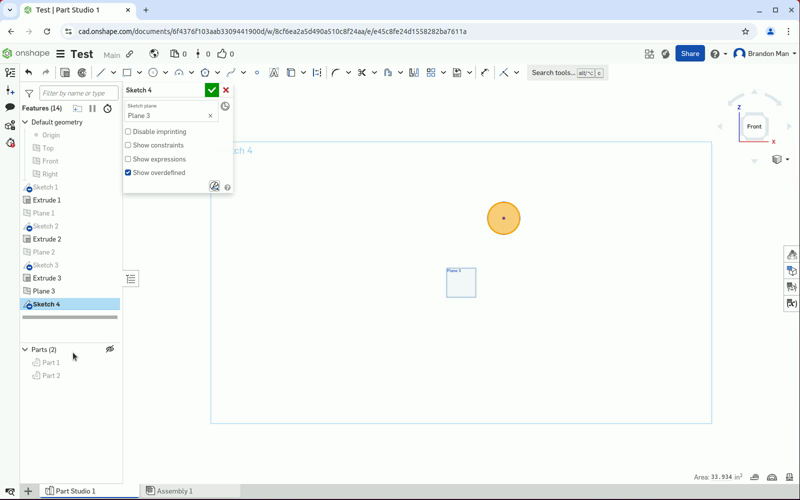
key(shift+e)
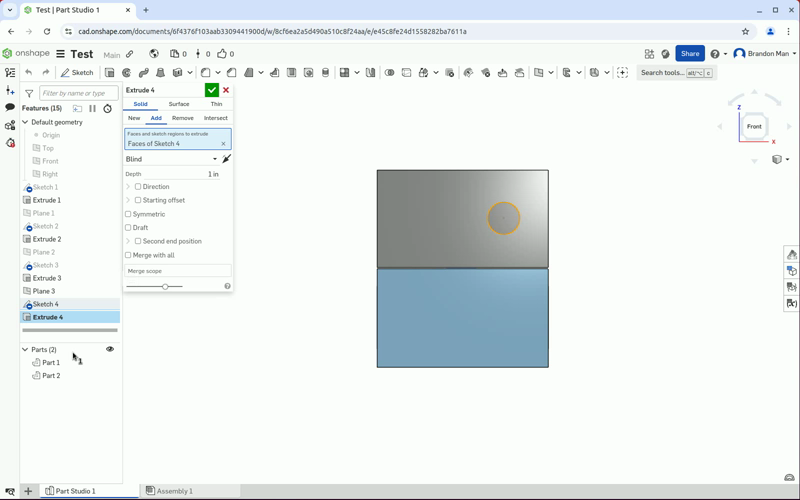
mouse_move(143, 106)
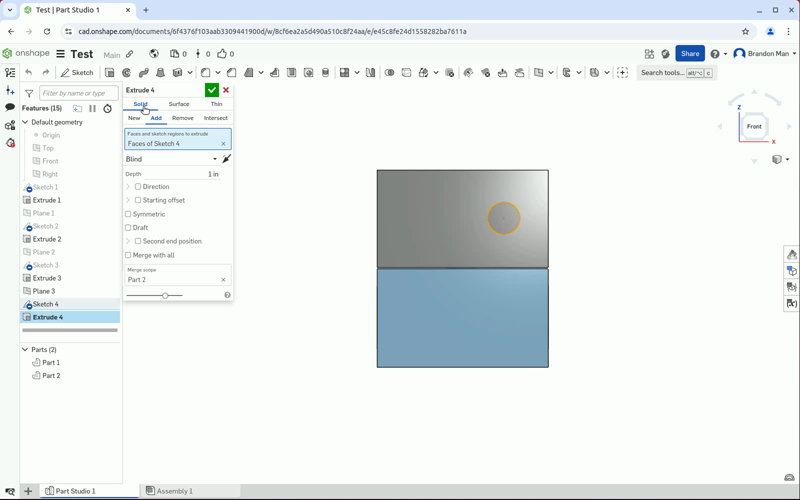
click(143, 106)
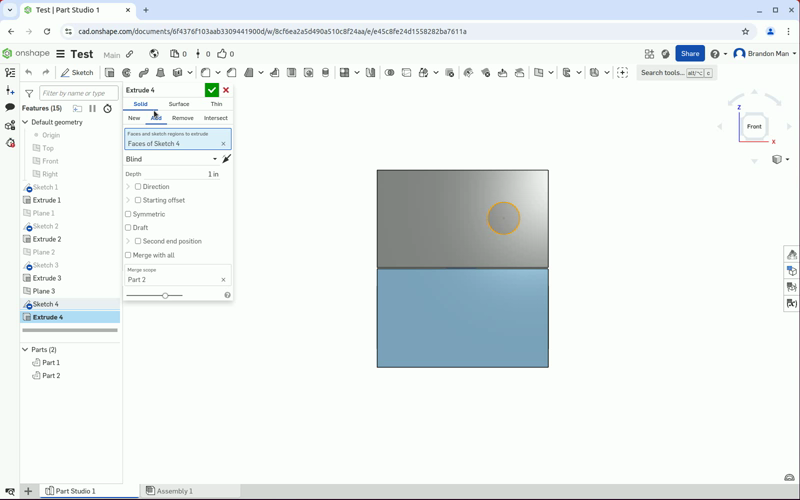
mouse_move(186, 120)
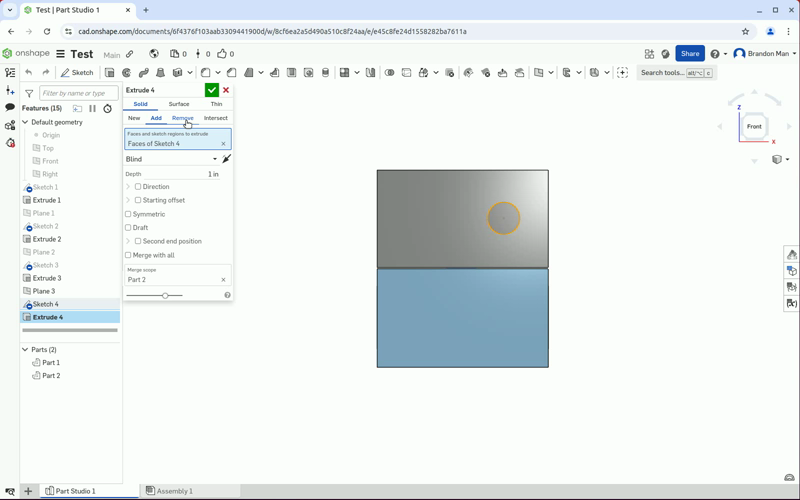
click(186, 120)
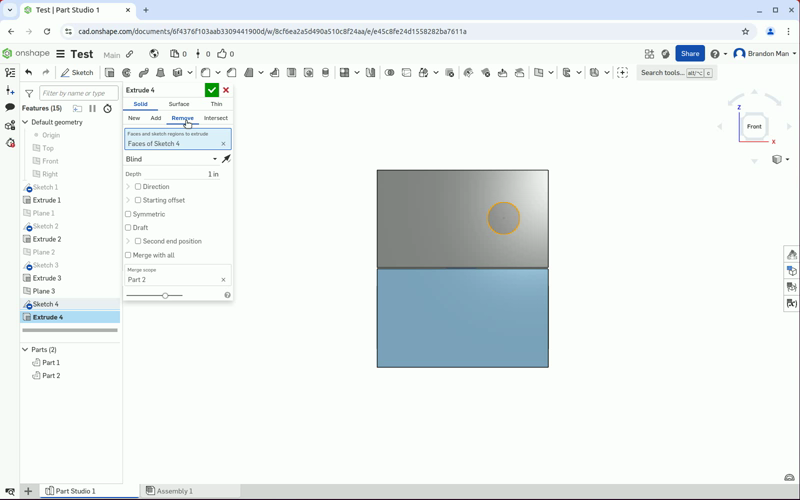
key(tab, 4)
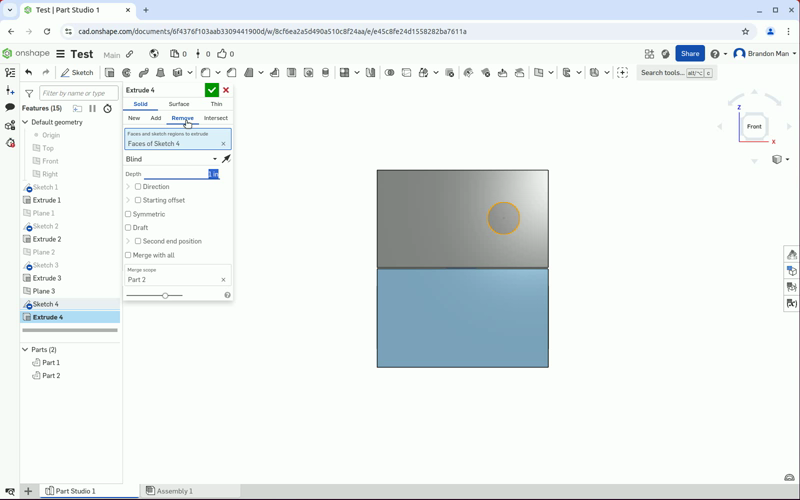
text(30.33)
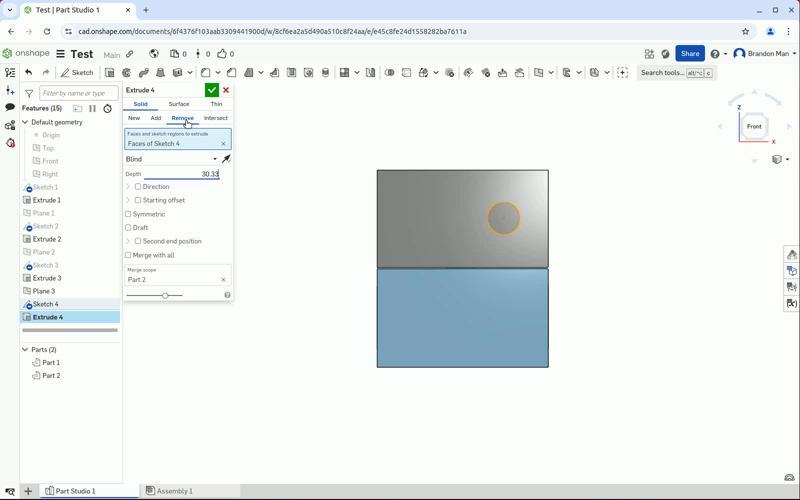
key(tab, 6)
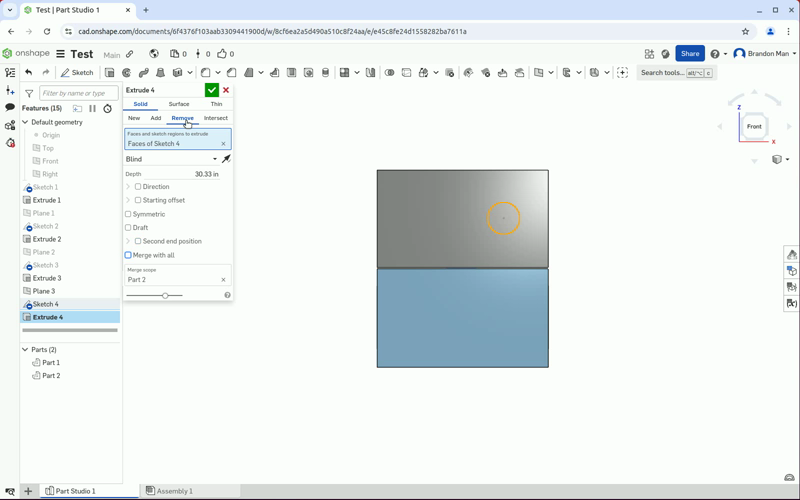
key(space)
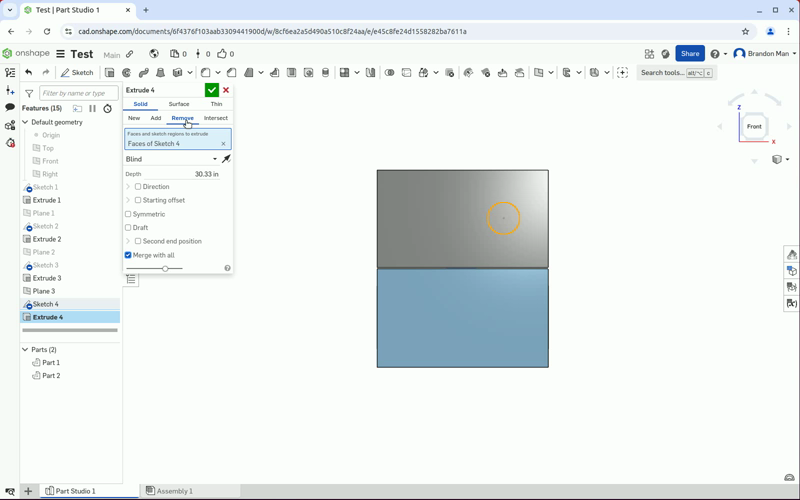
key(enter)
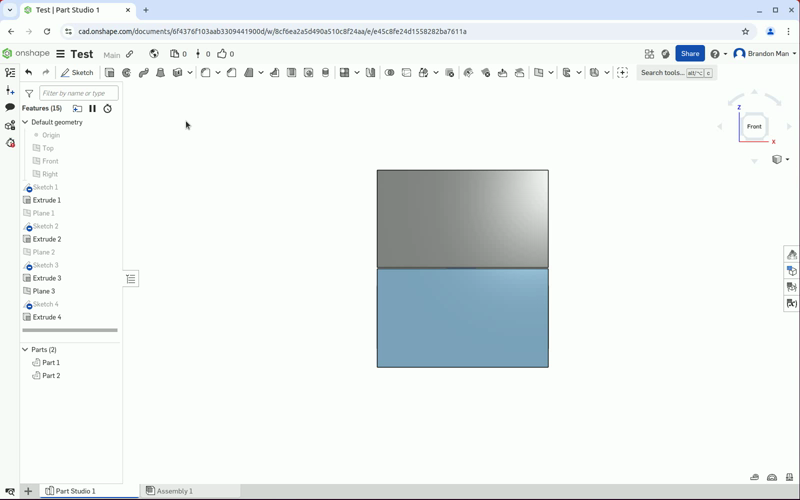
key(shift+h)
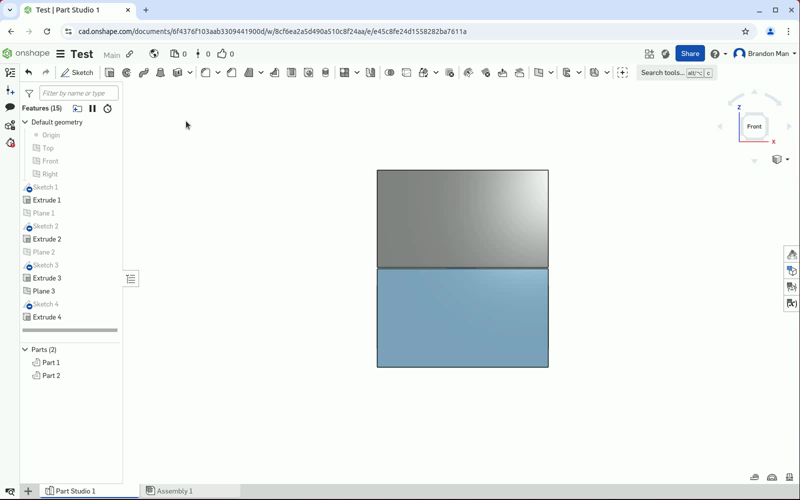
key(shift+h)
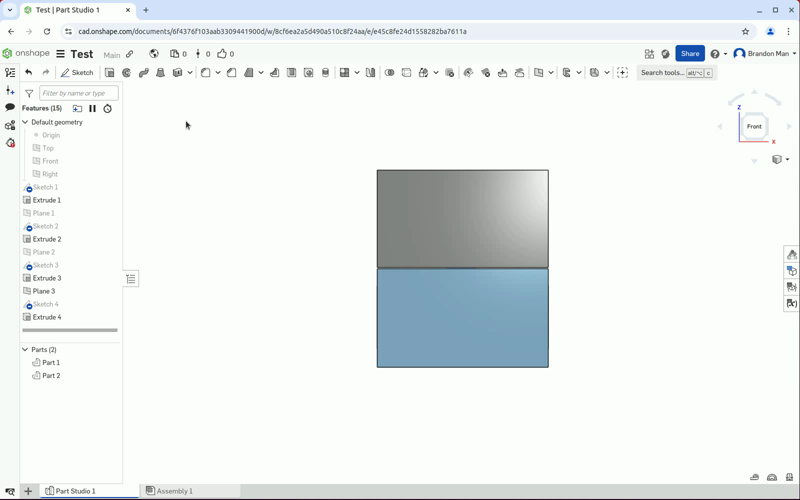
mouse_move(73, 189)
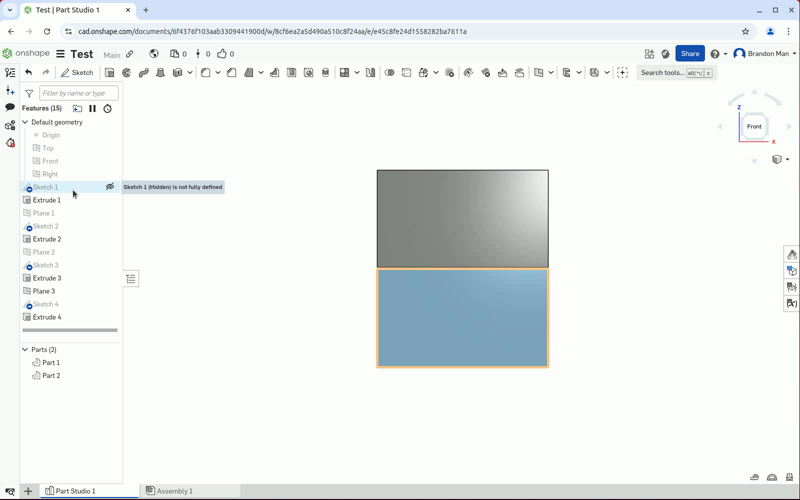
click(73, 189)
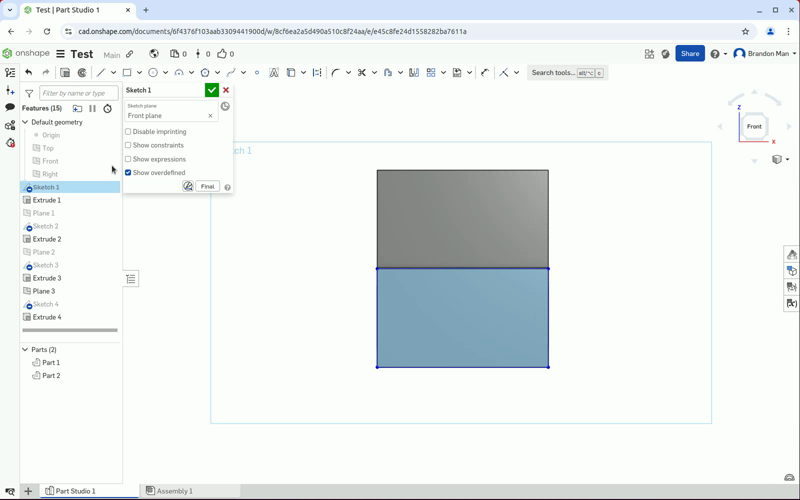
mouse_move(229, 92)
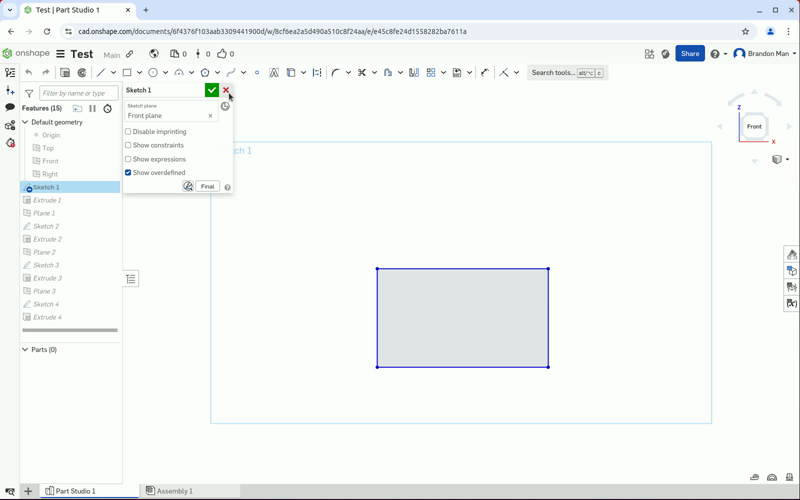
click(229, 92)
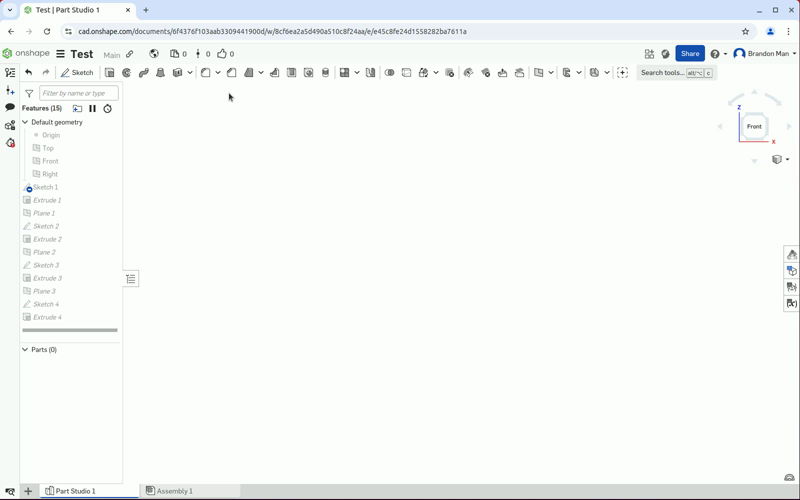
key(shift+s)
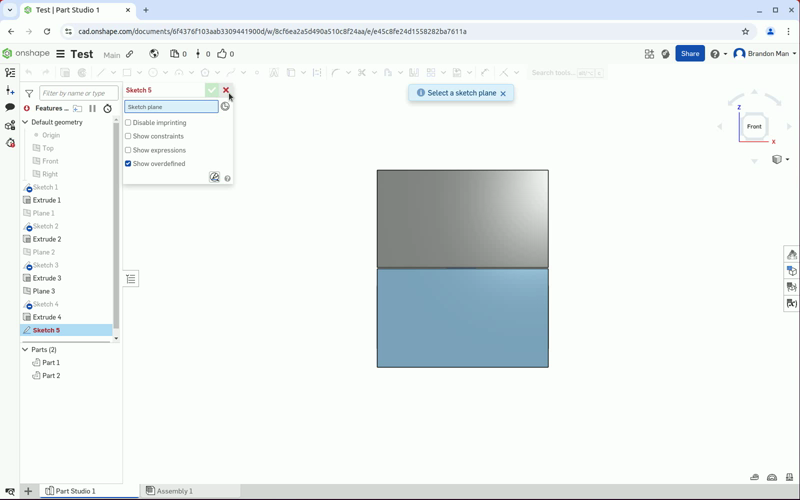
mouse_move(69, 293)
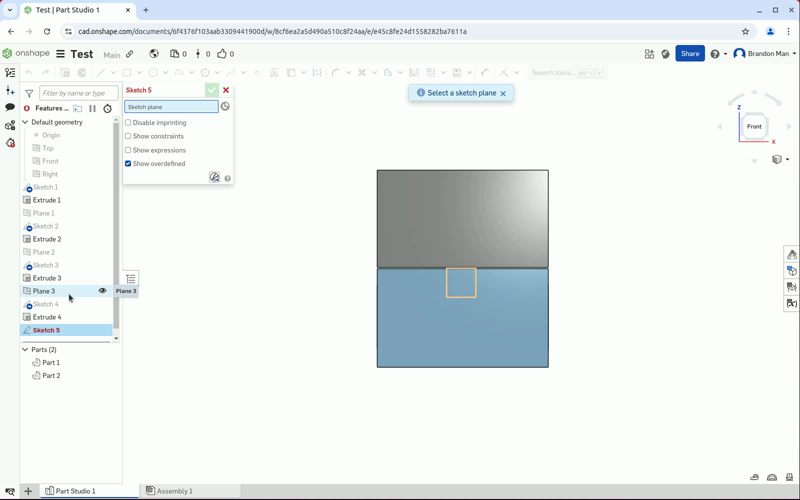
click(69, 293)
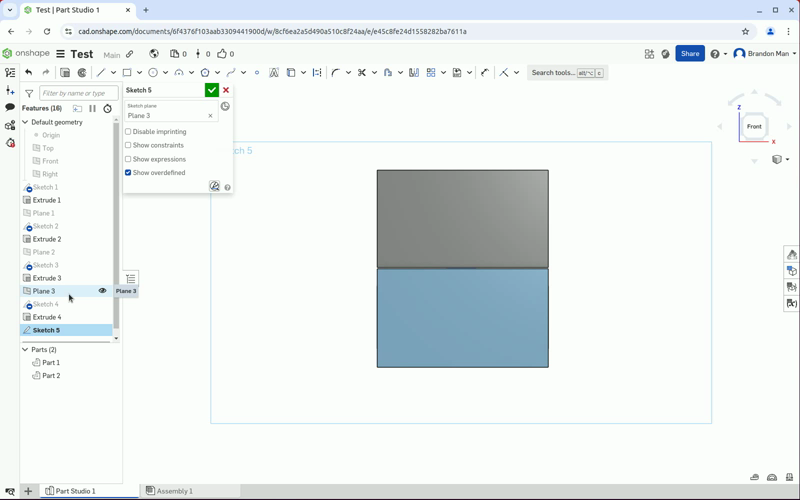
mouse_move(73, 352)
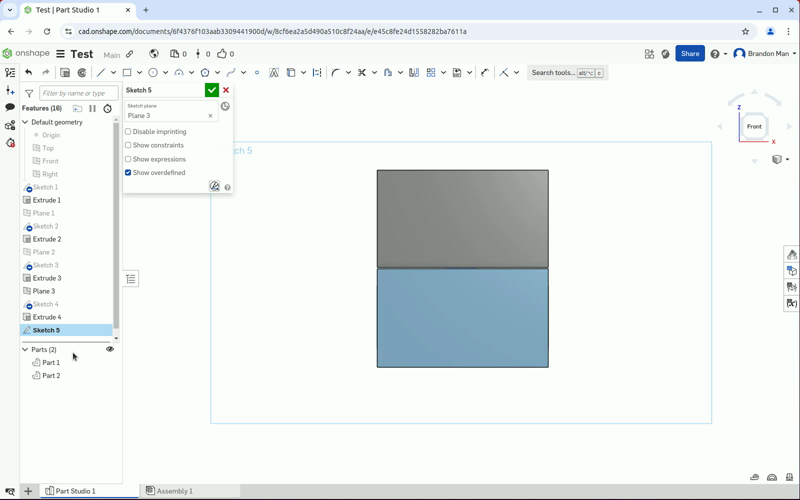
key(y)
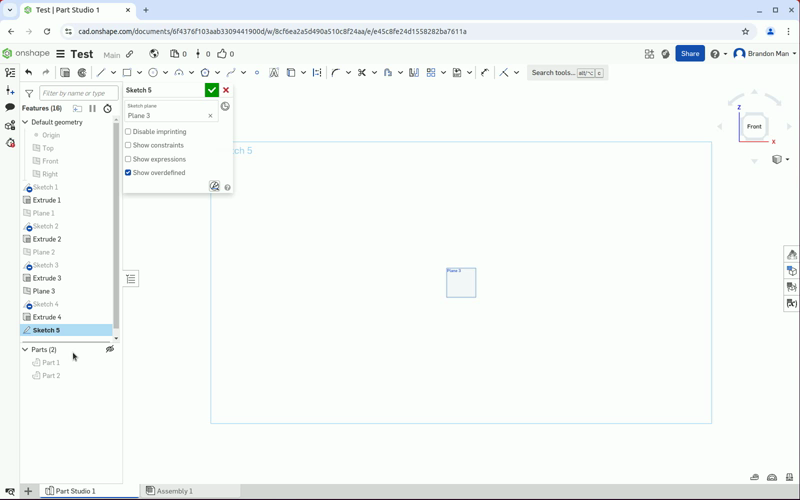
key(c)
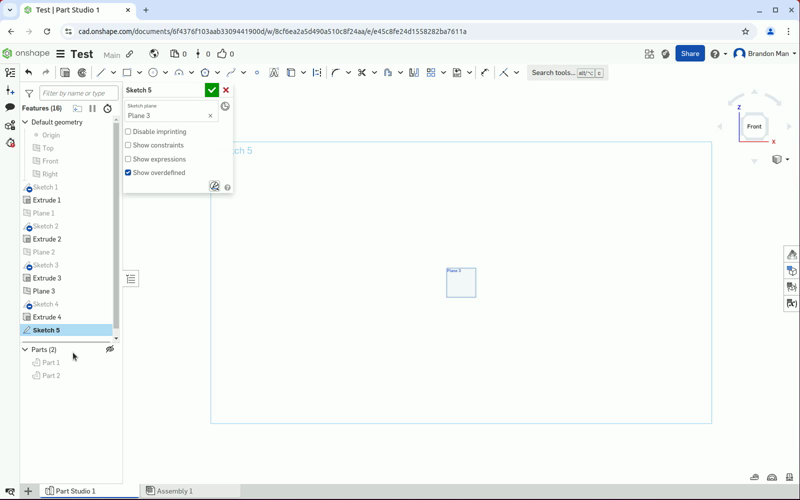
key_down(shift)
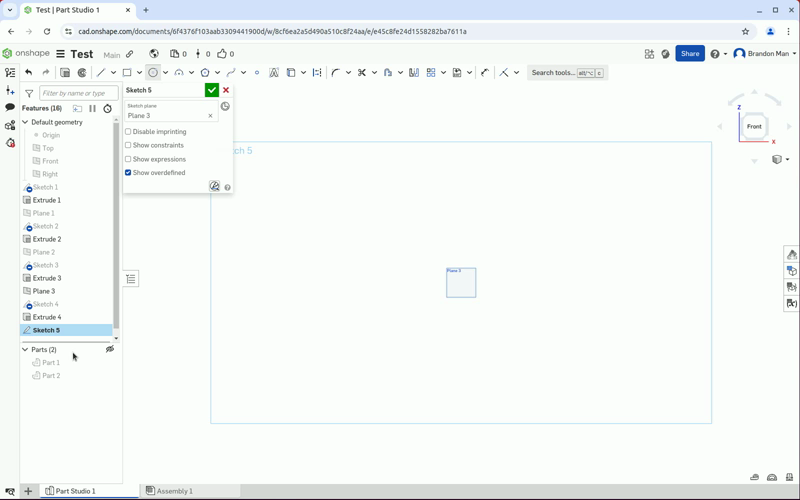
mouse_move(425, 218)
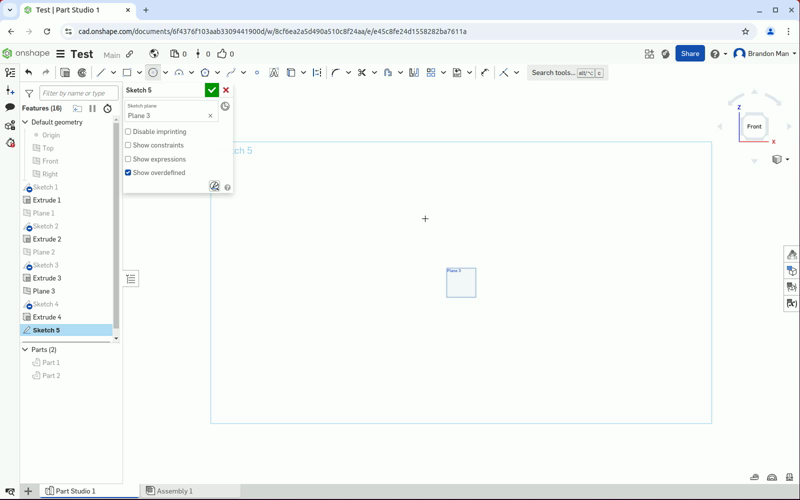
click(425, 218)
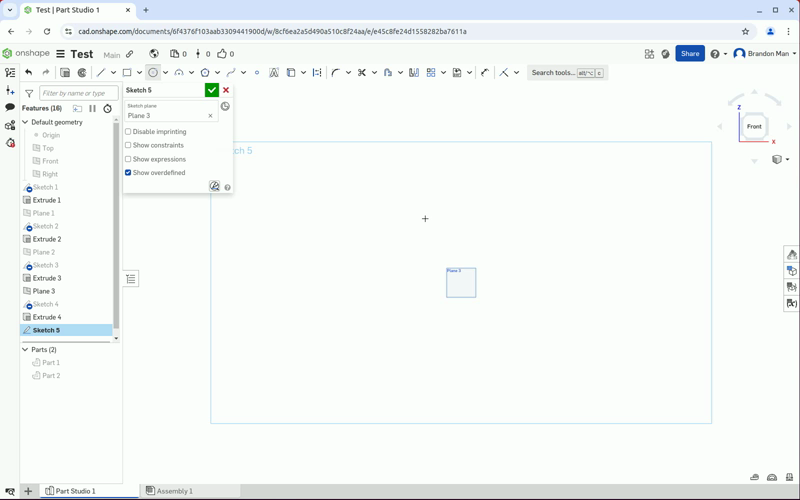
key_up(shift)
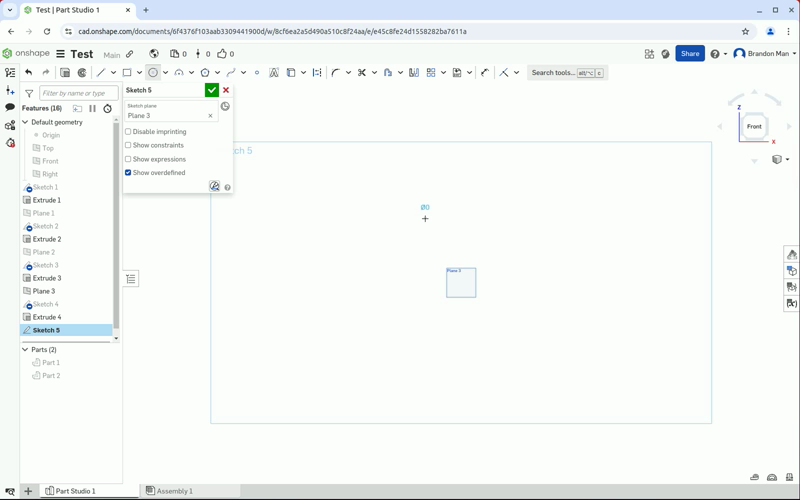
mouse_move(440, 218)
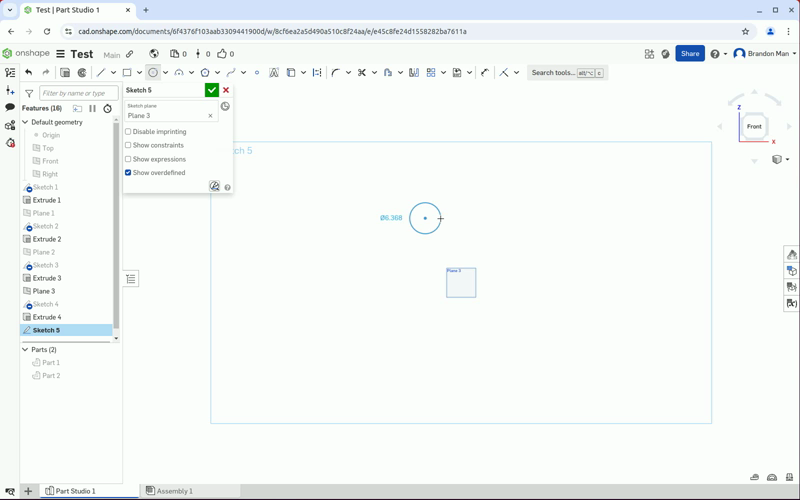
click(440, 218)
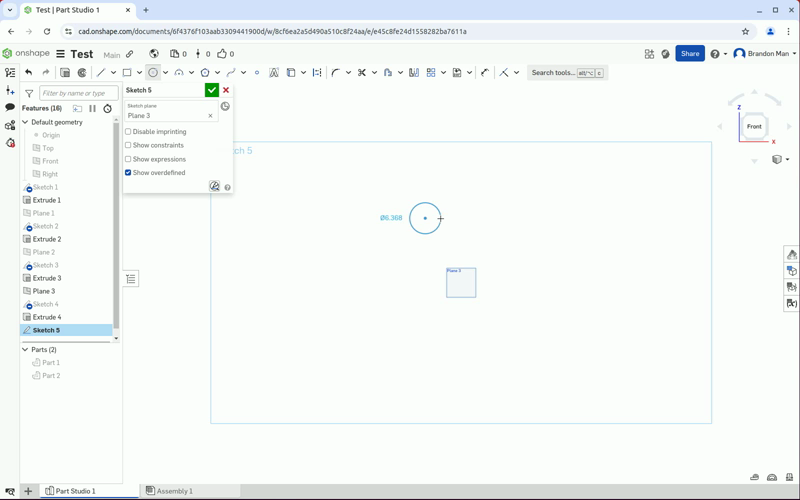
key(esc)
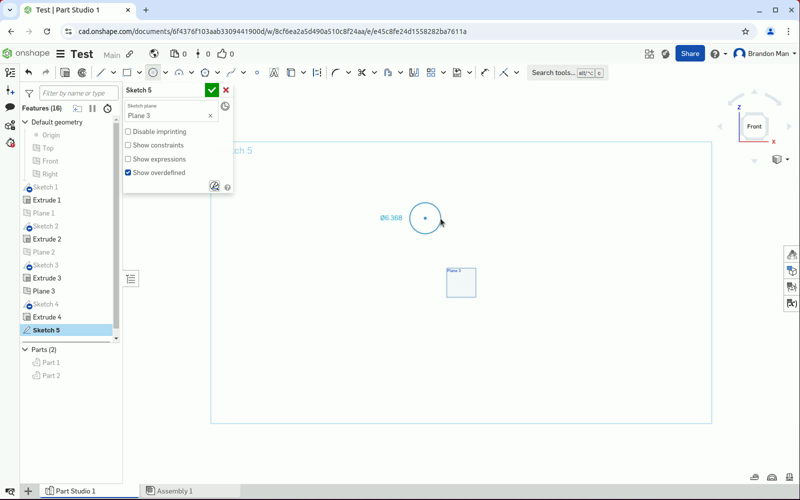
mouse_move(418, 223)
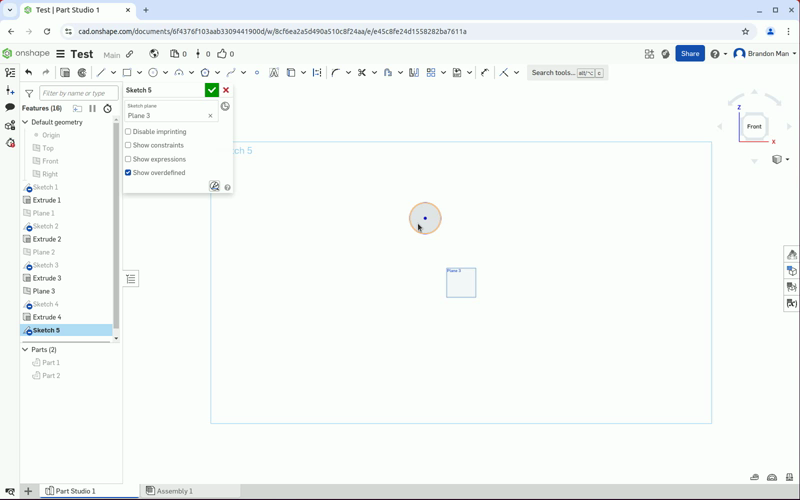
scroll(6)
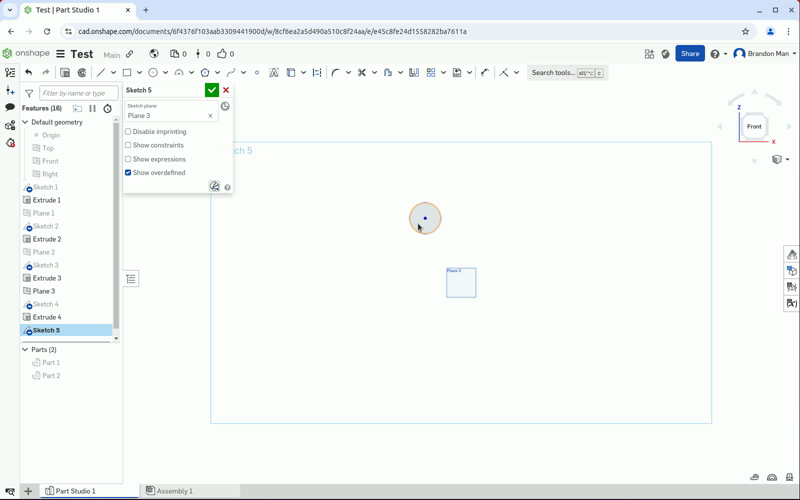
scroll(6)
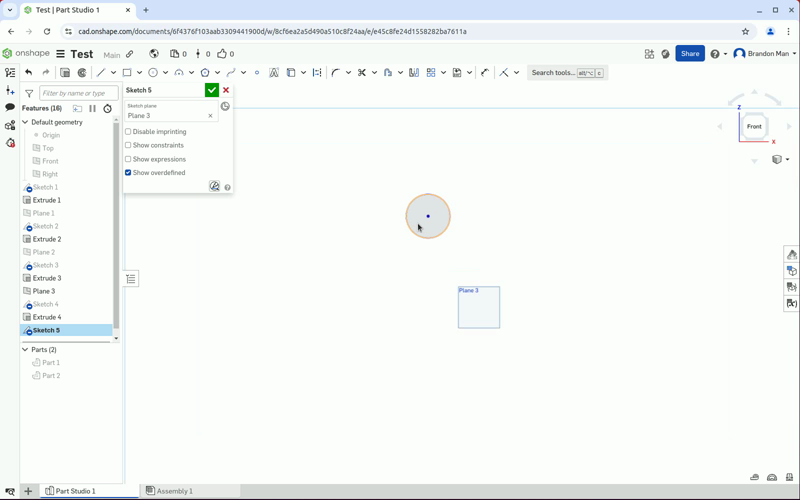
scroll(6)
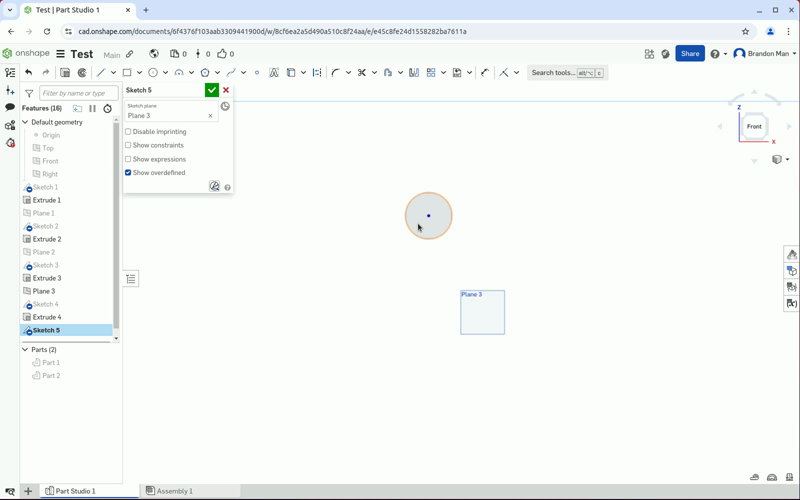
scroll(6)
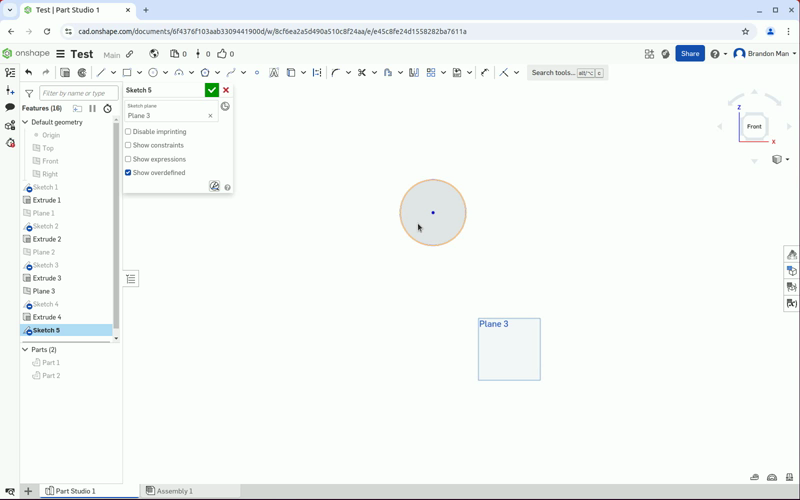
scroll(6)
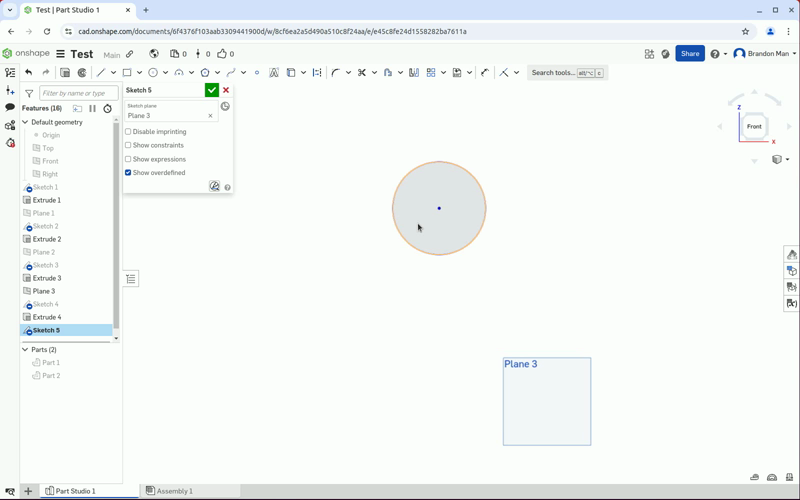
scroll(6)
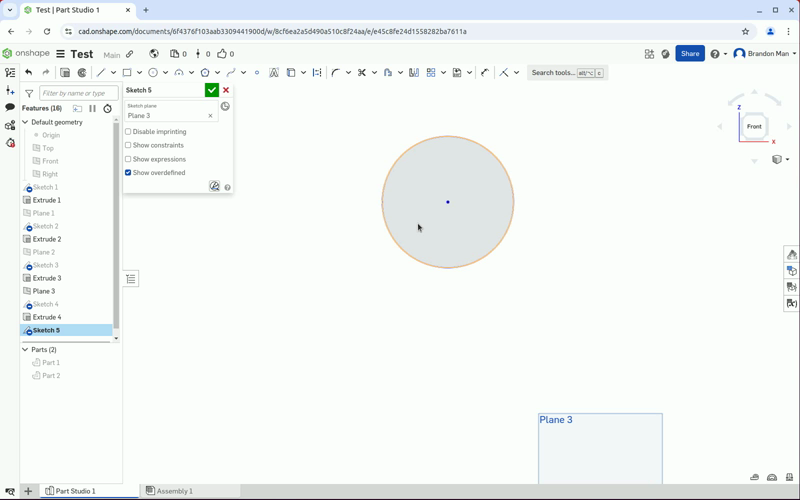
scroll(6)
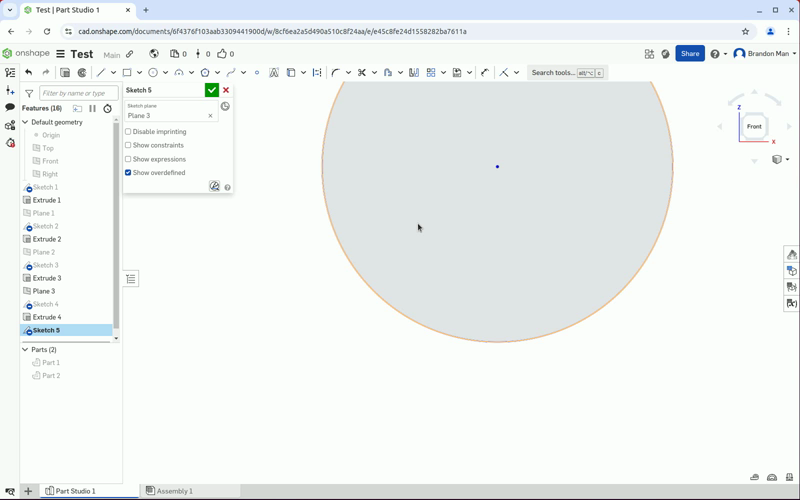
click(418, 223)
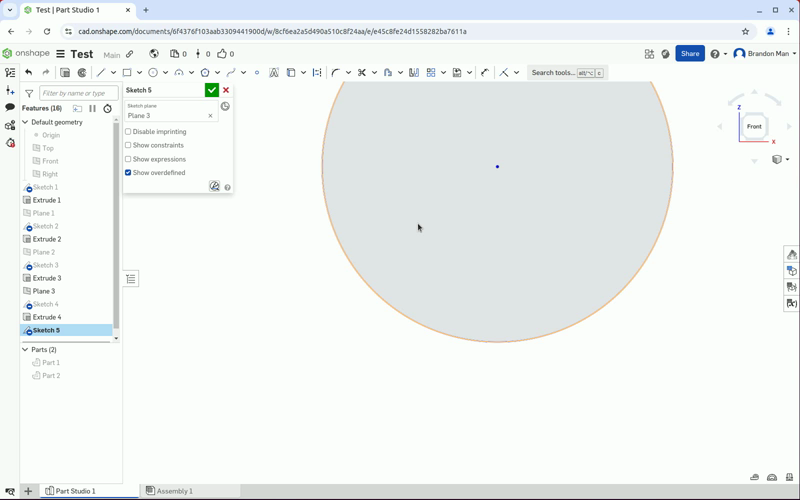
scroll(-6)
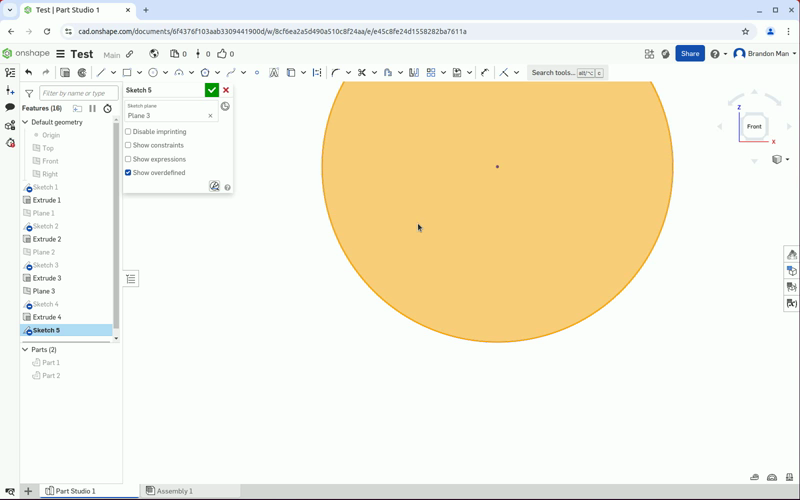
scroll(-6)
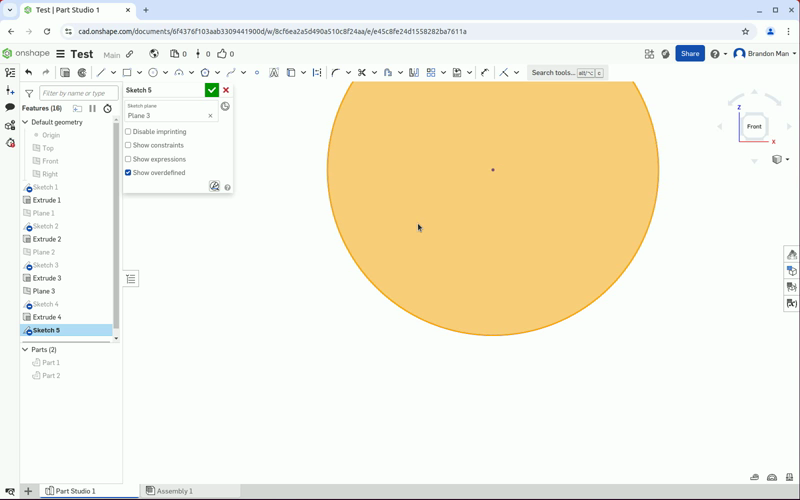
scroll(-6)
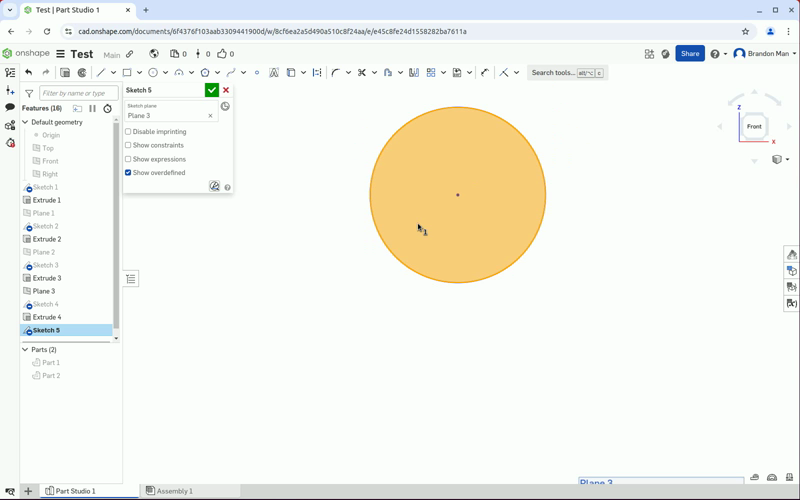
scroll(-6)
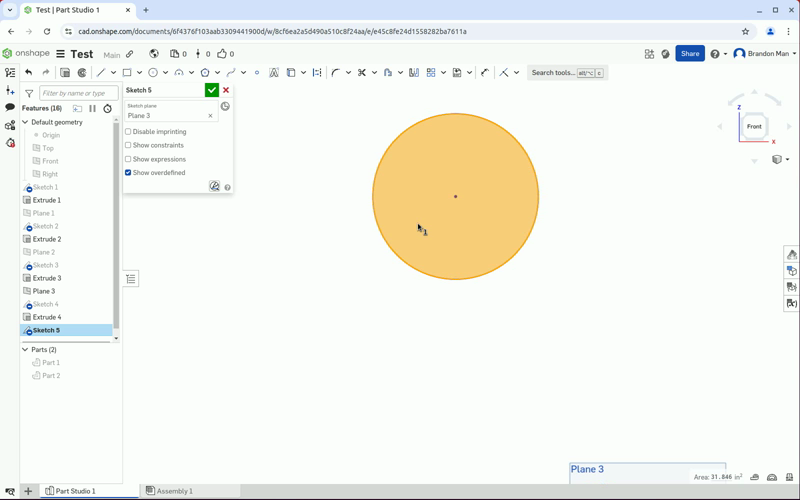
scroll(-6)
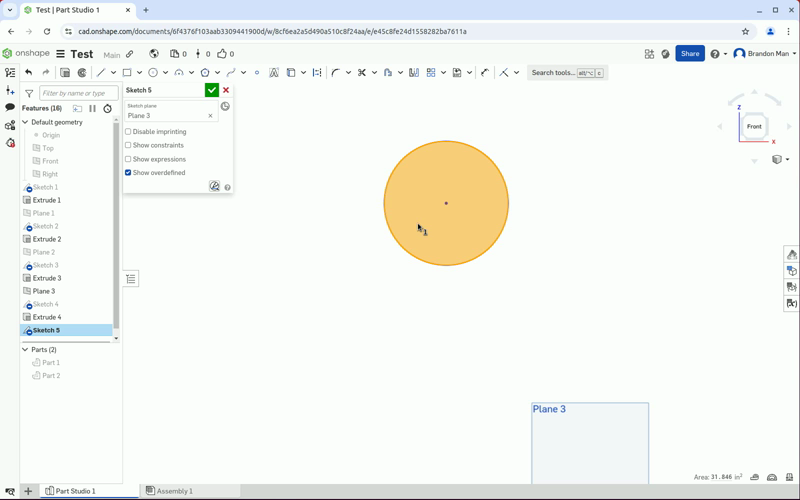
scroll(-6)
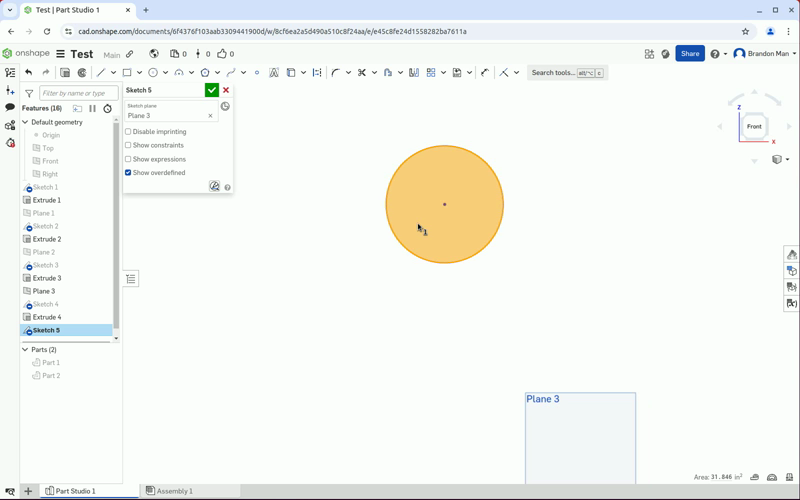
scroll(-6)
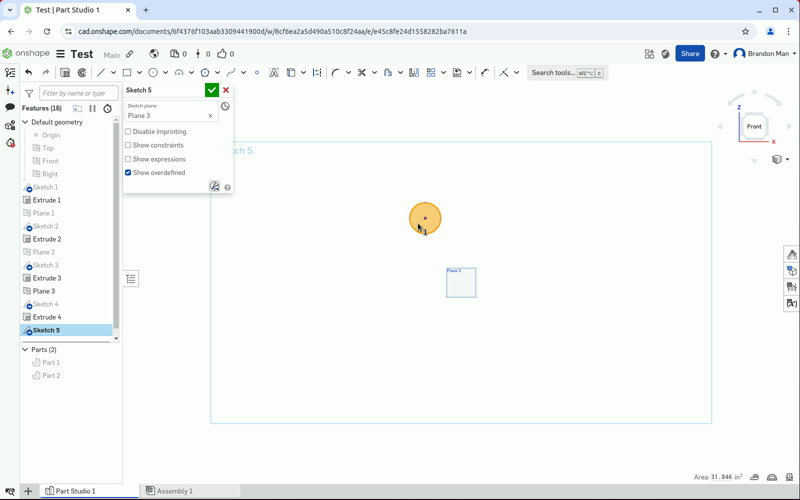
mouse_move(73, 352)
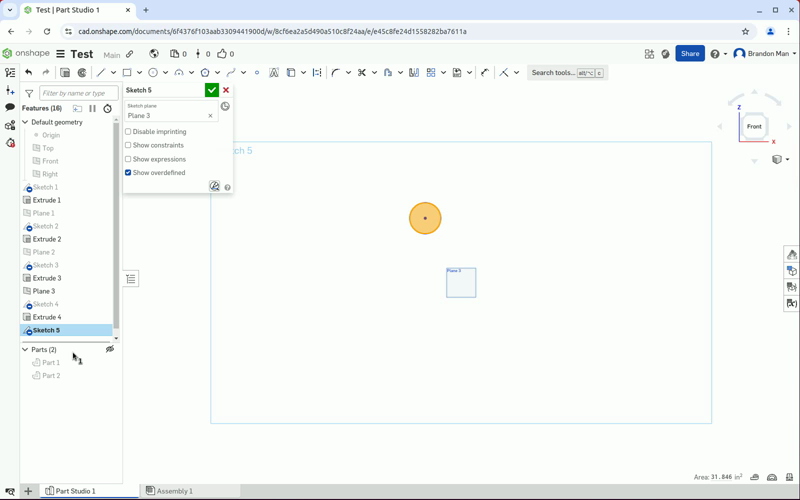
key(shift+y)
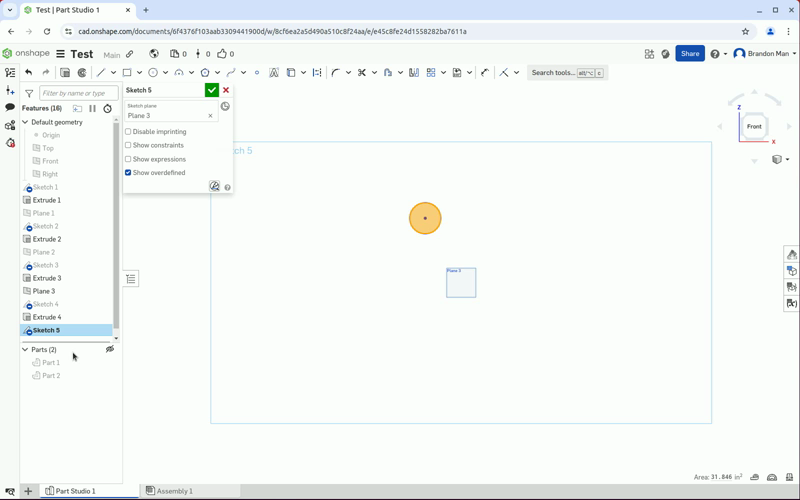
key(shift+e)
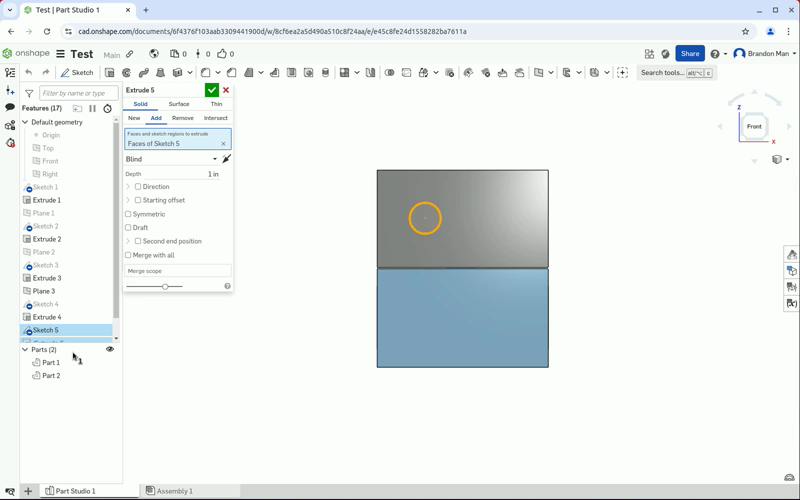
mouse_move(143, 106)
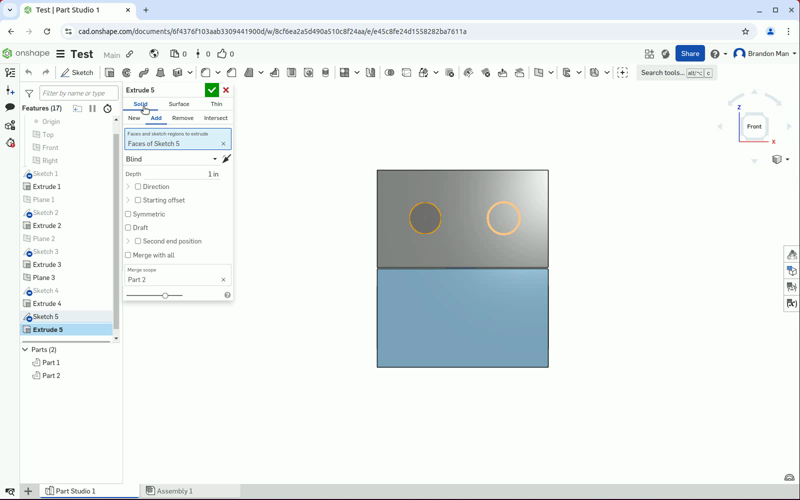
click(143, 106)
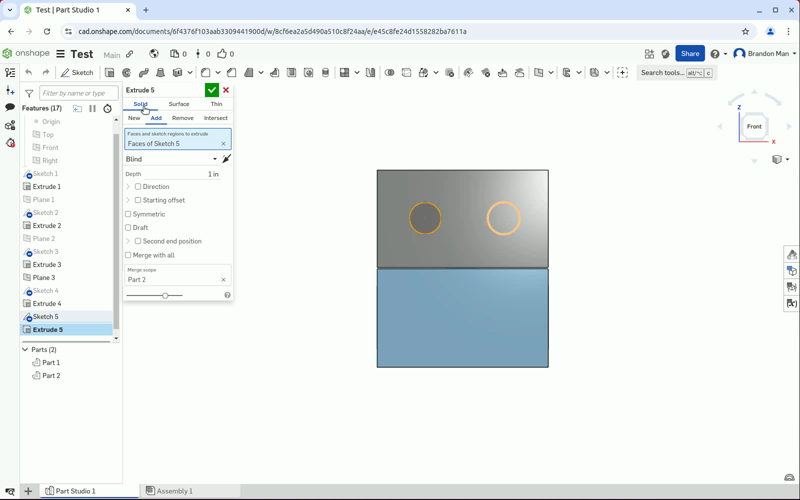
mouse_move(186, 120)
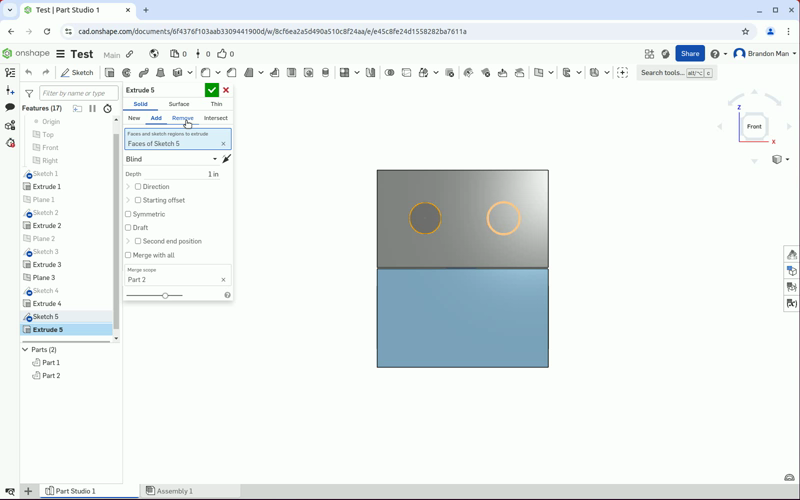
click(186, 120)
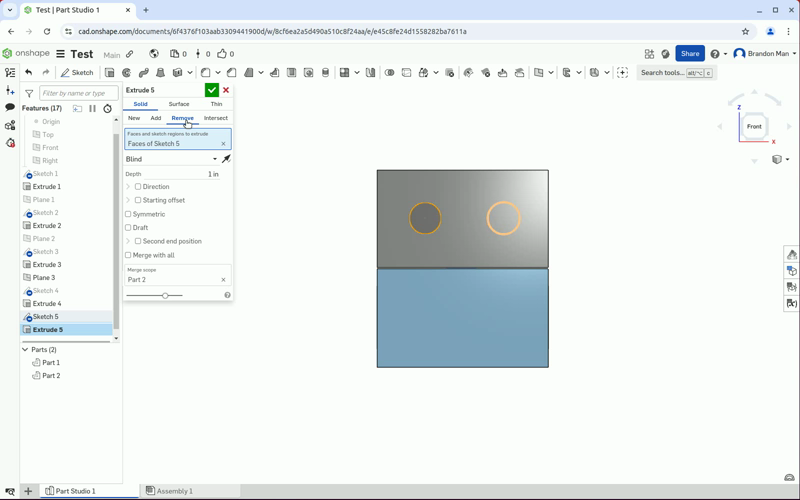
key(tab, 4)
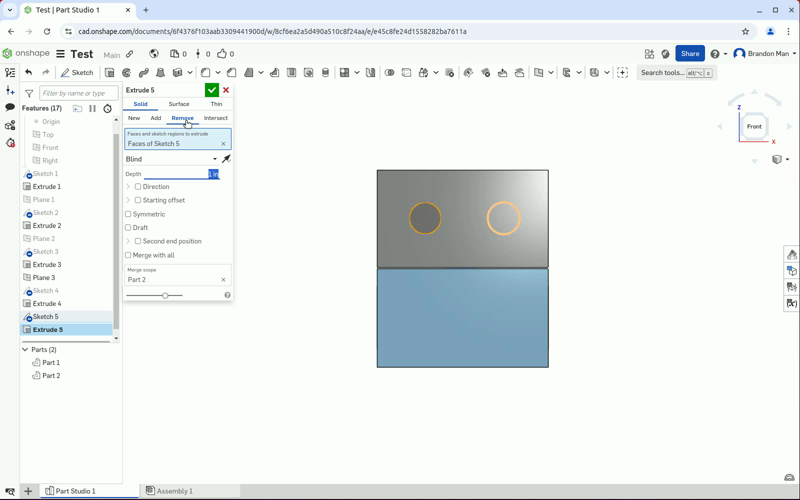
text(30.33)
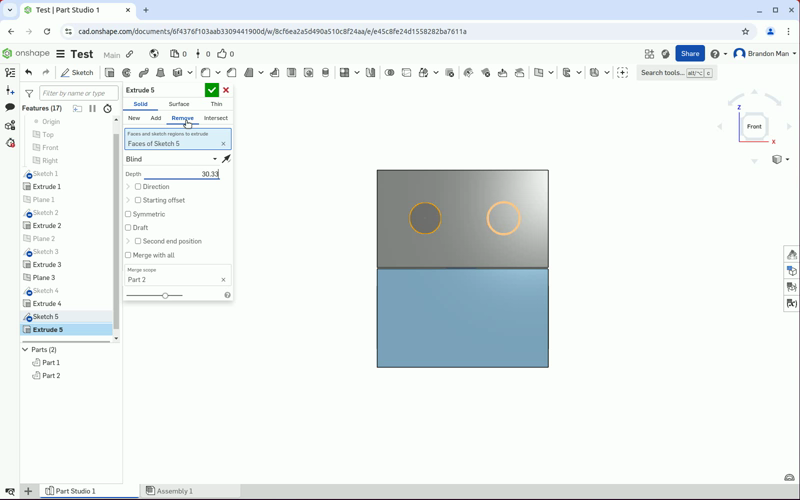
key(tab, 6)
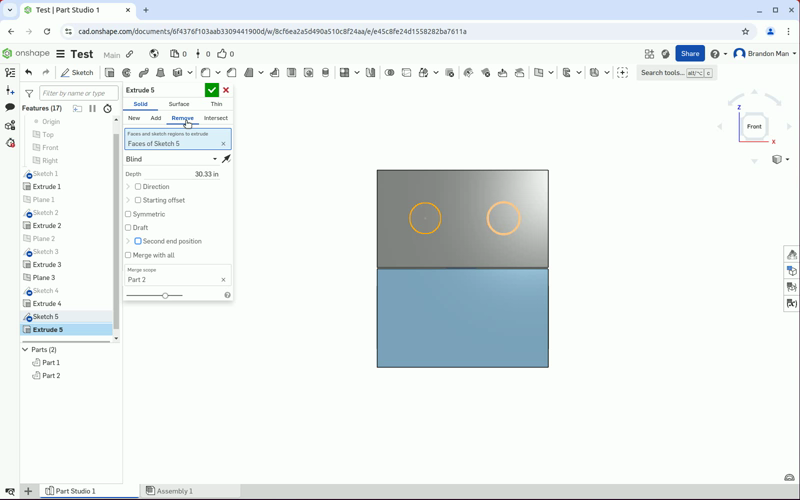
key(space)
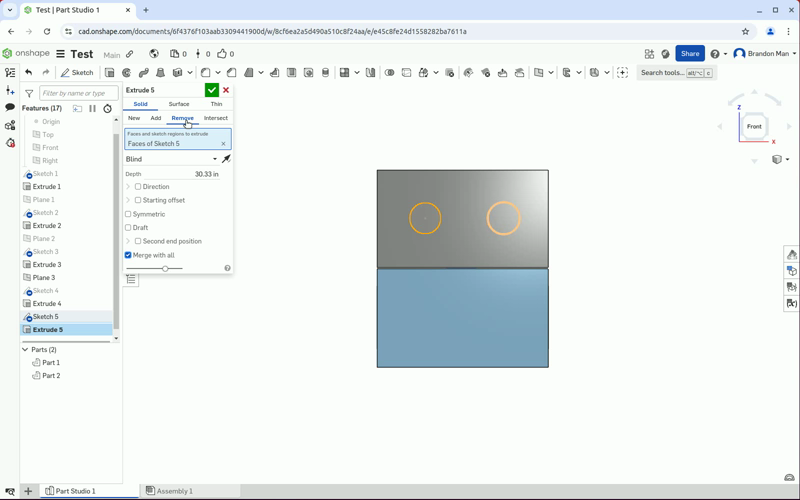
key(enter)
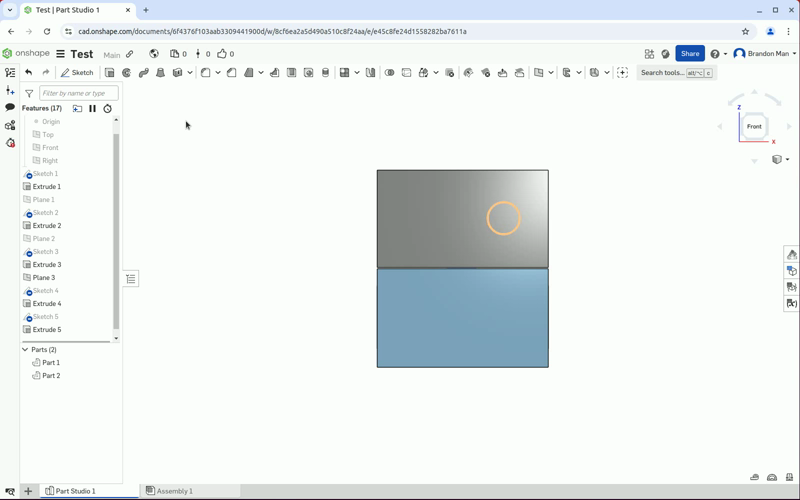
key(shift+h)
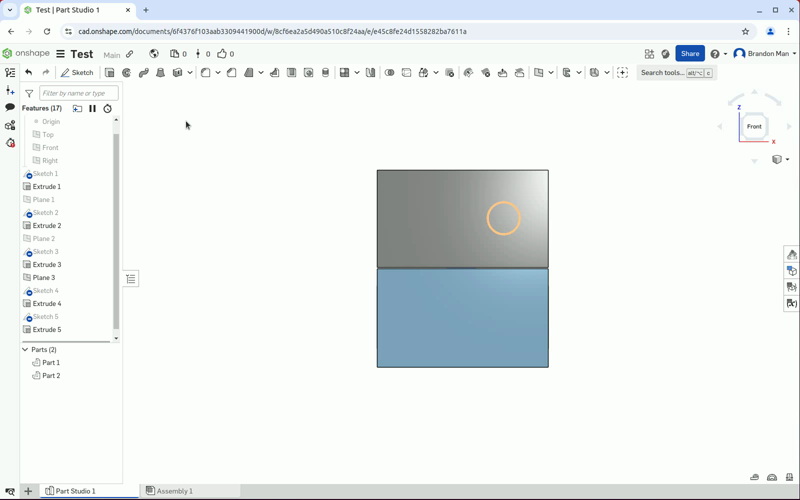
key(shift+h)
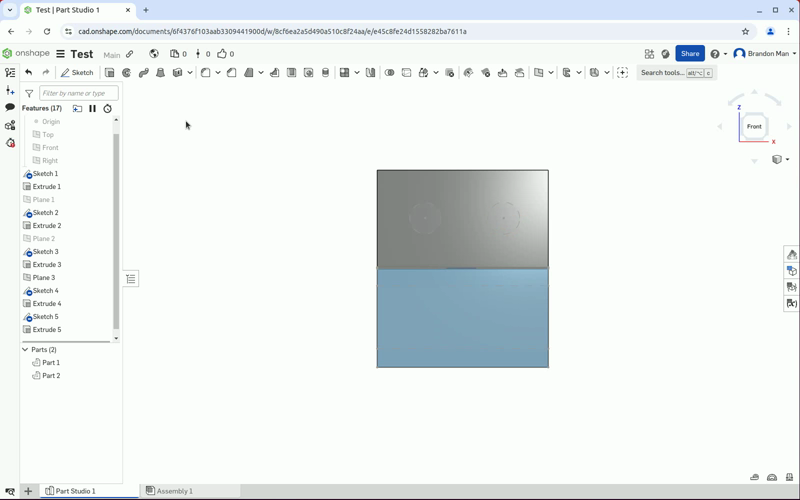
key(shift+7)
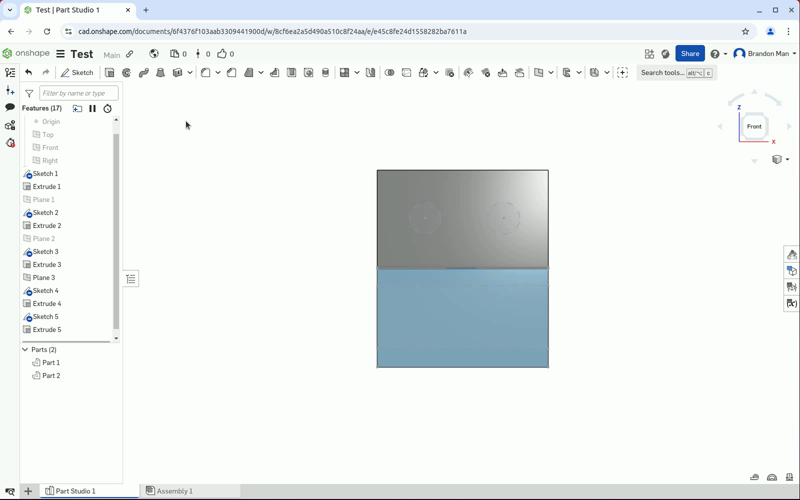
key(left, 2)
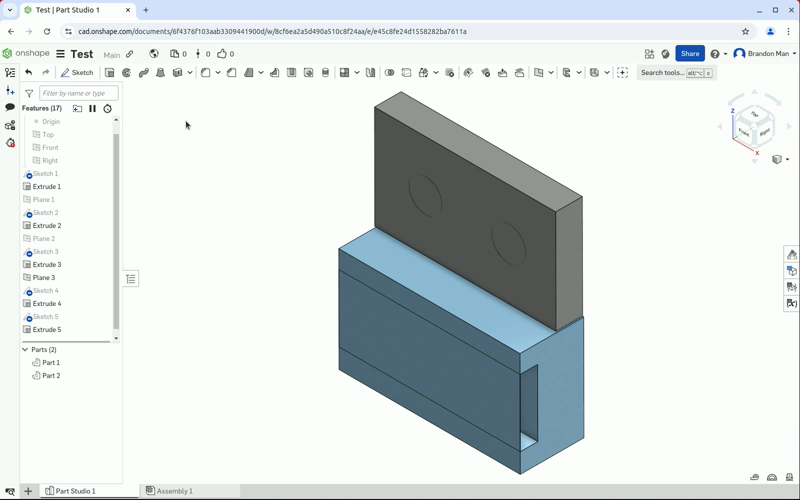
key(down, 2)
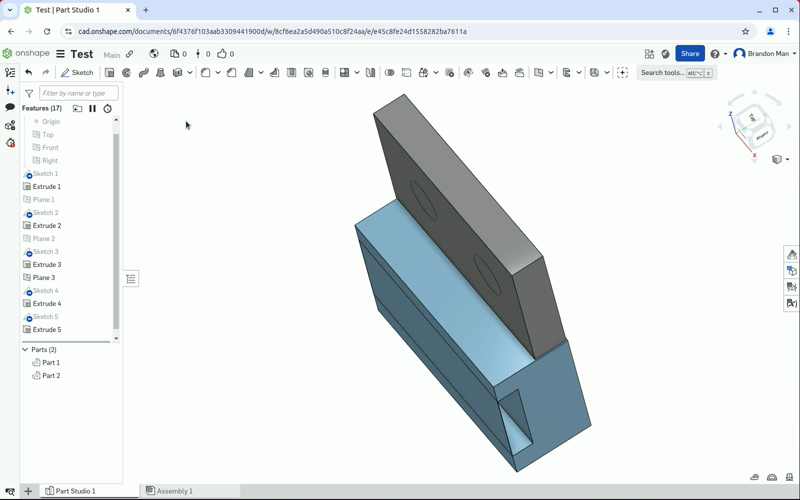
key(up, 2)
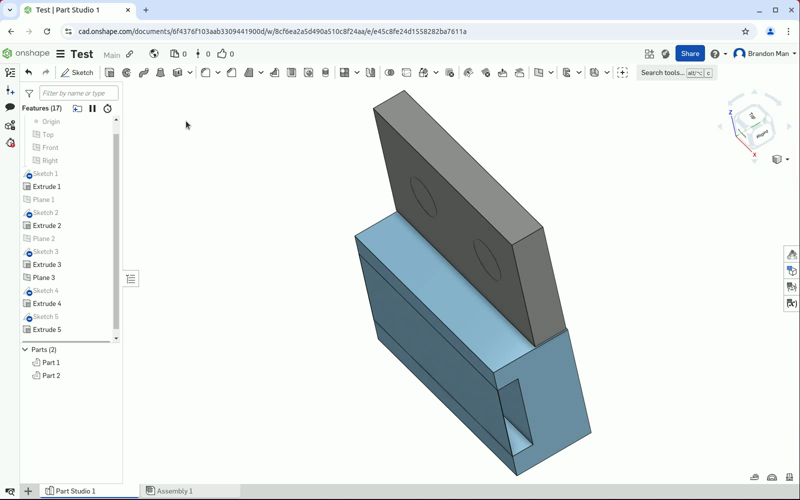
key(right, 2)
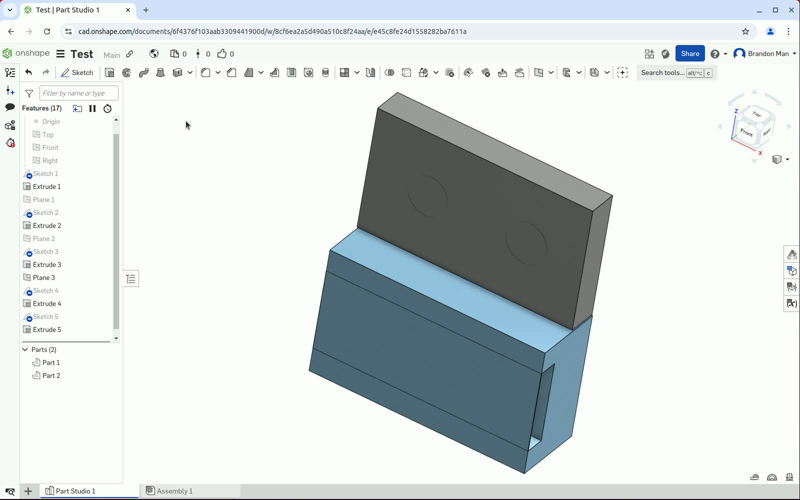
mouse_move(69, 176)
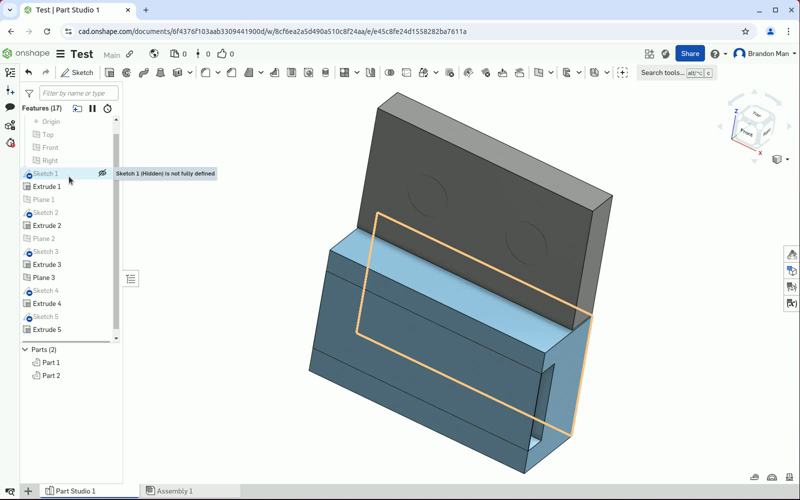
click(69, 176)